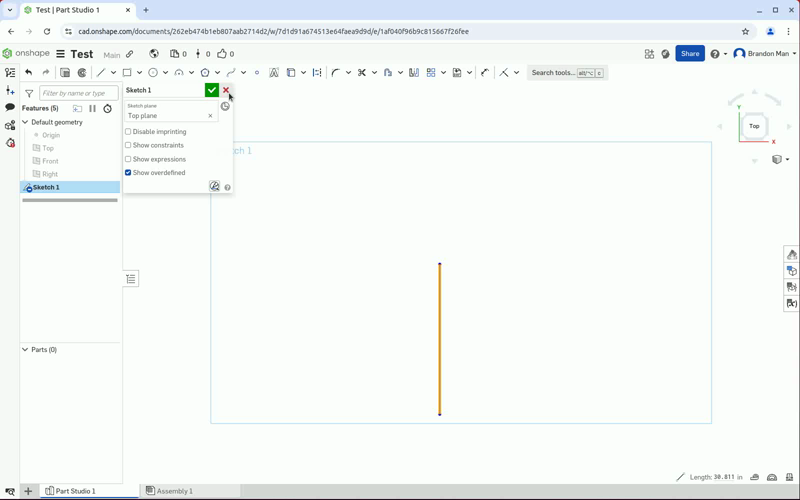
key(shift+h)
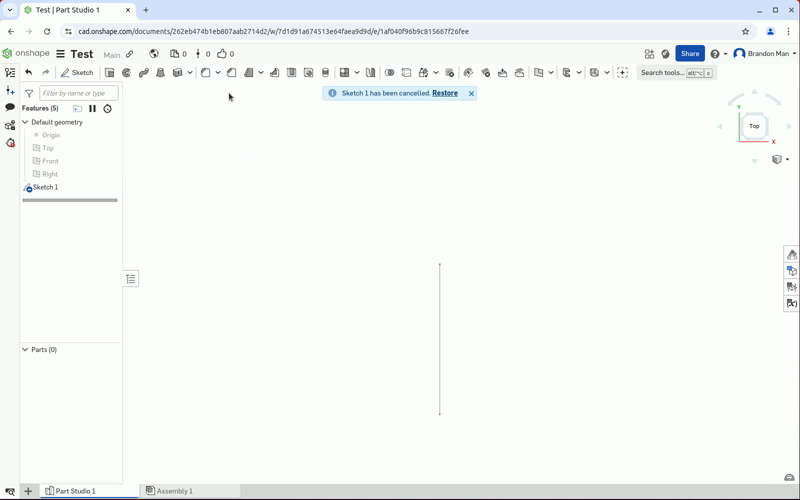
key(shift+s)
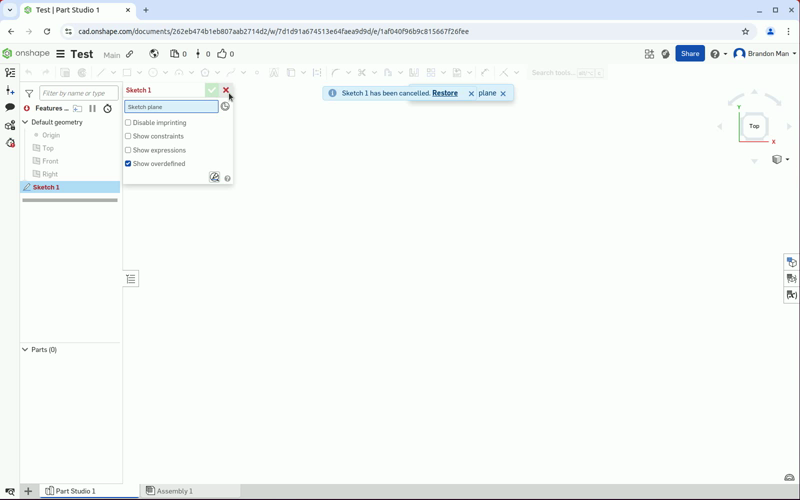
mouse_move(73, 150)
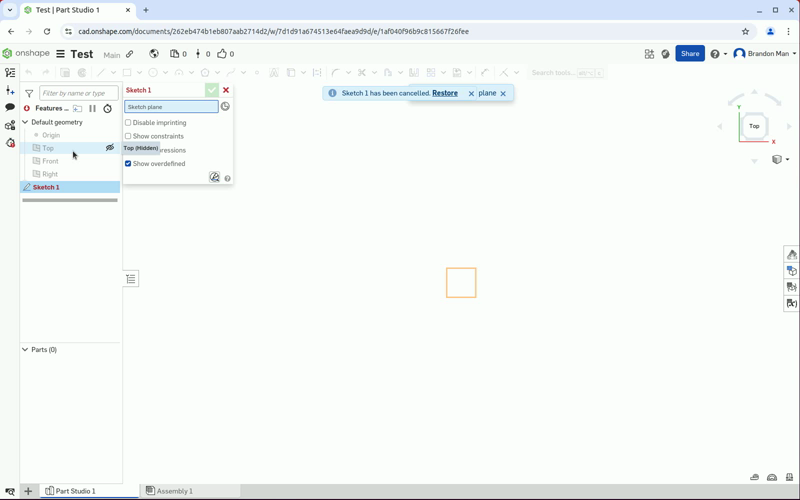
click(73, 150)
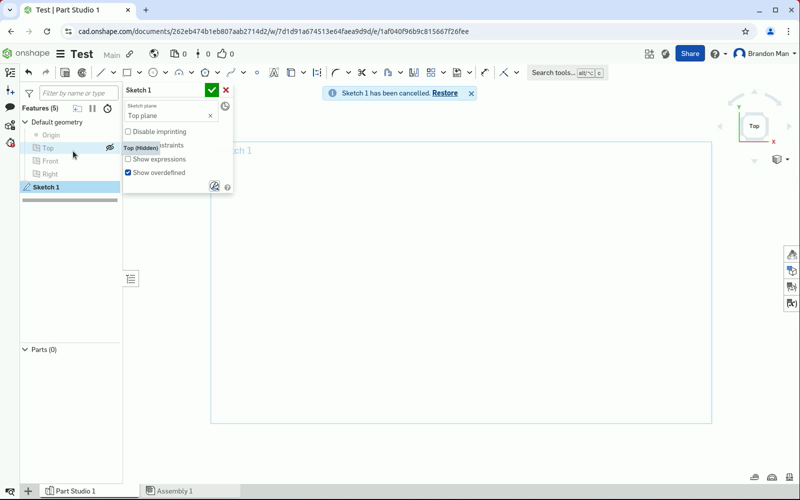
mouse_move(73, 352)
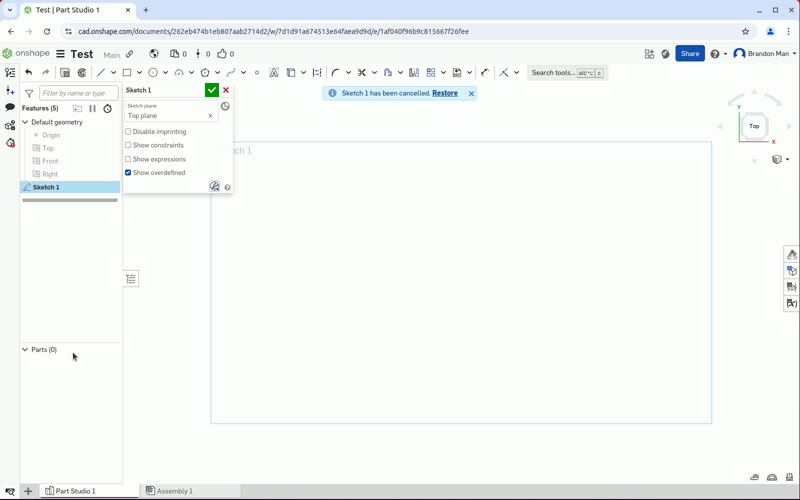
key(y)
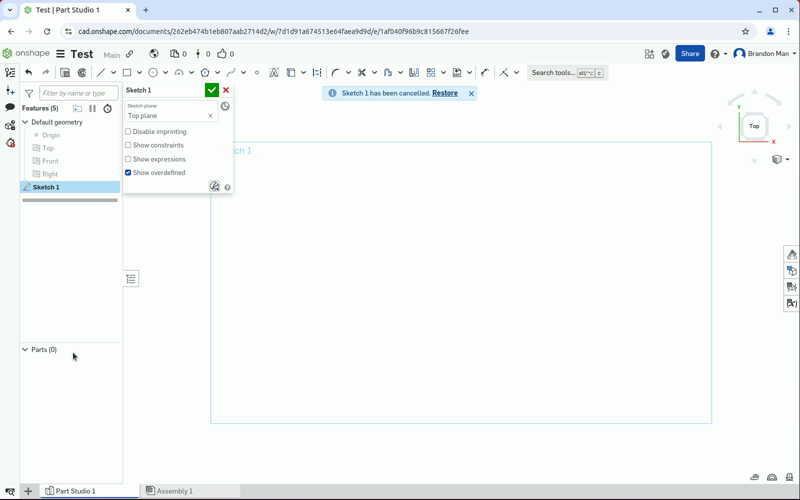
key(l)
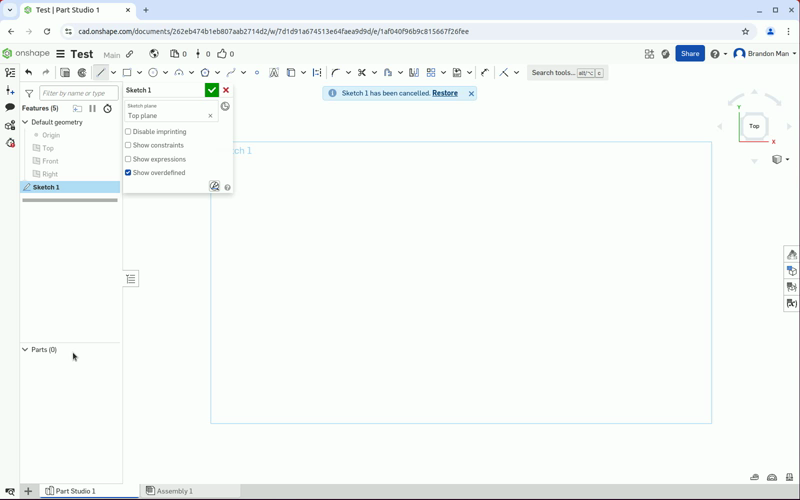
key_down(shift)
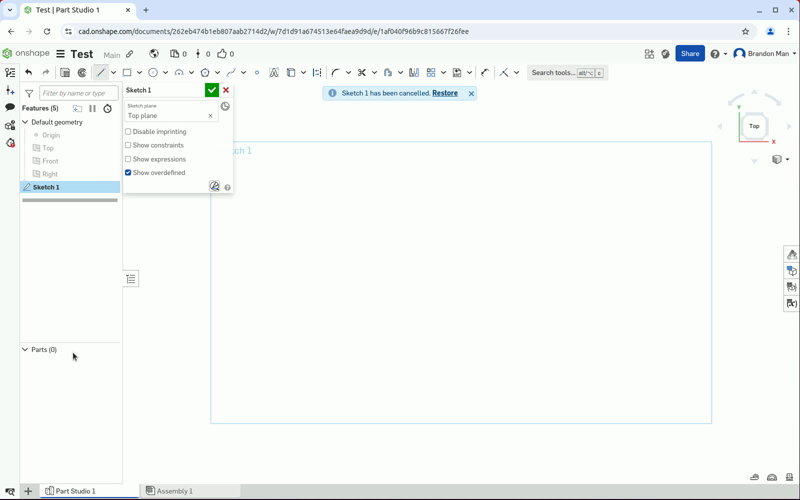
mouse_move(460, 282)
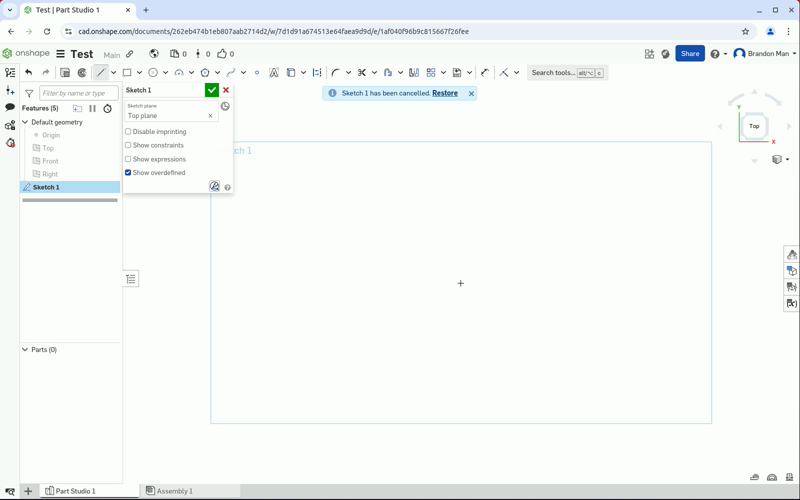
click(460, 282)
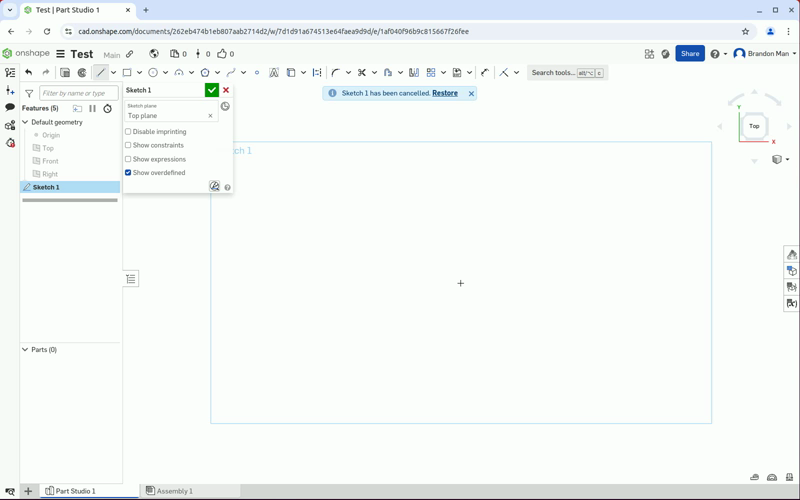
key_up(shift)
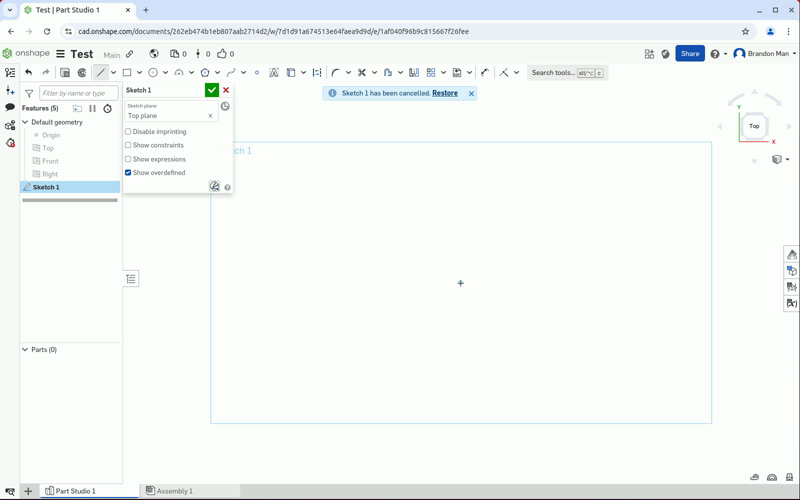
key_down(shift)
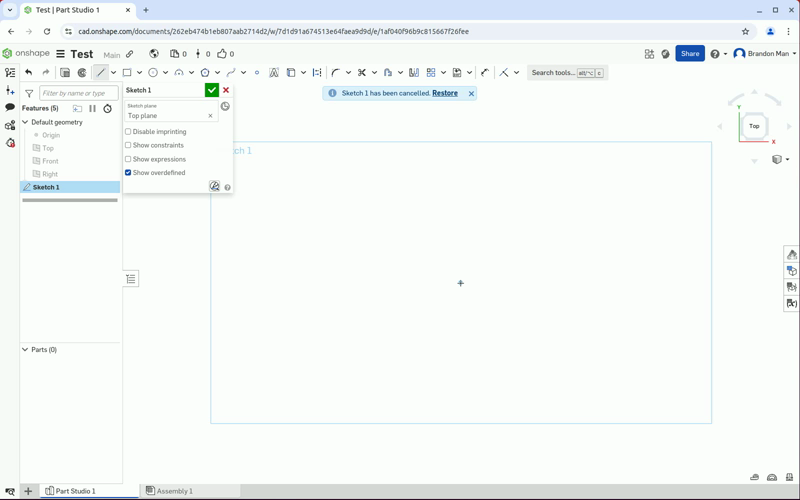
mouse_move(572, 282)
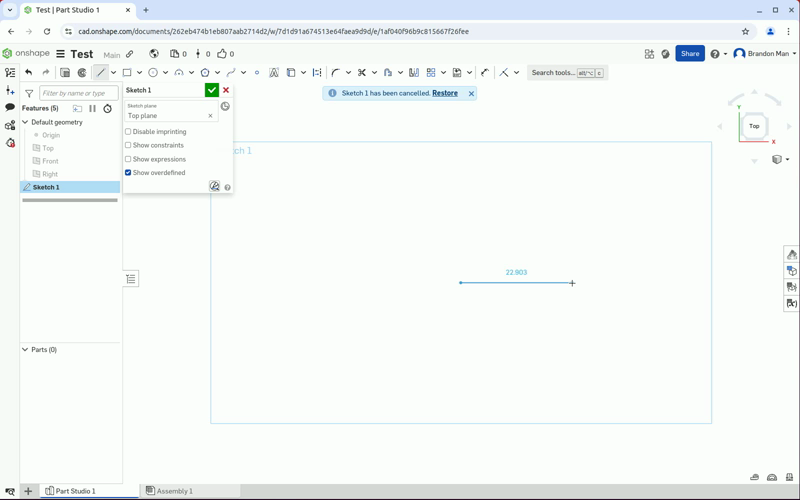
click(572, 282)
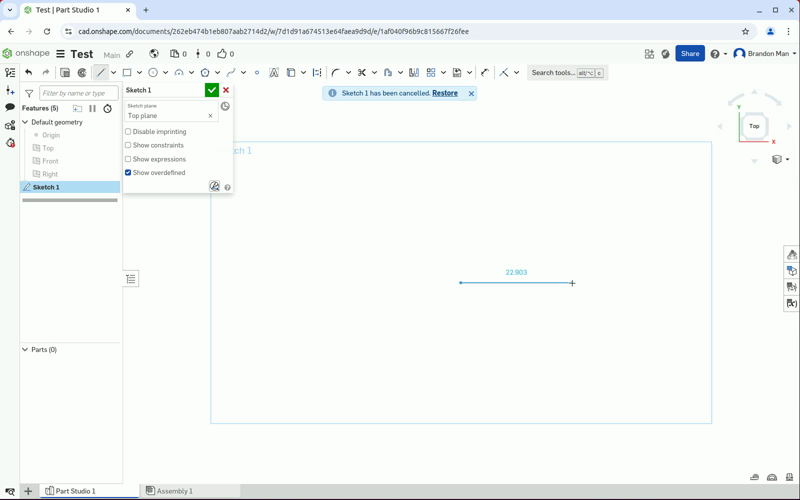
key_up(shift)
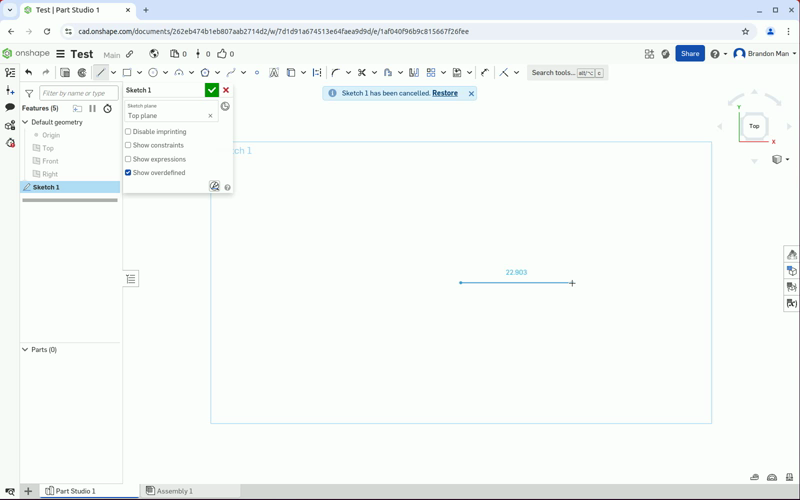
key_down(shift)
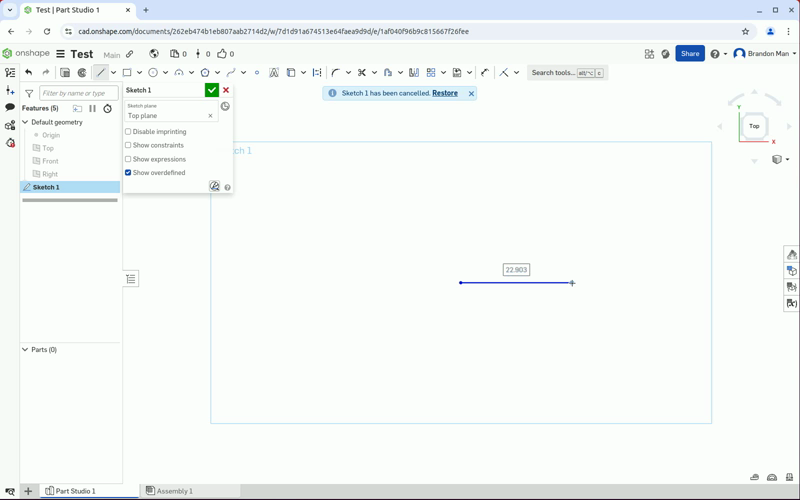
mouse_move(589, 282)
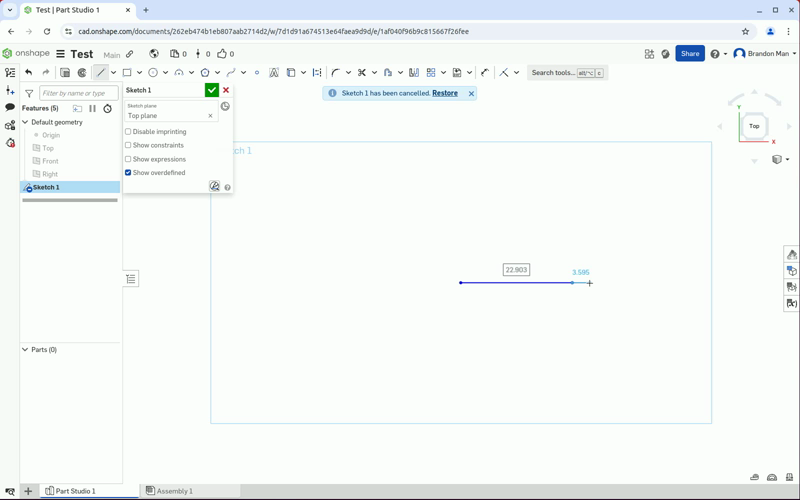
mouse_move(572, 239)
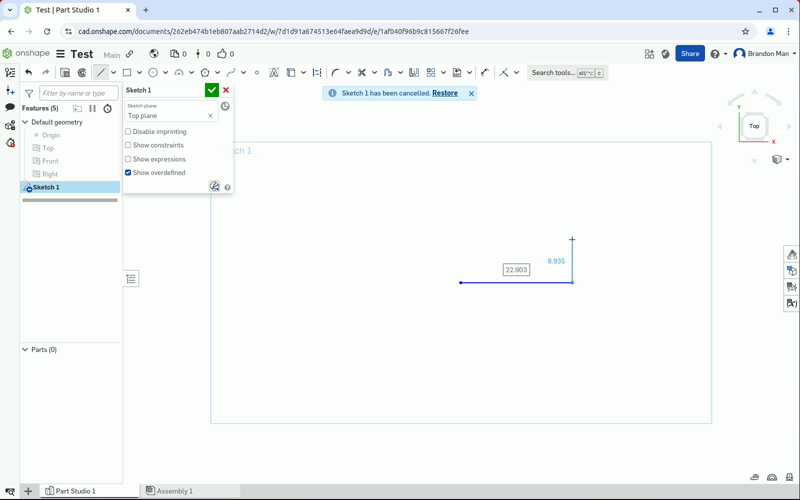
click(572, 239)
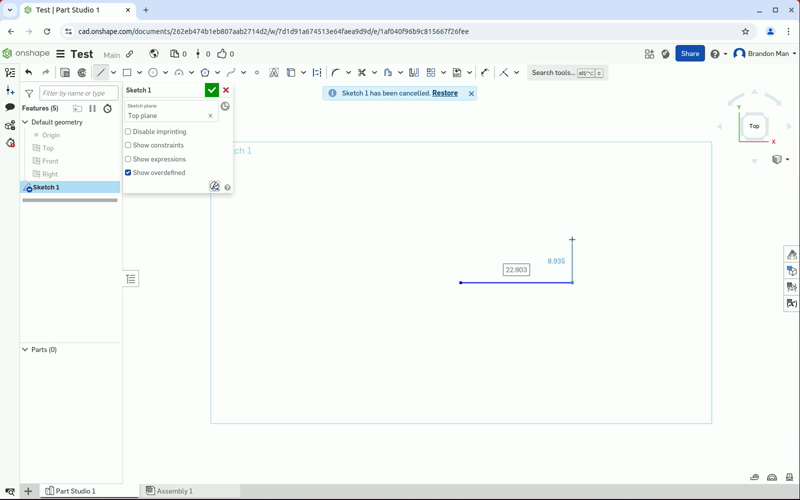
key_up(shift)
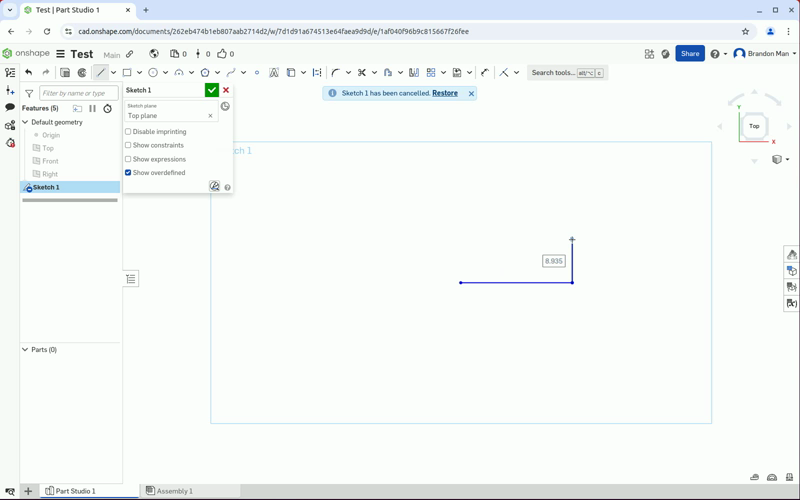
key_down(shift)
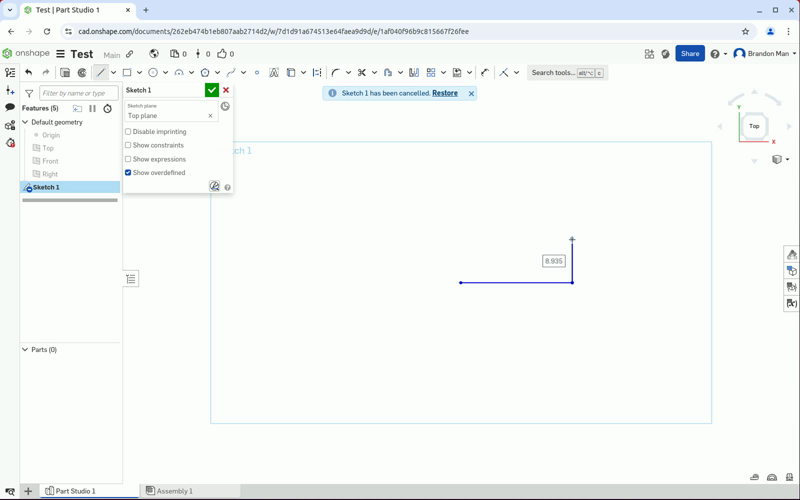
mouse_move(460, 239)
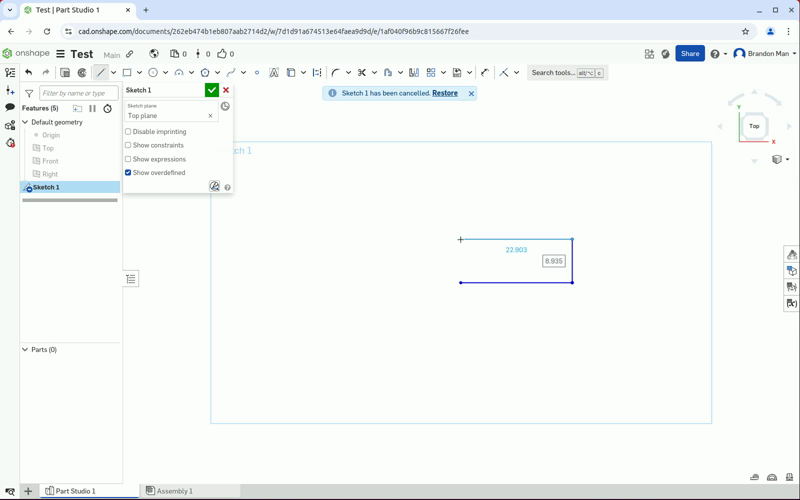
click(460, 239)
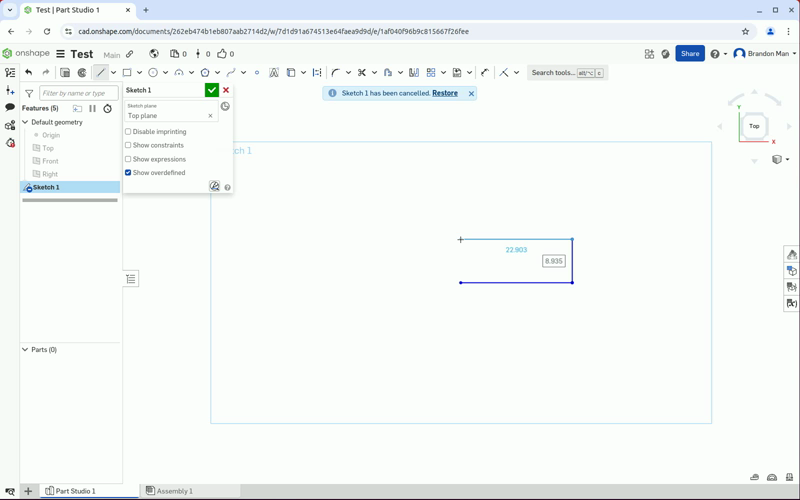
key_up(shift)
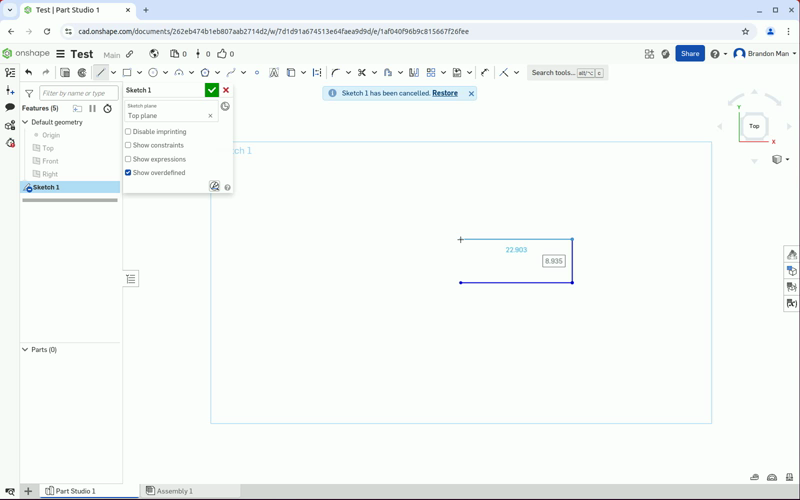
mouse_move(490, 239)
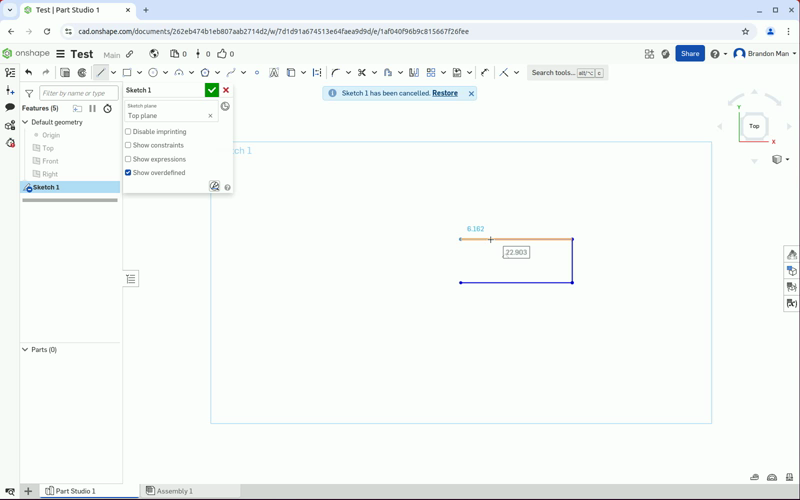
key_down(shift)
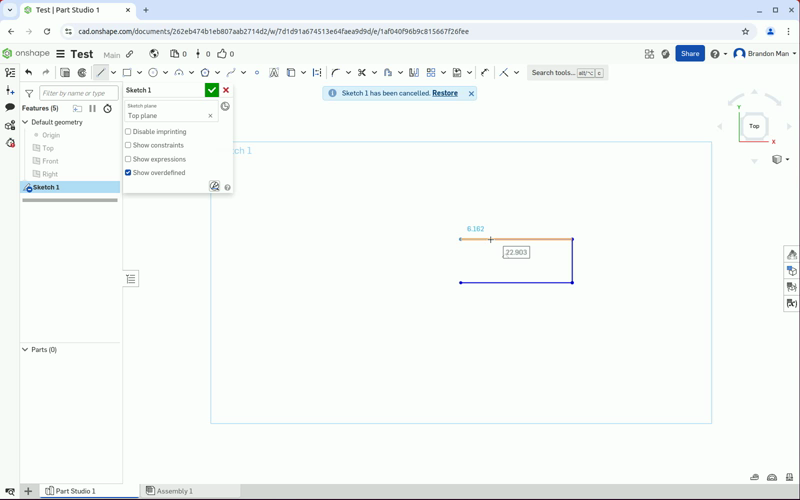
mouse_move(460, 282)
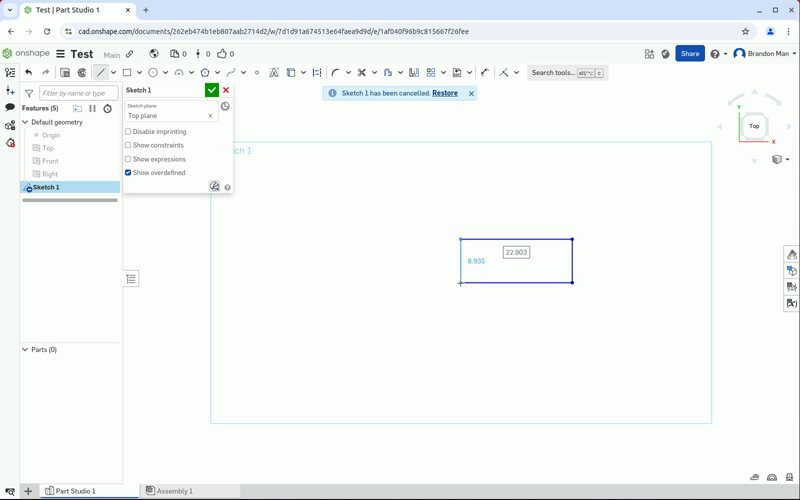
key_up(shift)
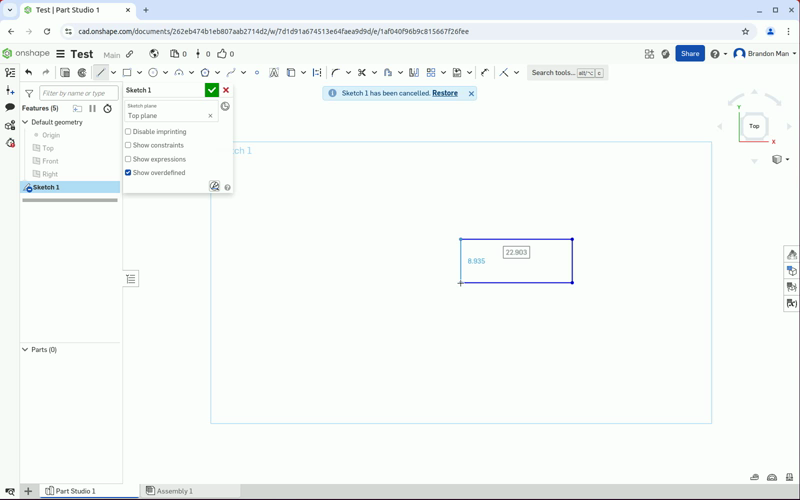
click(460, 282)
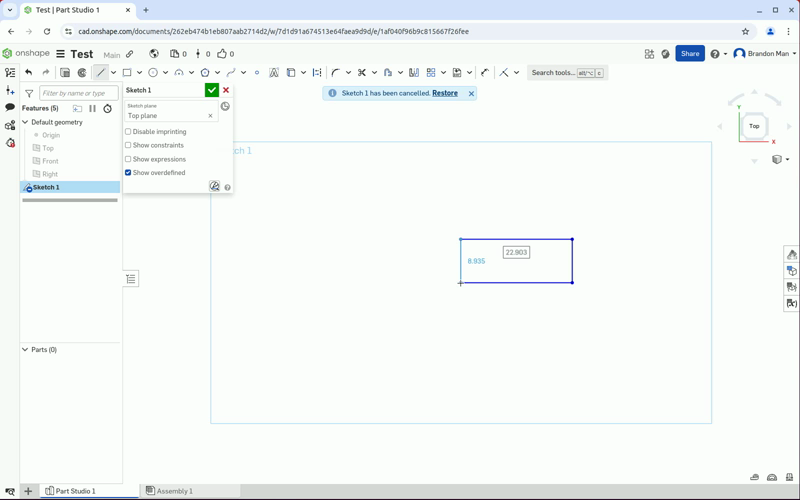
key(esc)
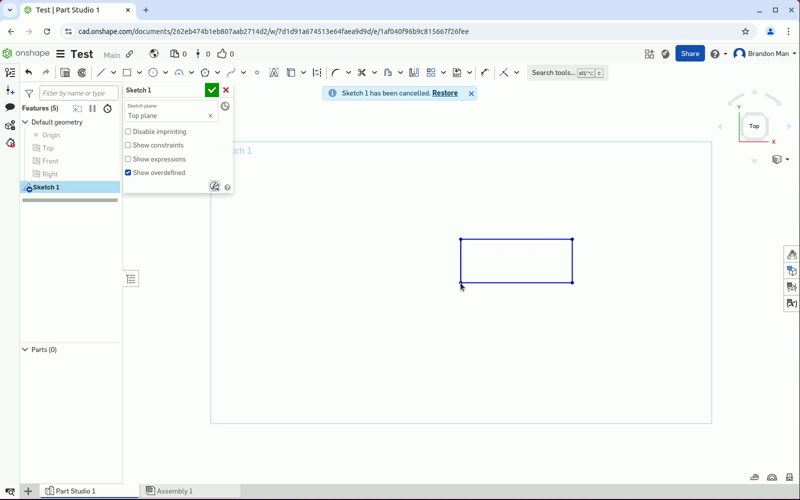
mouse_move(537, 249)
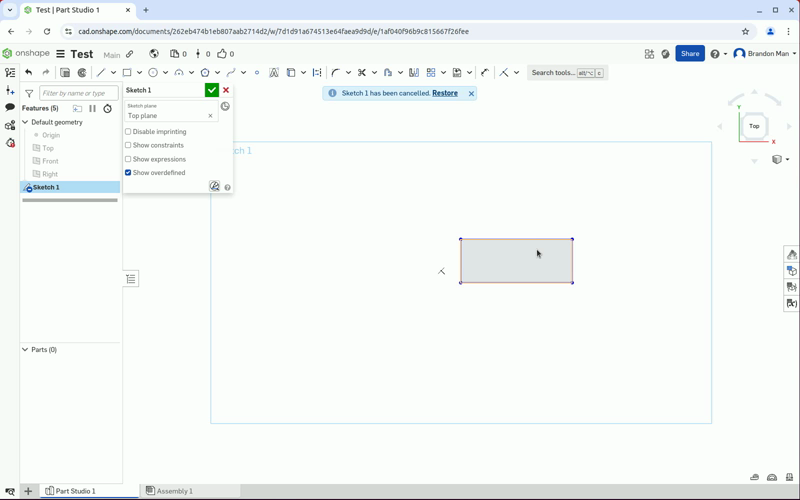
click(537, 249)
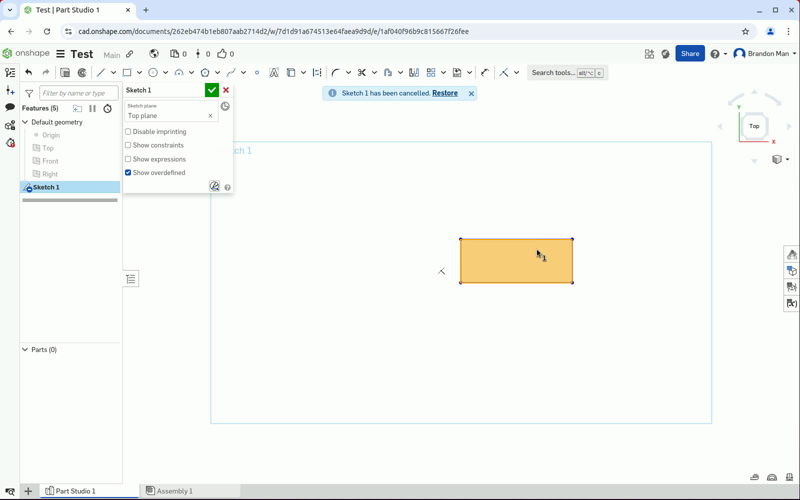
mouse_move(73, 352)
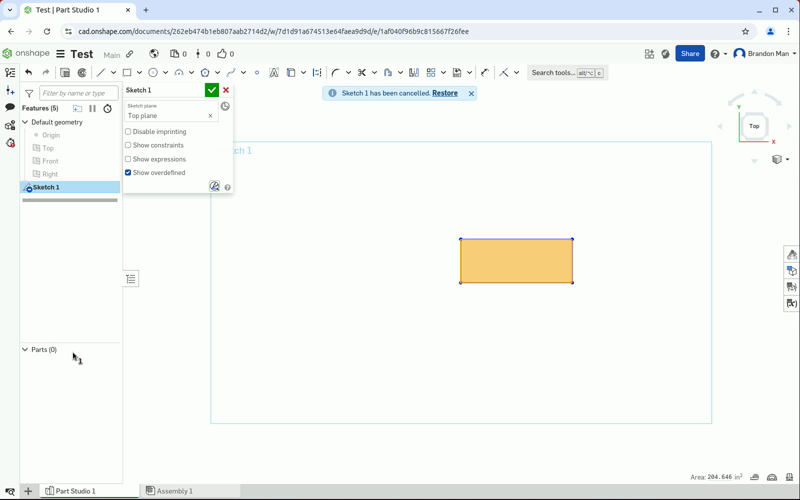
key(shift+y)
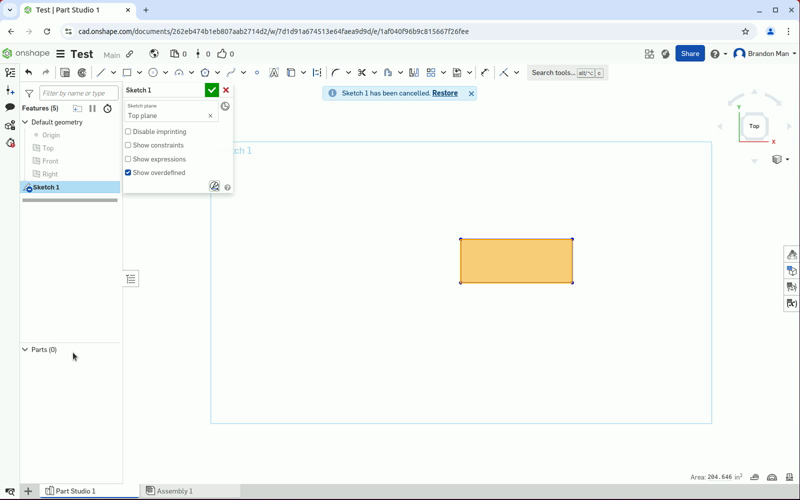
key(shift+e)
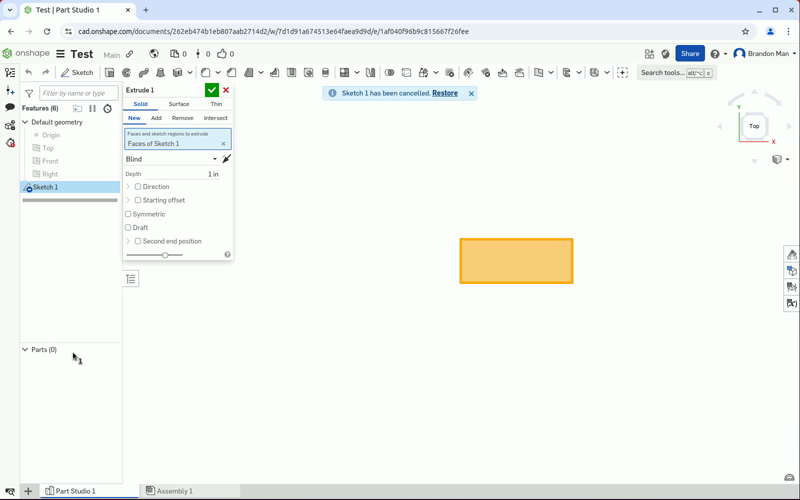
mouse_move(143, 106)
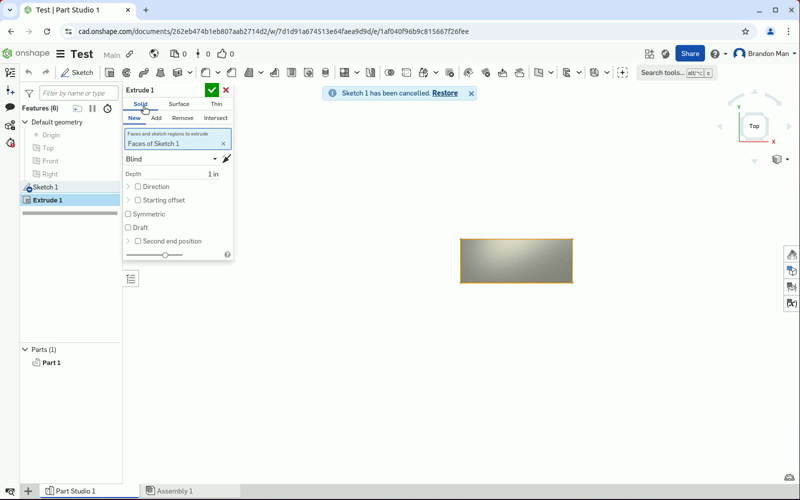
click(143, 106)
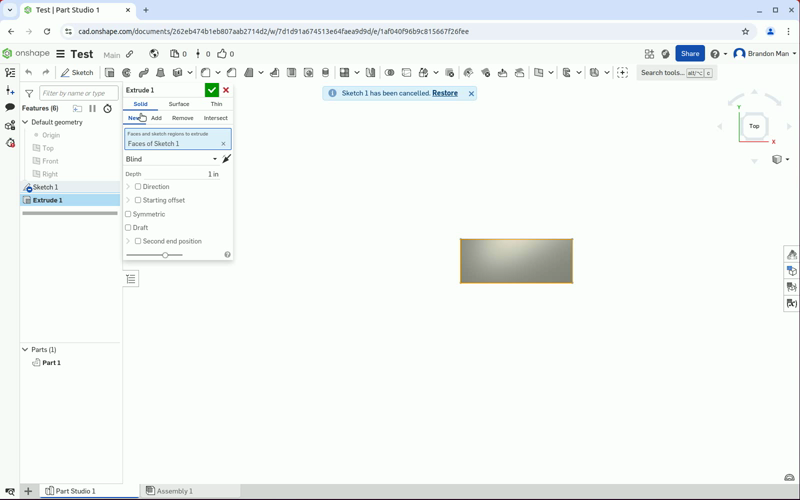
mouse_move(137, 120)
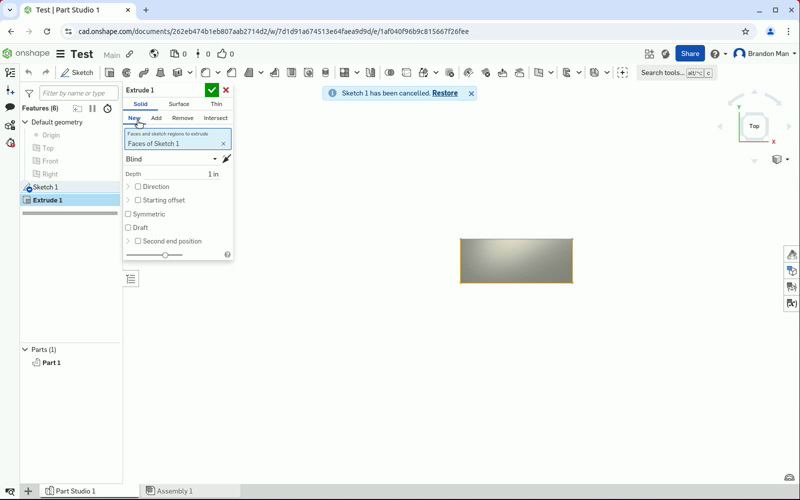
click(137, 120)
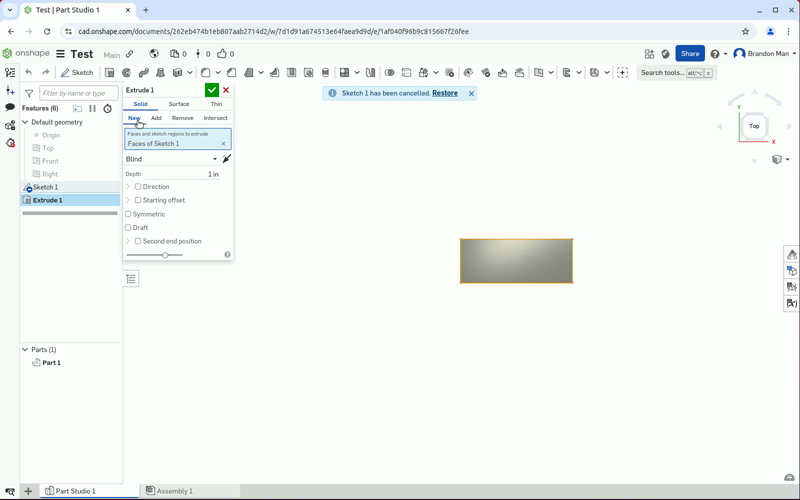
key(tab, 4)
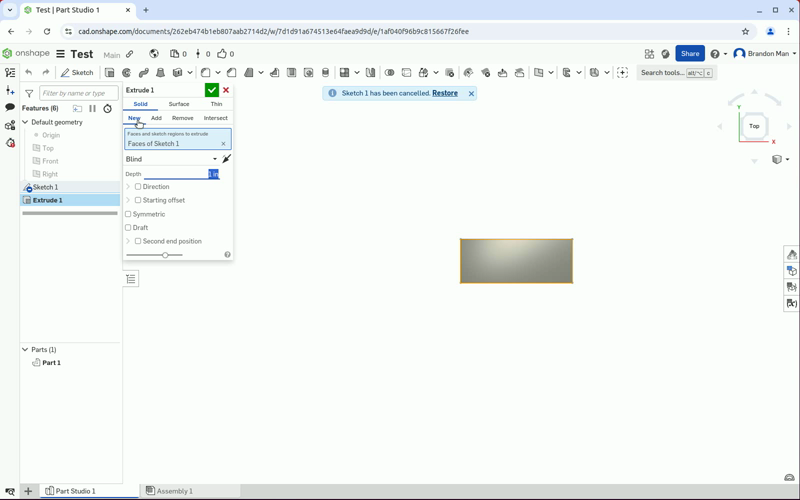
text(0.722)
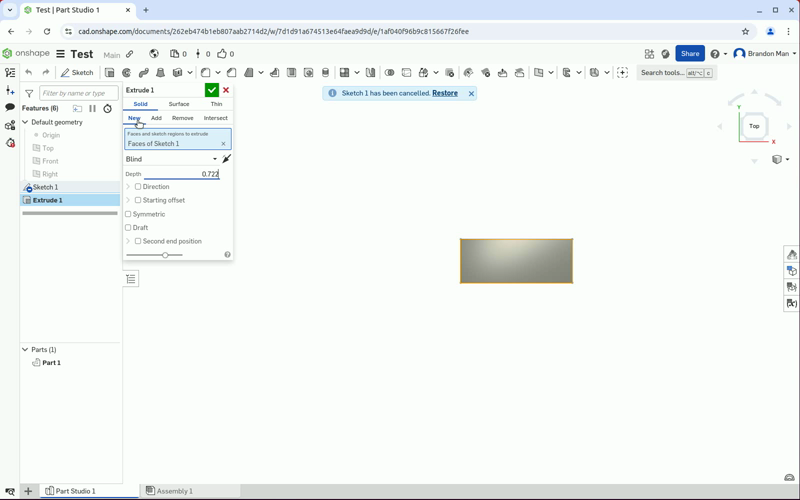
key(enter)
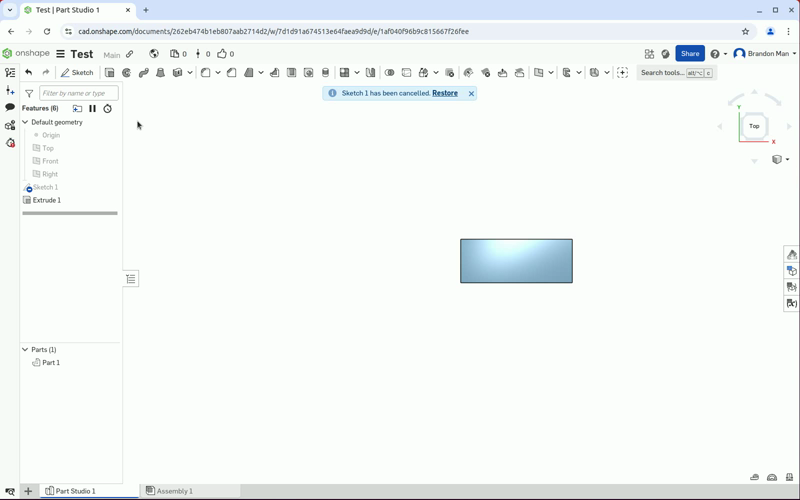
key(shift+h)
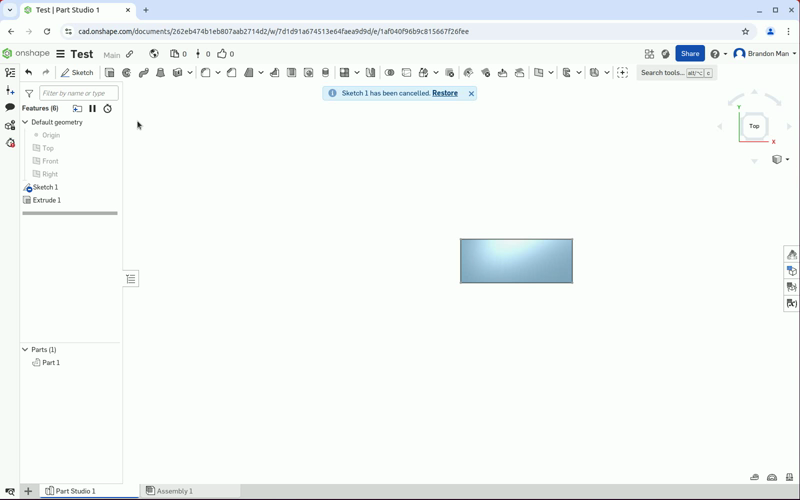
key(shift+h)
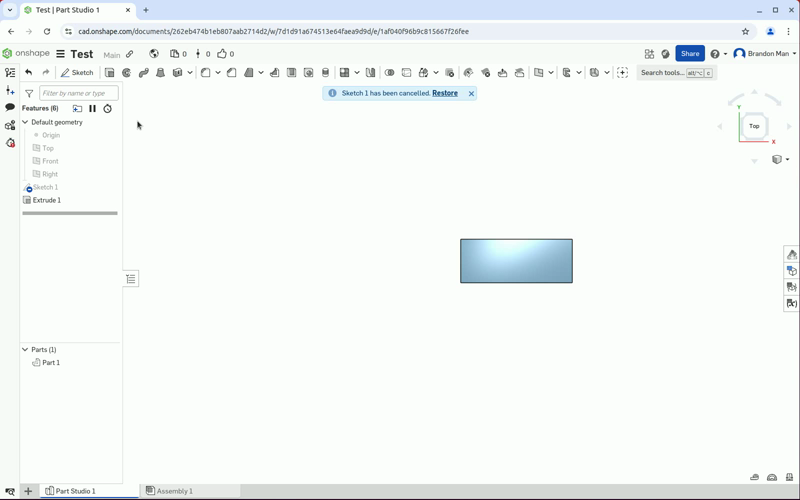
mouse_move(73, 189)
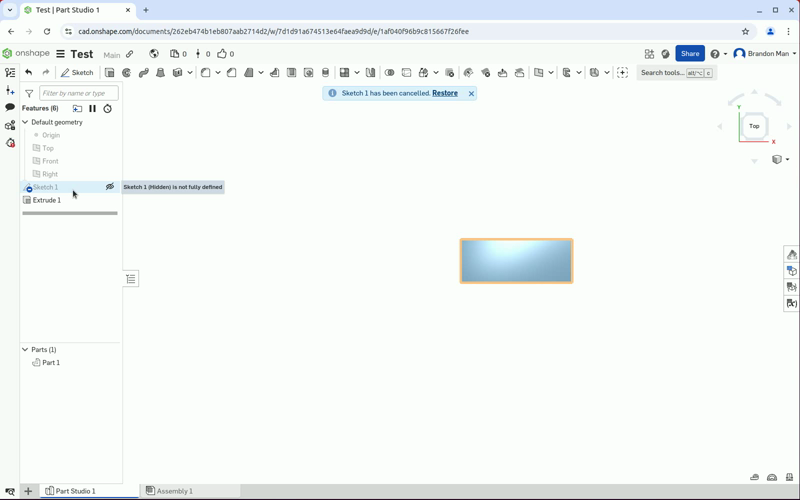
click(73, 189)
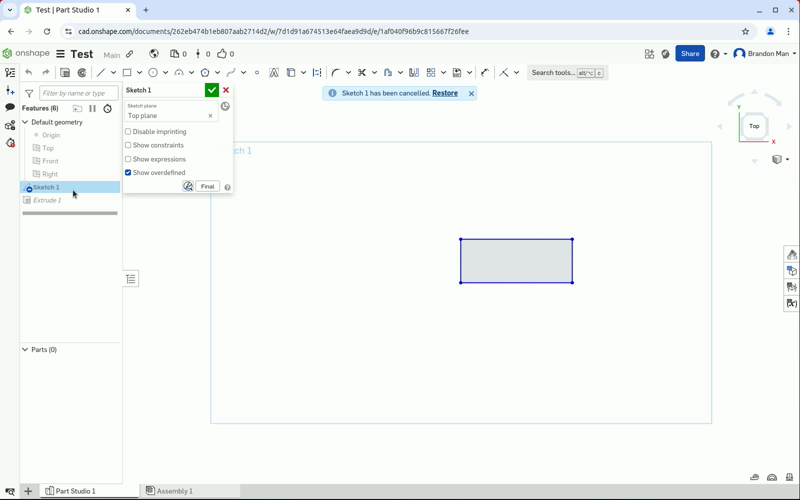
mouse_move(229, 92)
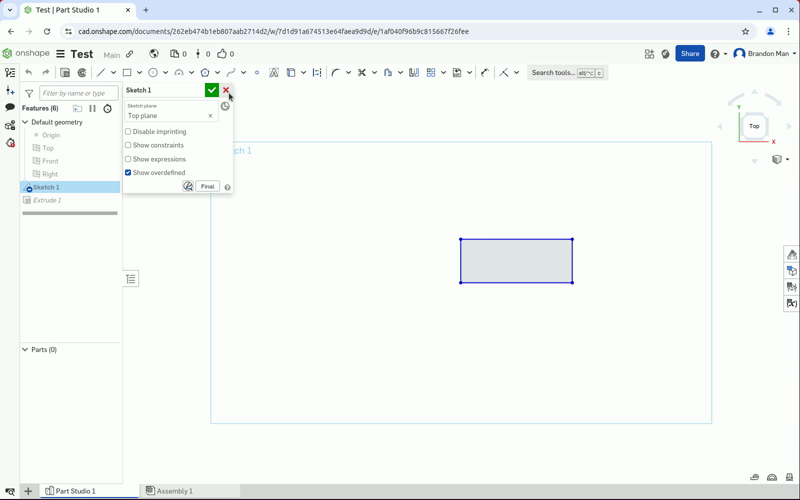
click(229, 92)
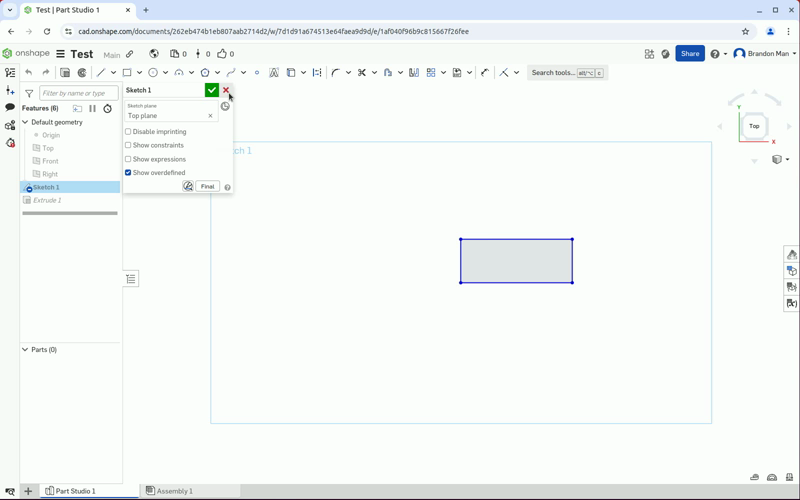
key(shift+s)
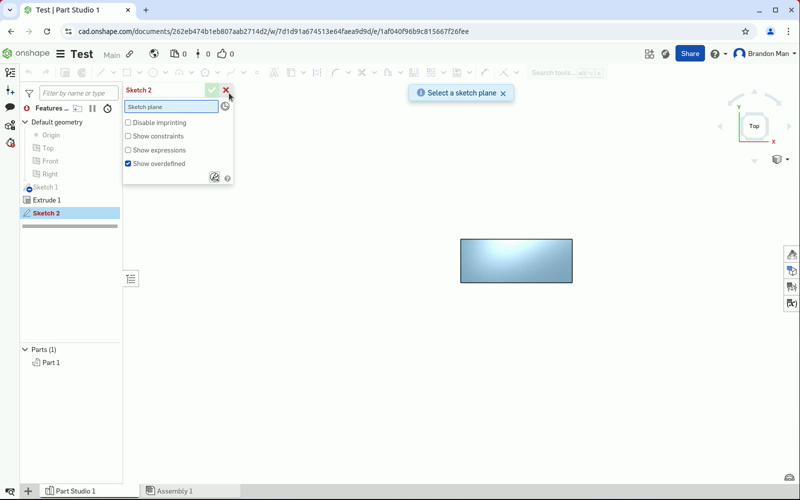
mouse_move(73, 150)
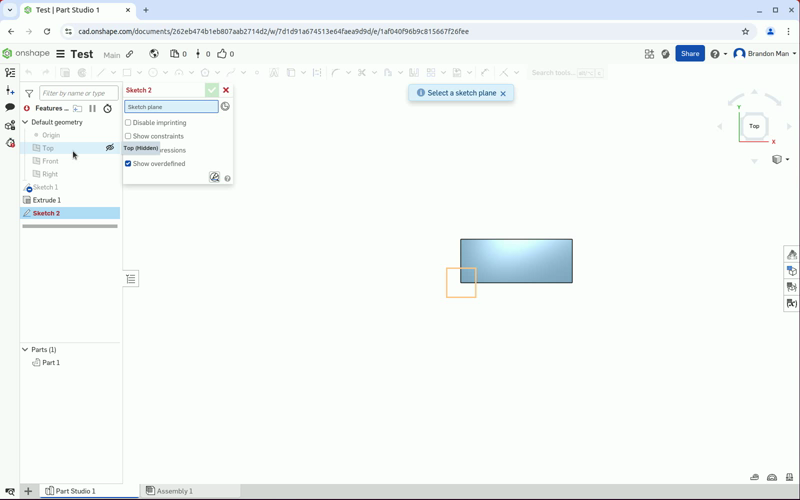
click(73, 150)
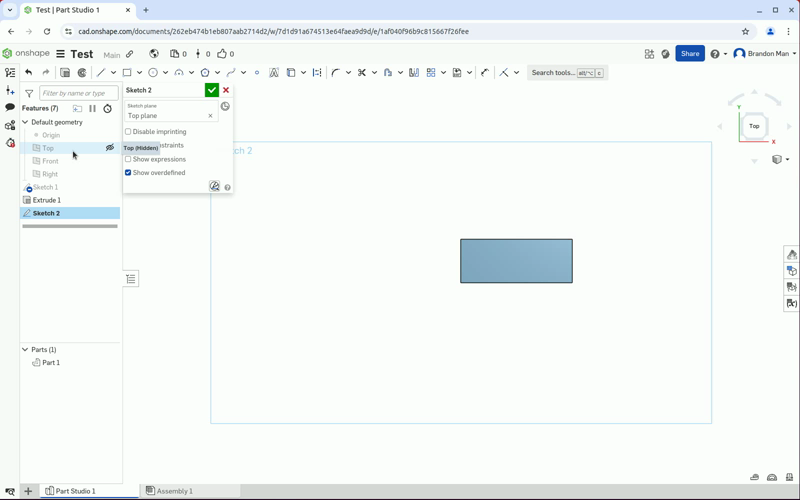
mouse_move(73, 352)
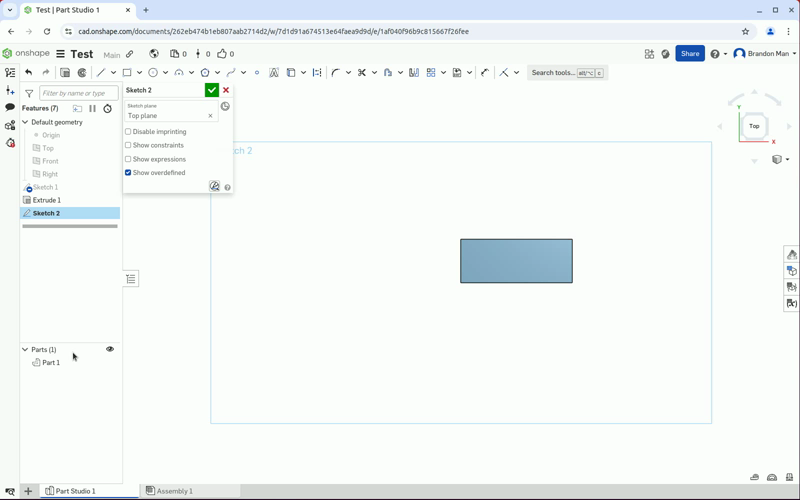
key(y)
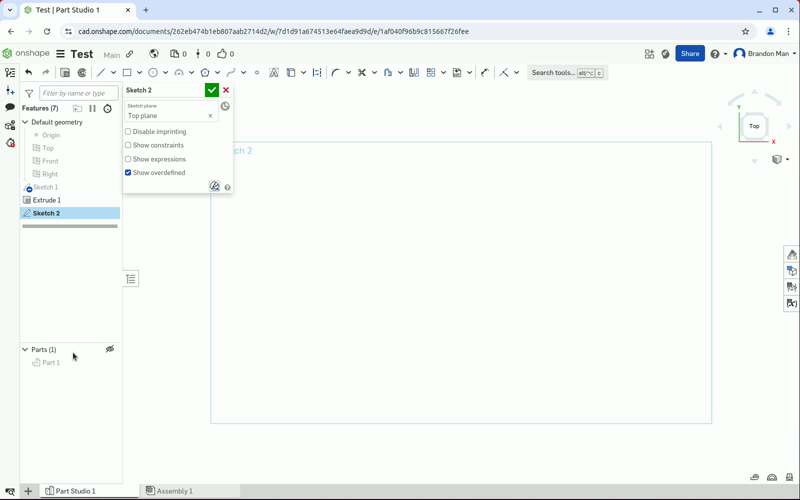
key(l)
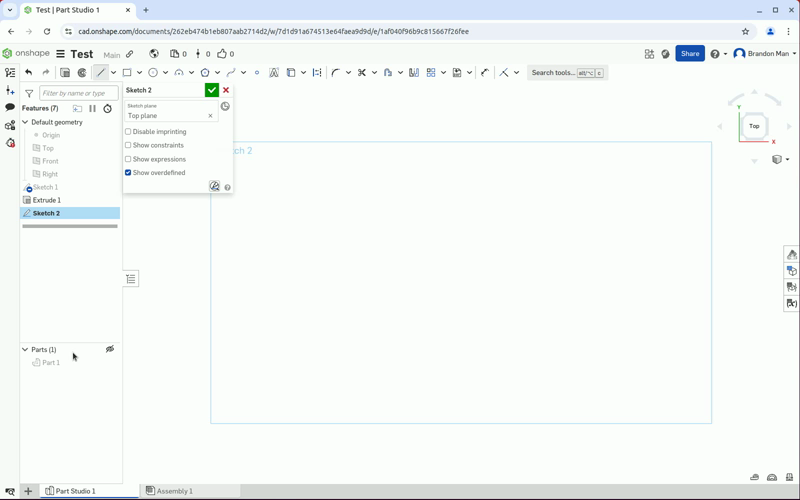
key_down(shift)
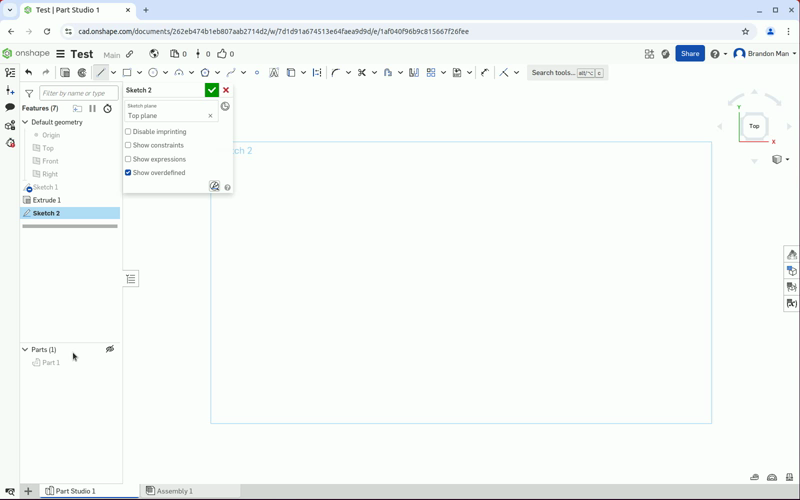
mouse_move(460, 282)
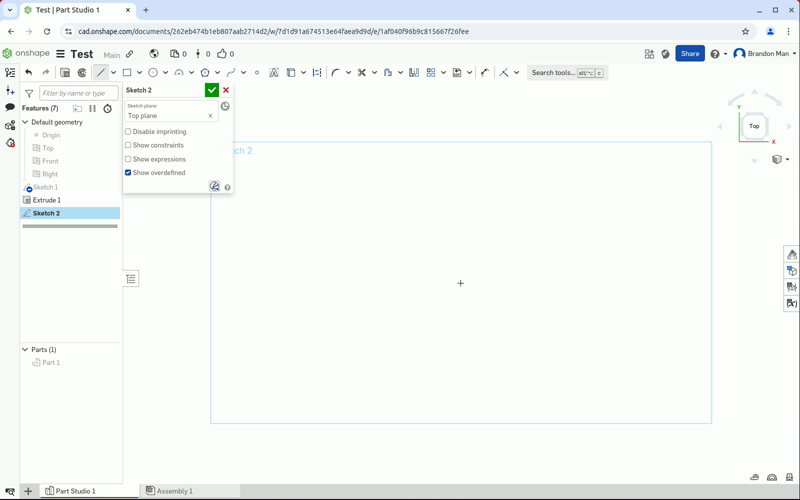
click(460, 282)
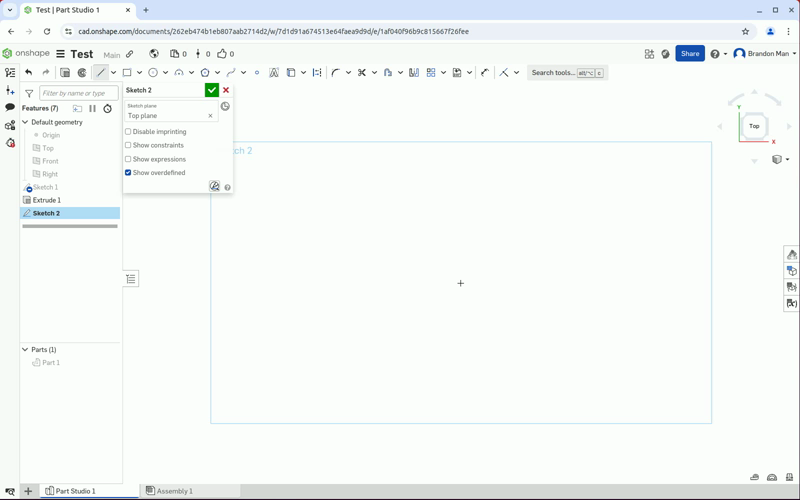
key_up(shift)
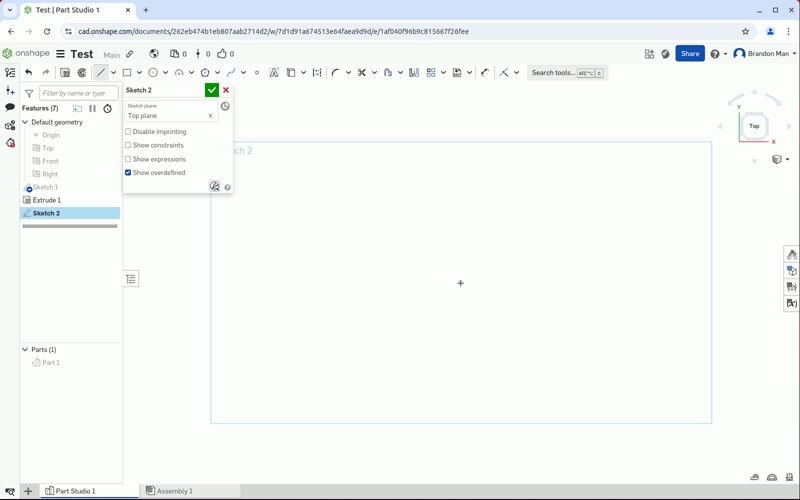
key_down(shift)
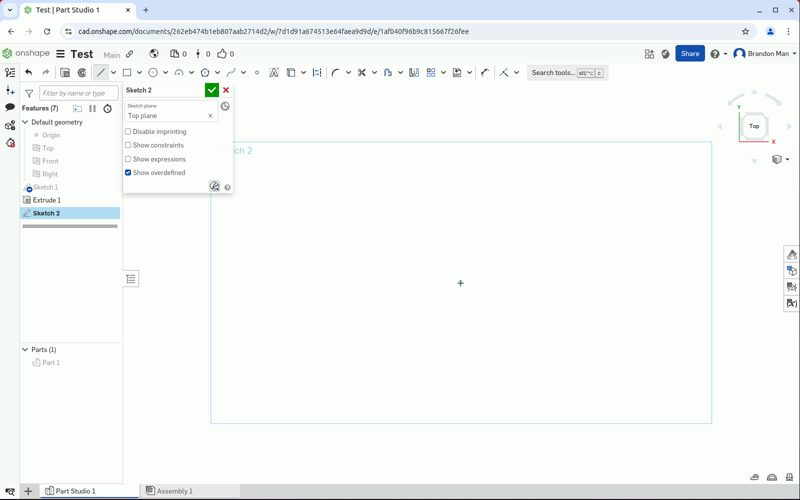
mouse_move(490, 282)
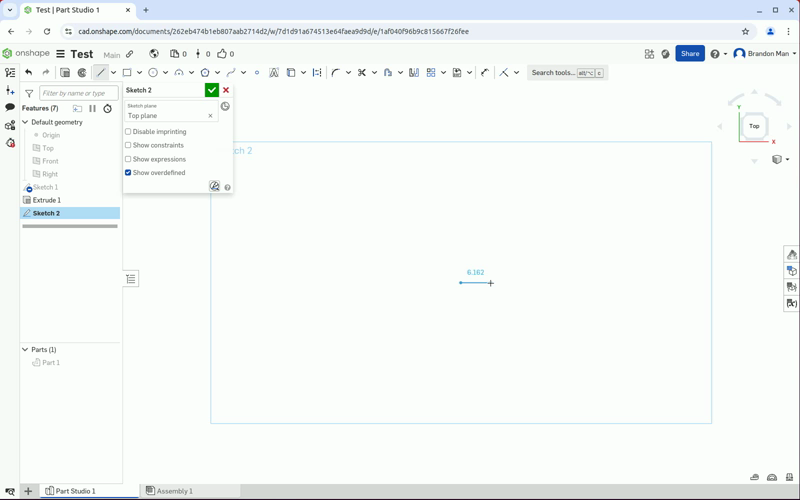
mouse_move(465, 282)
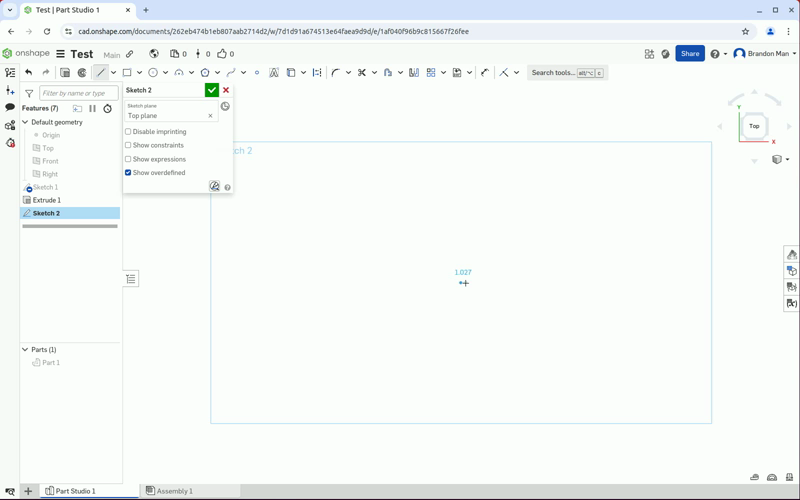
scroll(6)
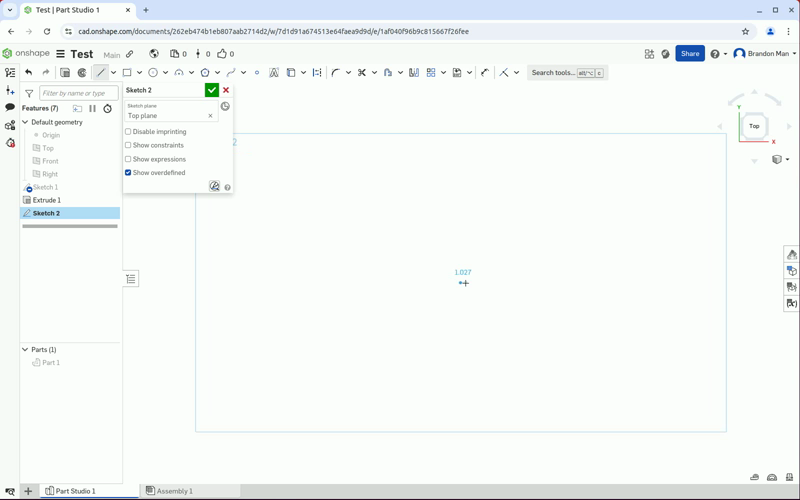
scroll(6)
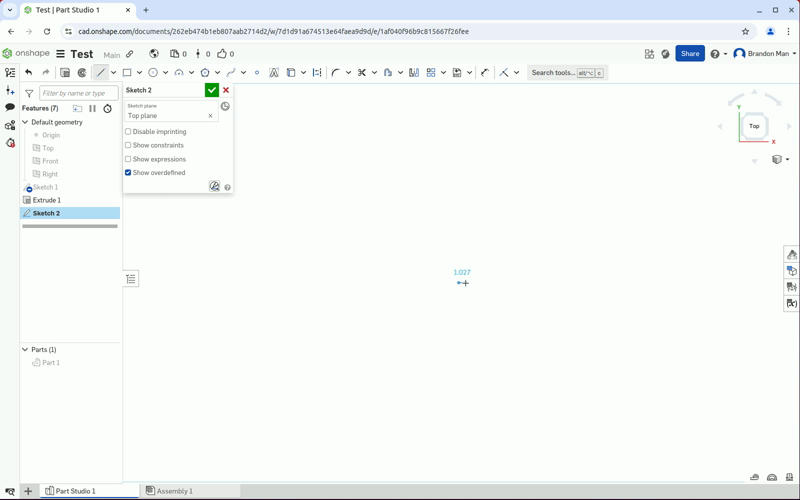
scroll(6)
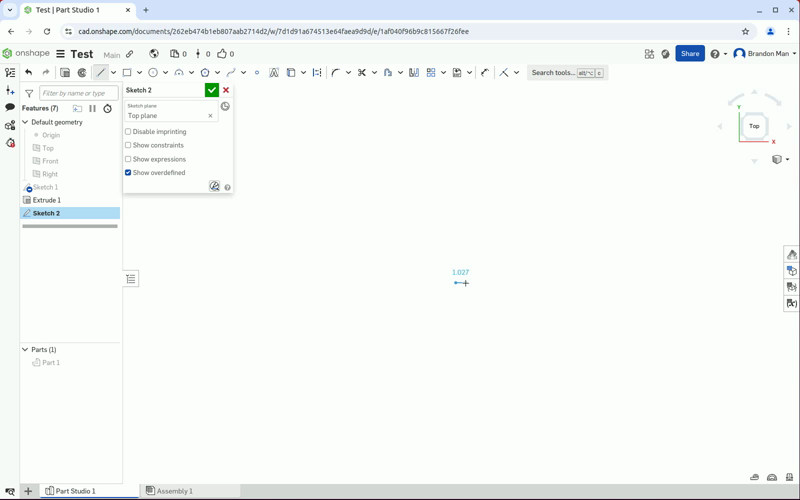
scroll(6)
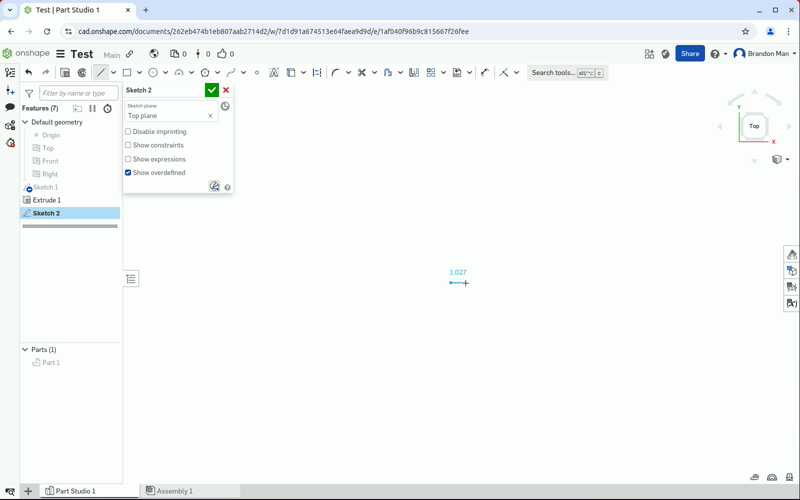
scroll(6)
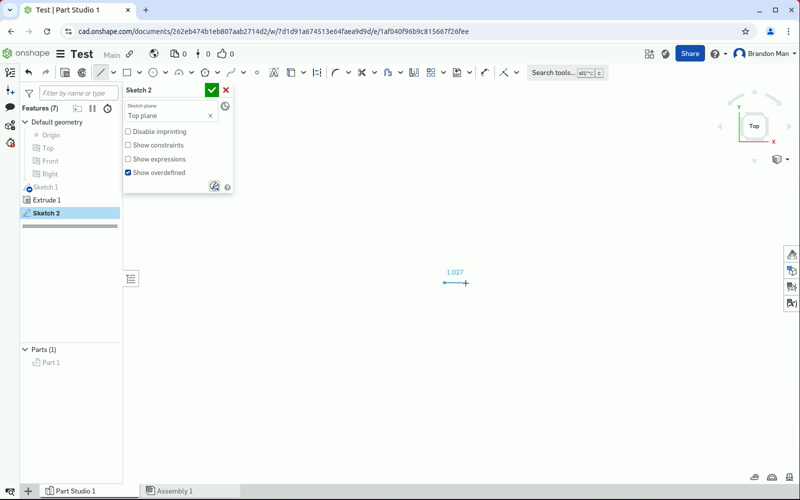
scroll(6)
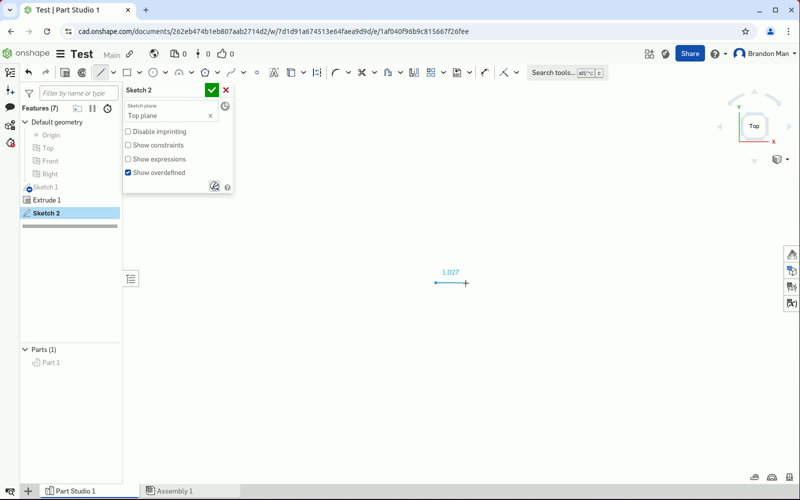
scroll(6)
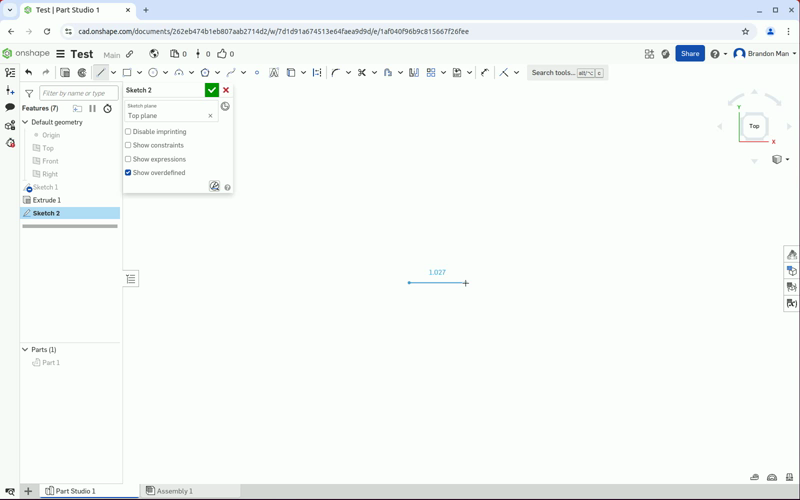
click(465, 282)
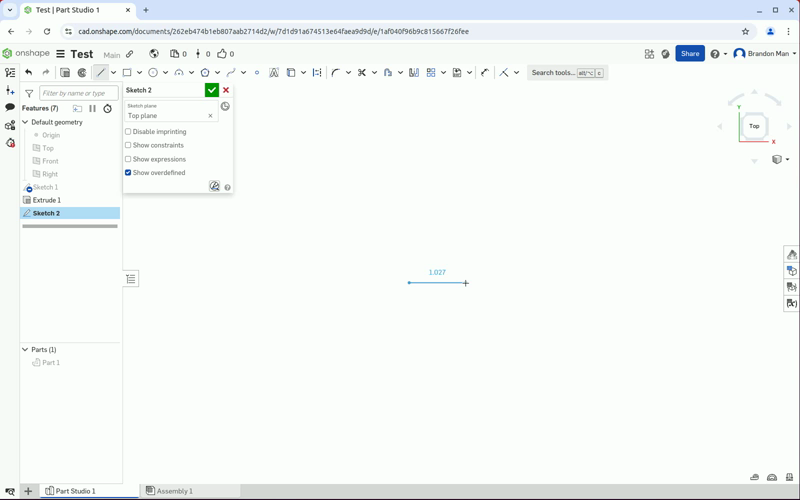
scroll(-6)
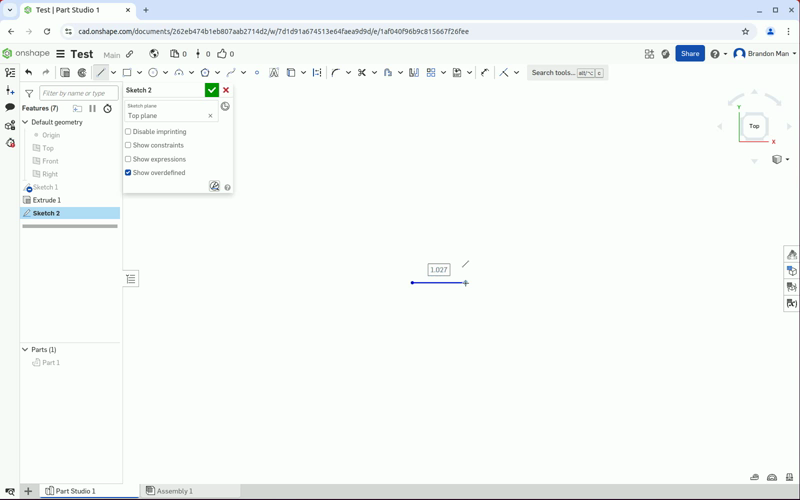
scroll(-6)
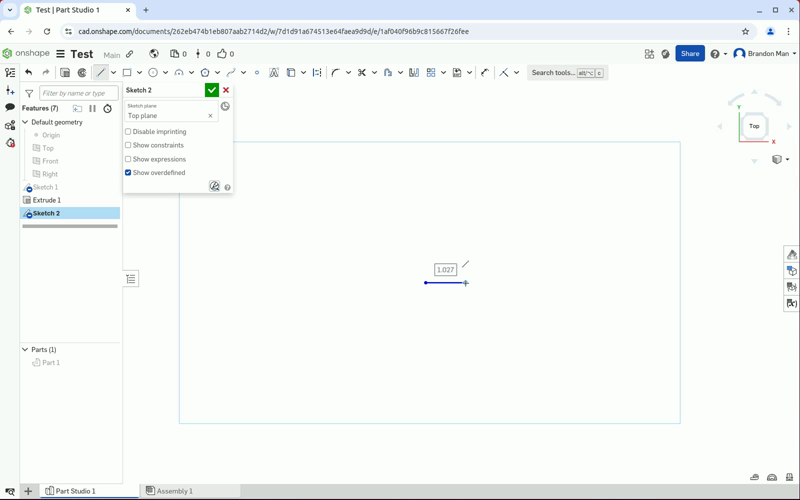
scroll(-6)
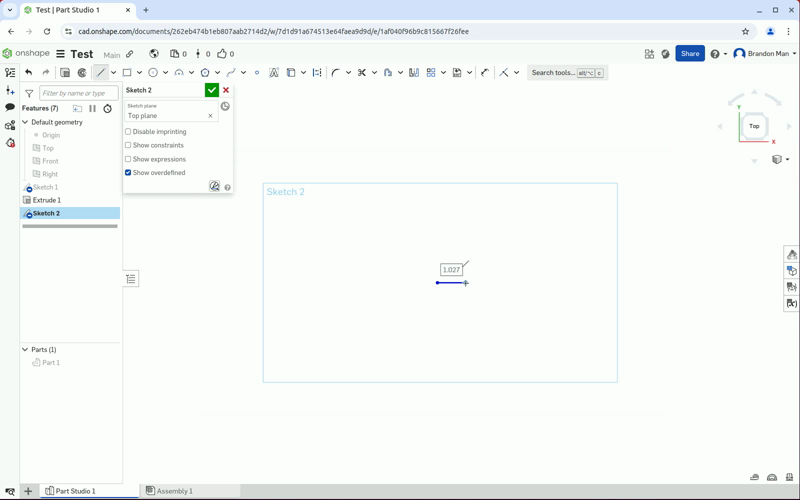
scroll(-6)
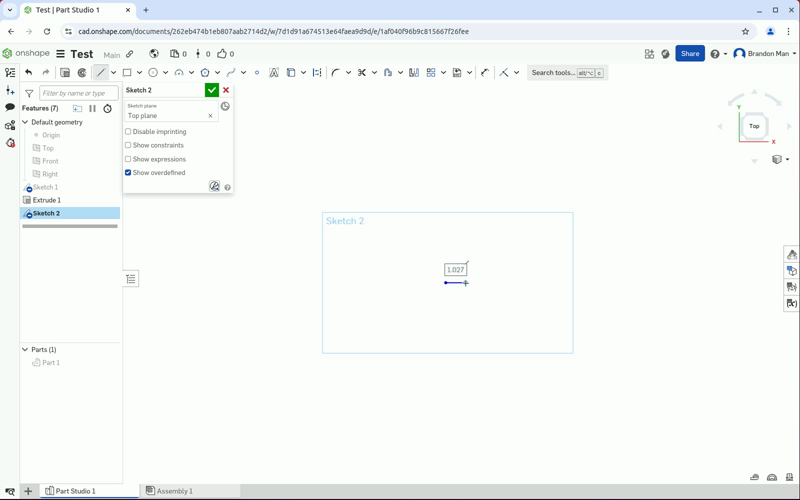
scroll(-6)
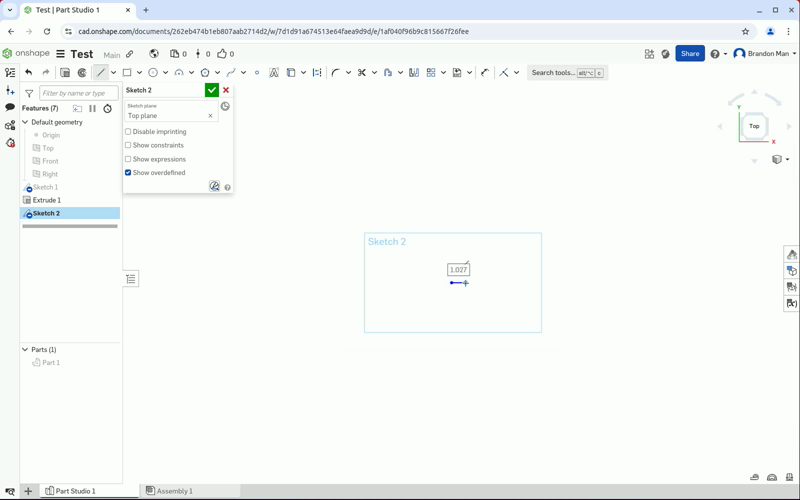
scroll(-6)
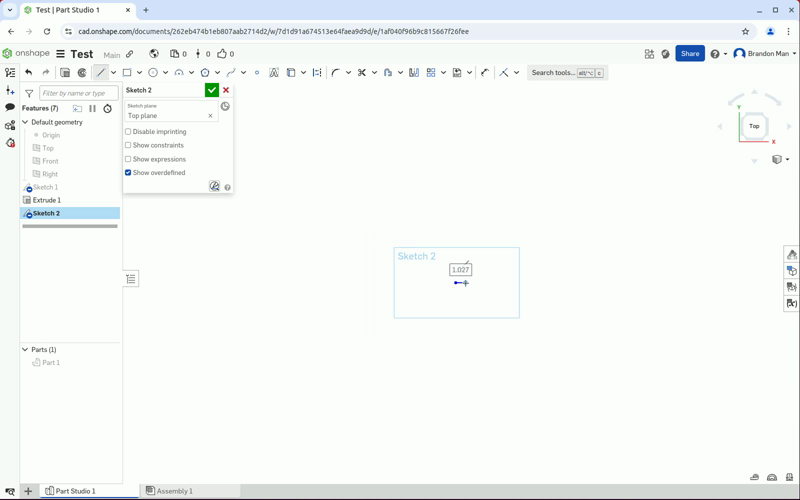
scroll(-6)
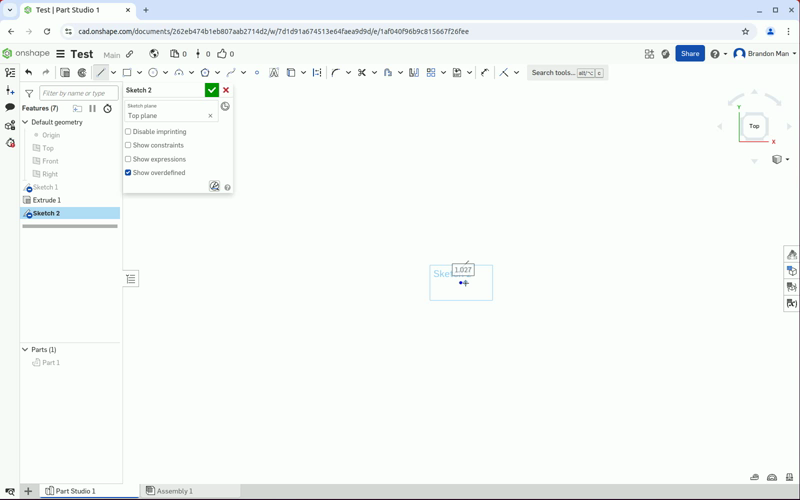
key_up(shift)
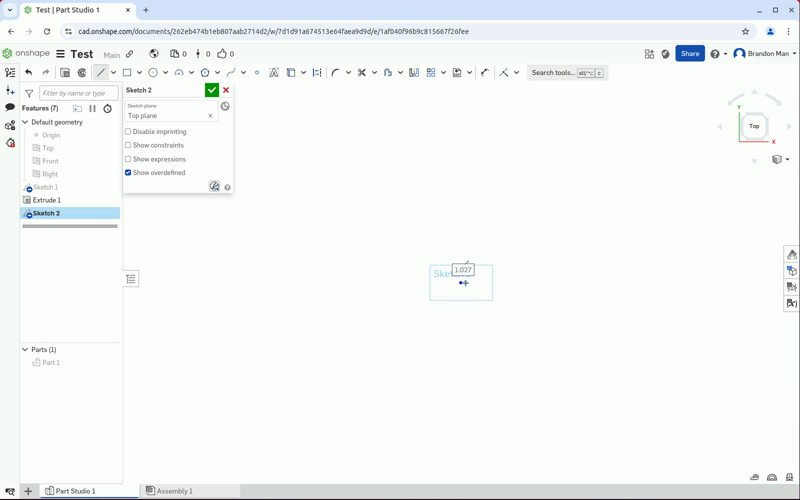
key_down(shift)
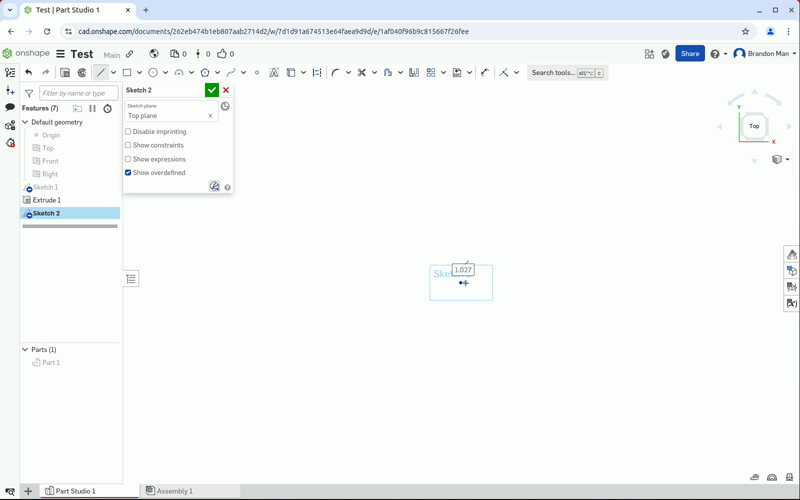
mouse_move(495, 282)
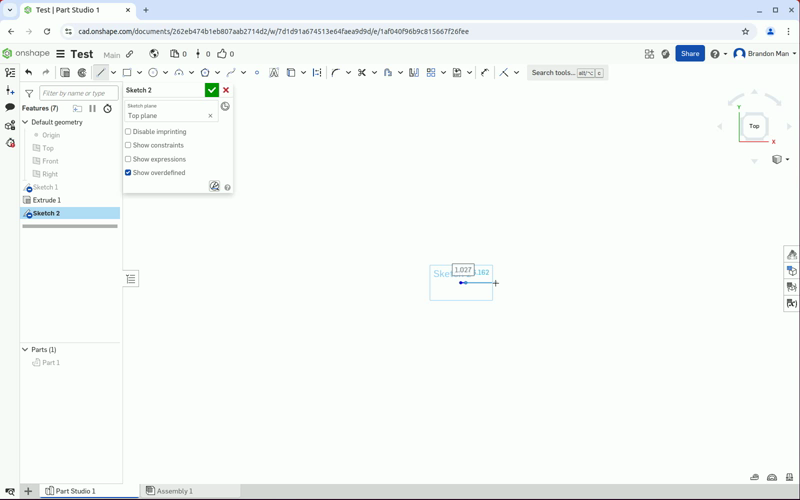
mouse_move(465, 240)
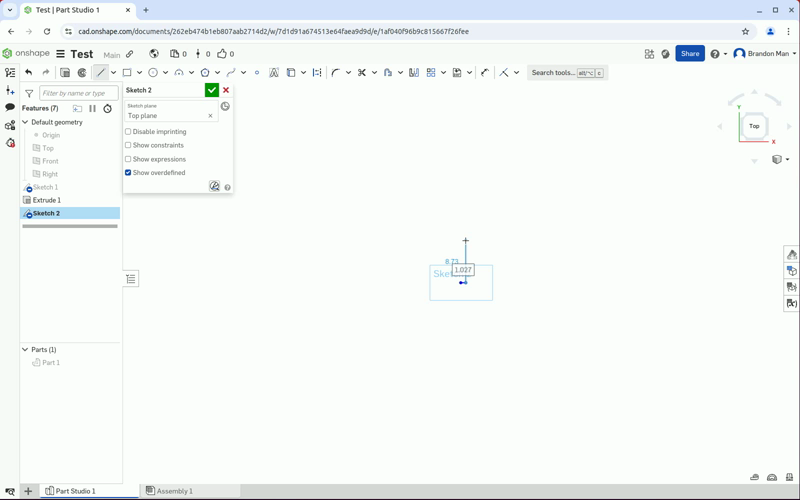
click(465, 240)
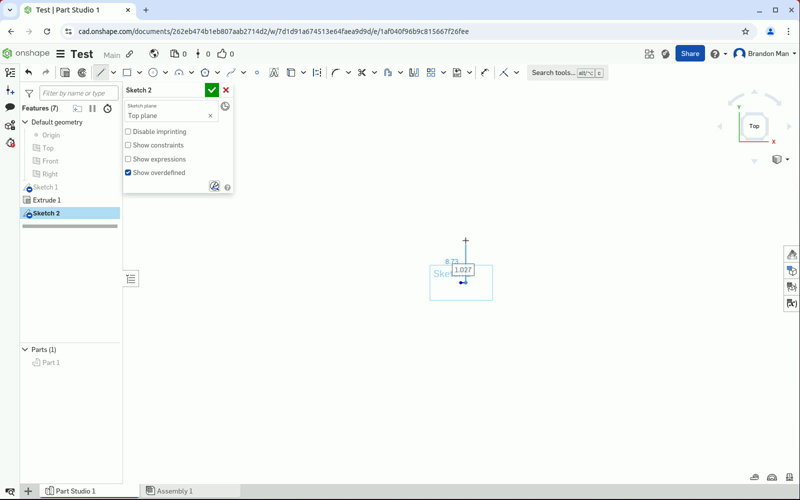
key_up(shift)
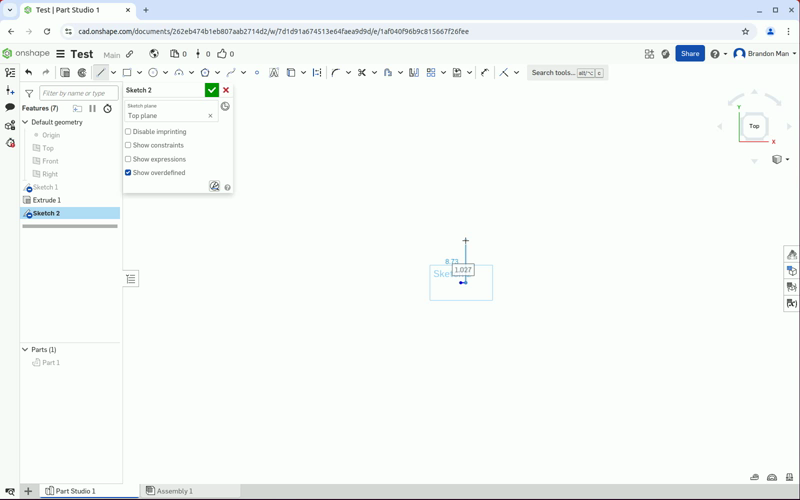
key_down(shift)
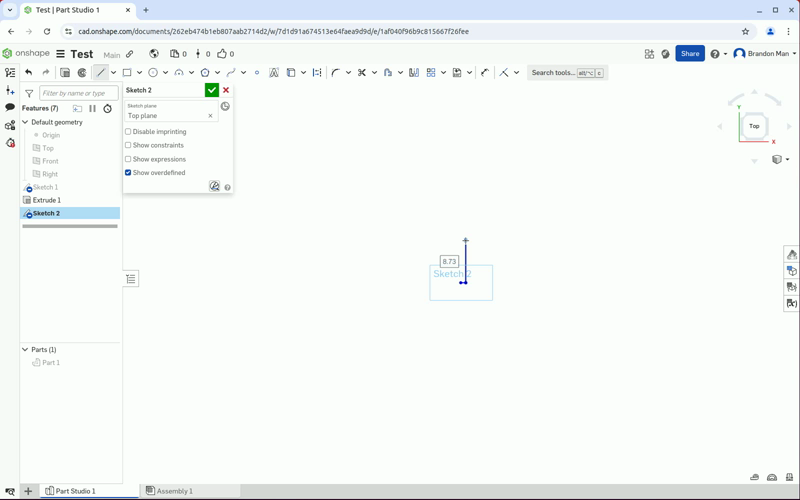
mouse_move(495, 240)
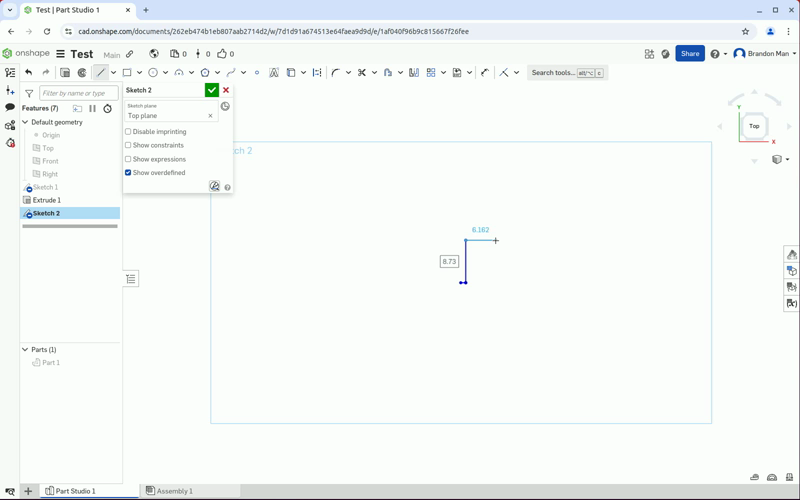
mouse_move(460, 240)
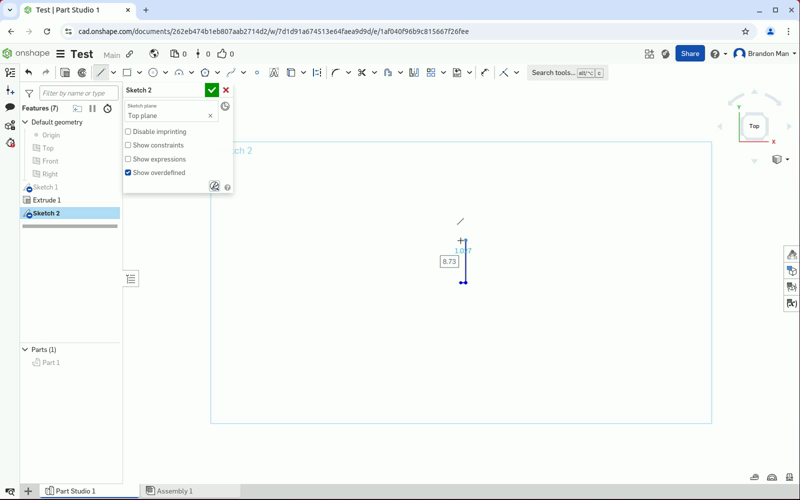
scroll(6)
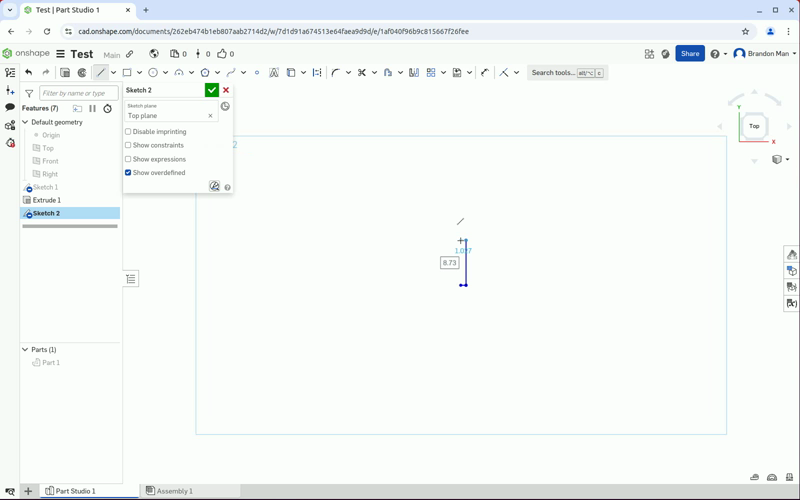
scroll(6)
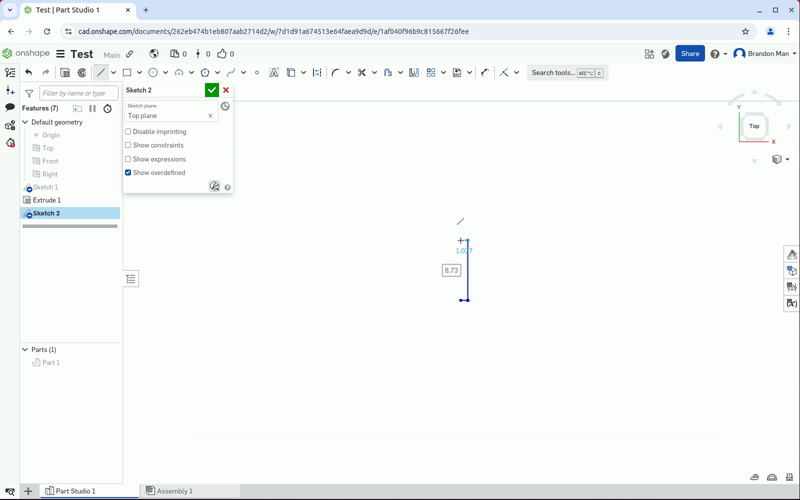
scroll(6)
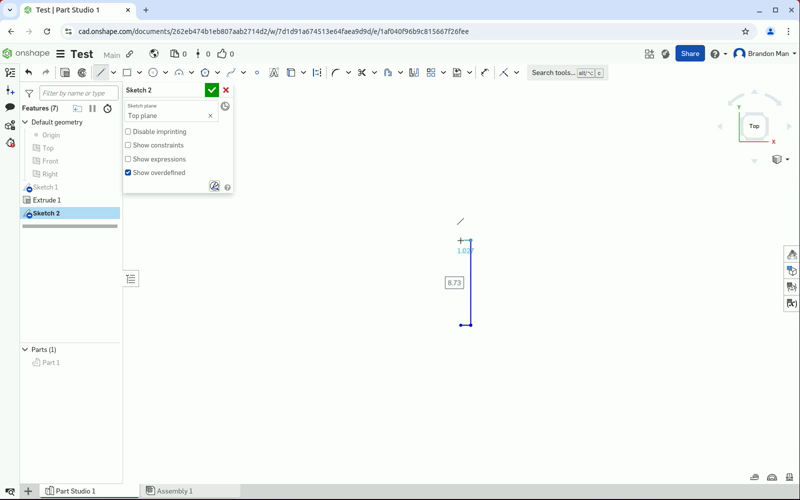
scroll(6)
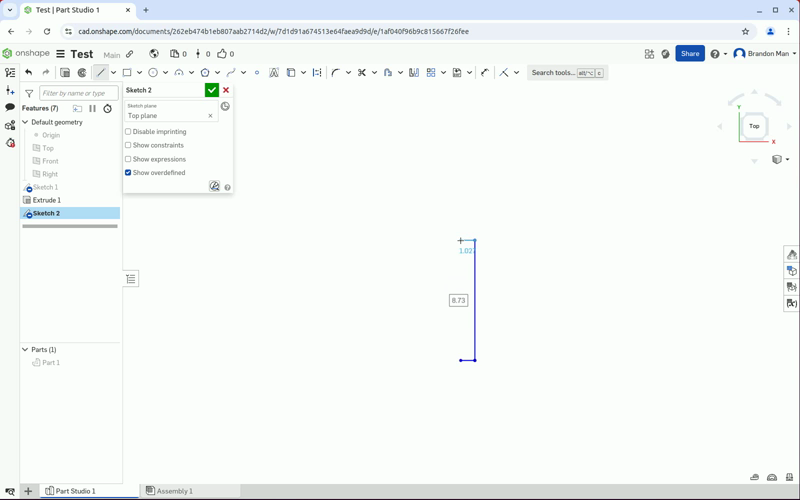
scroll(6)
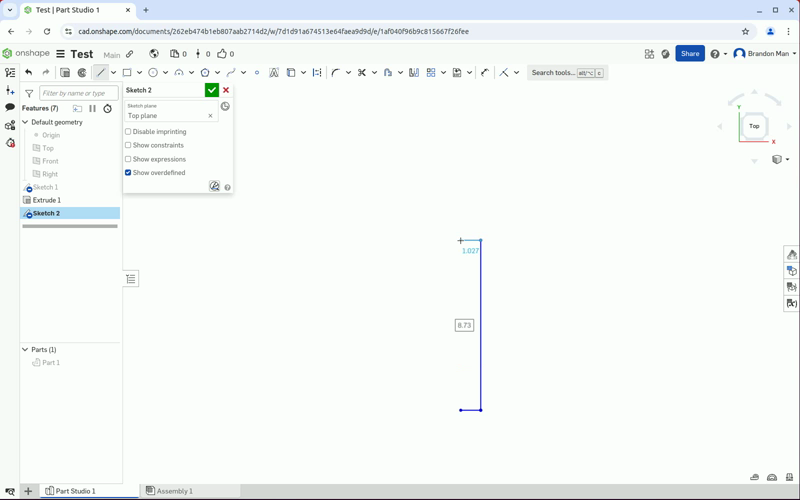
scroll(6)
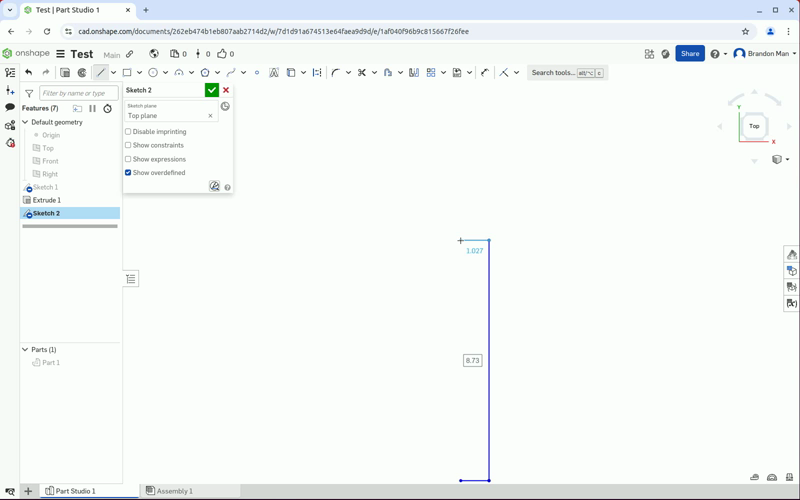
scroll(6)
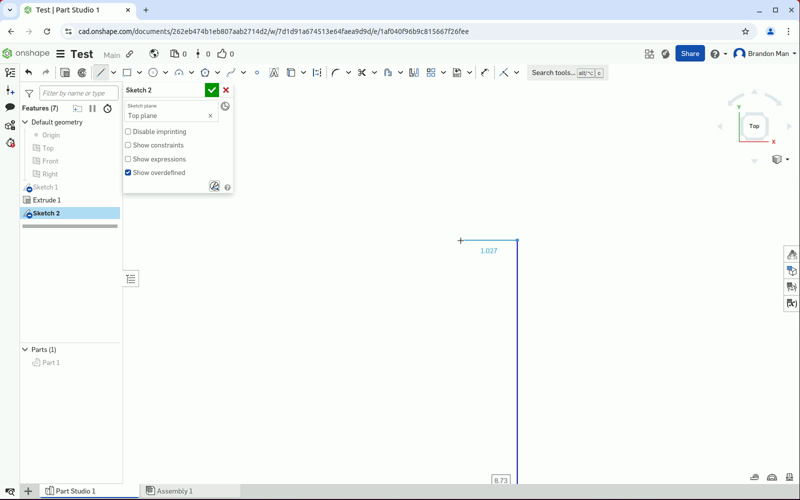
click(460, 240)
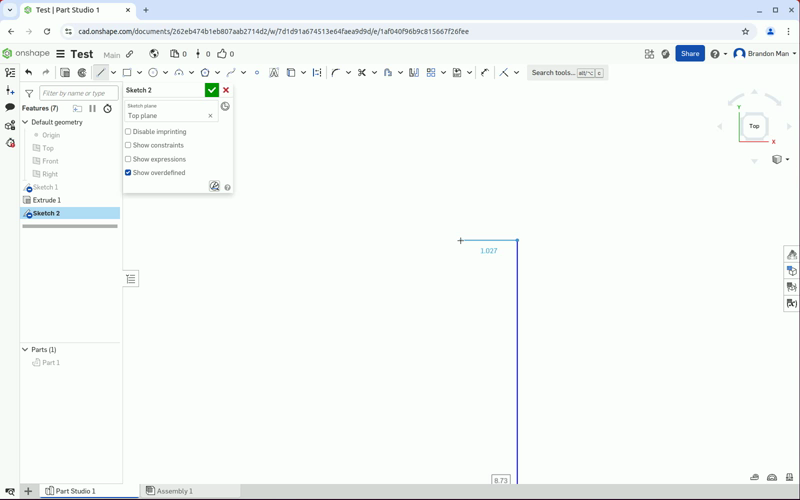
scroll(-6)
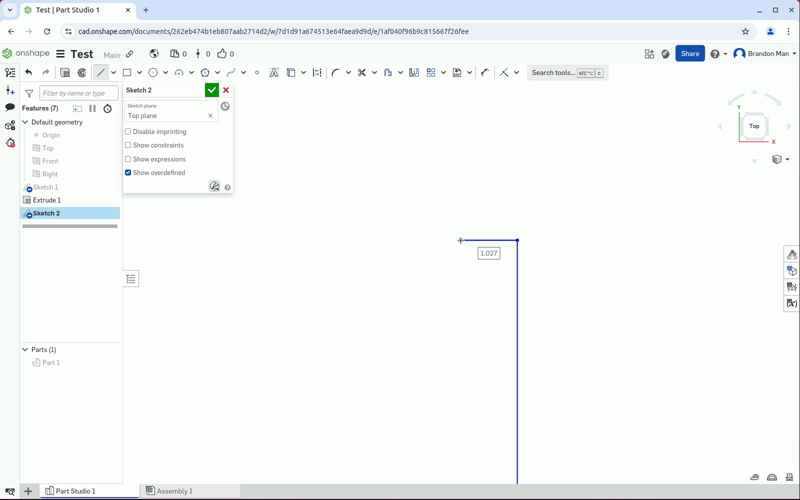
scroll(-6)
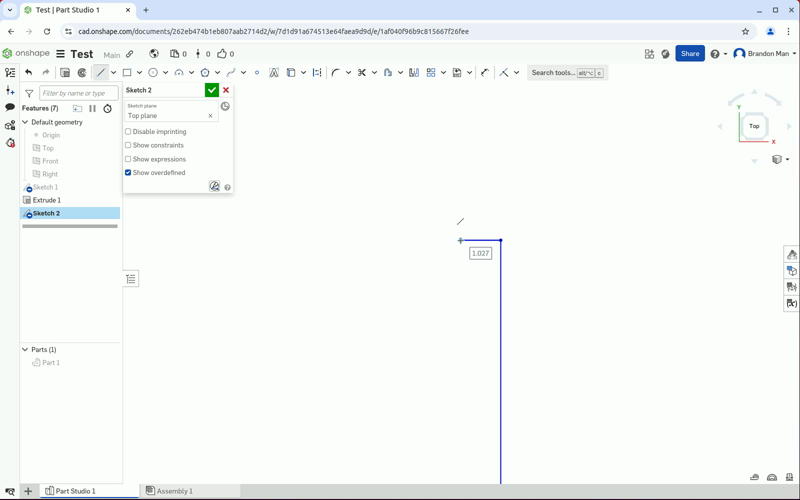
scroll(-6)
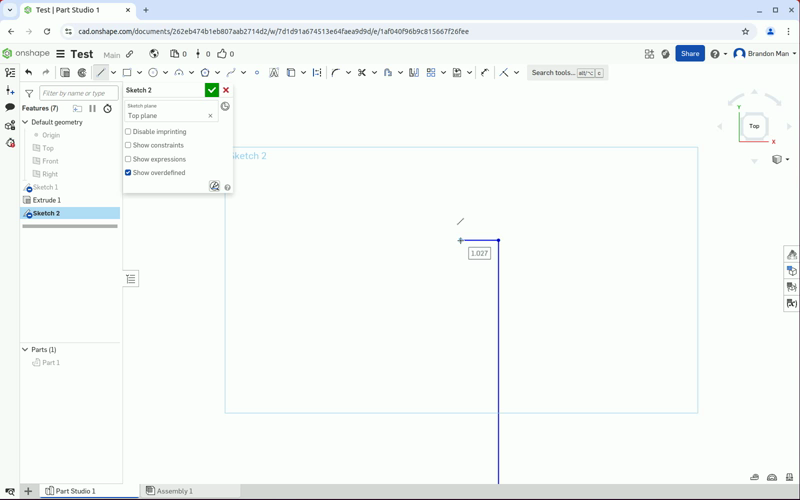
scroll(-6)
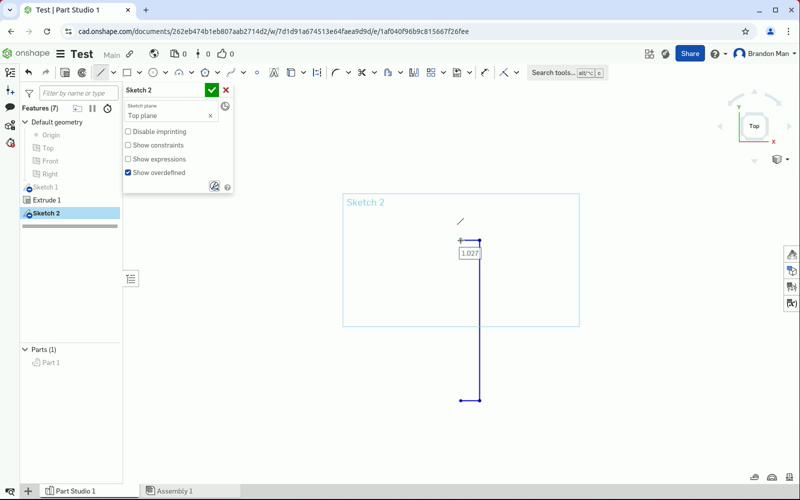
scroll(-6)
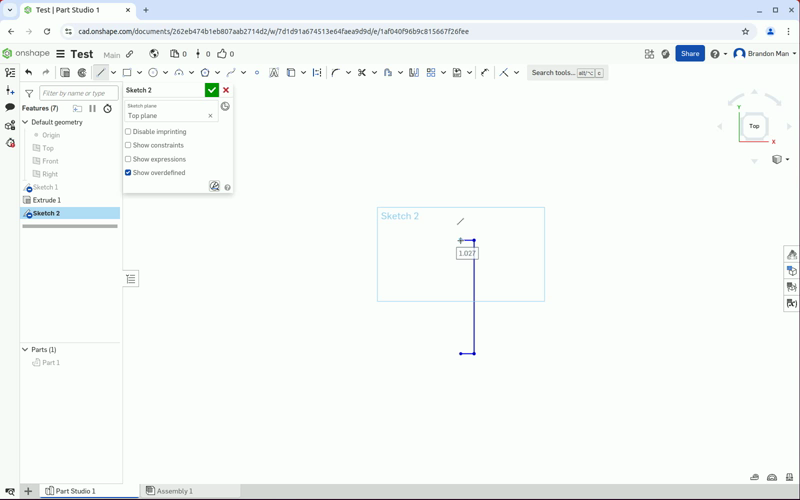
scroll(-6)
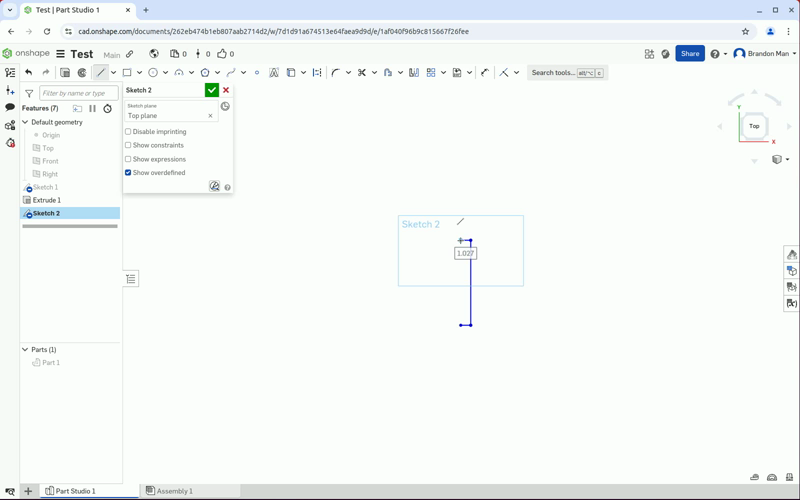
scroll(-6)
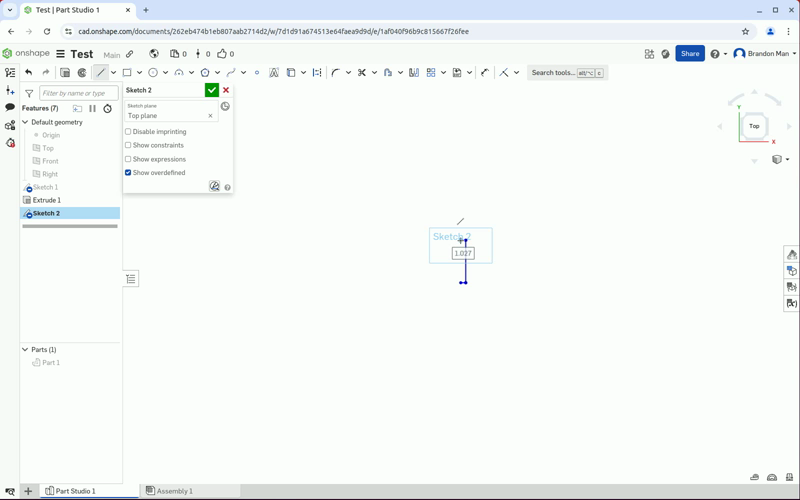
key_up(shift)
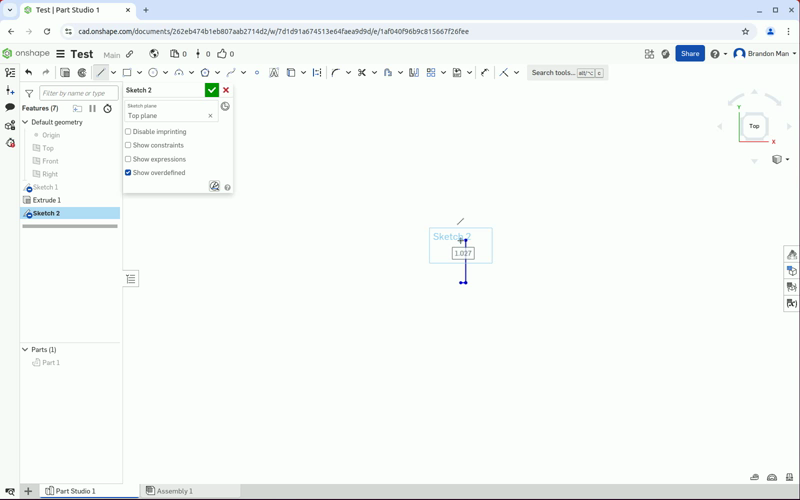
mouse_move(490, 240)
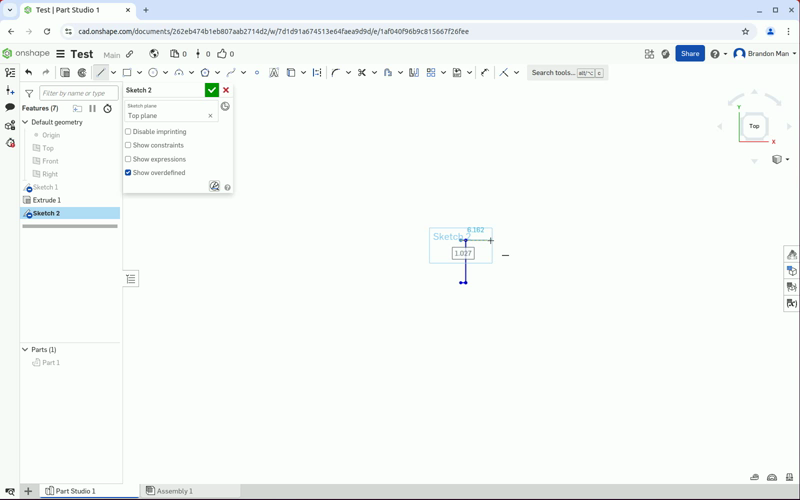
key_down(shift)
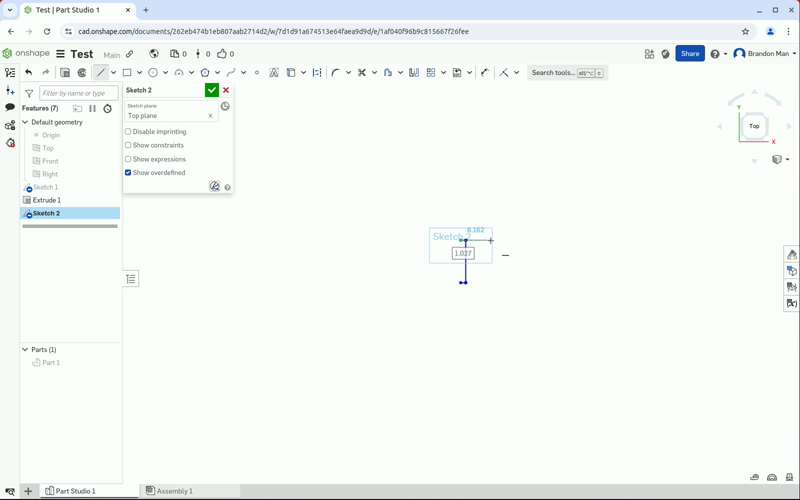
mouse_move(460, 282)
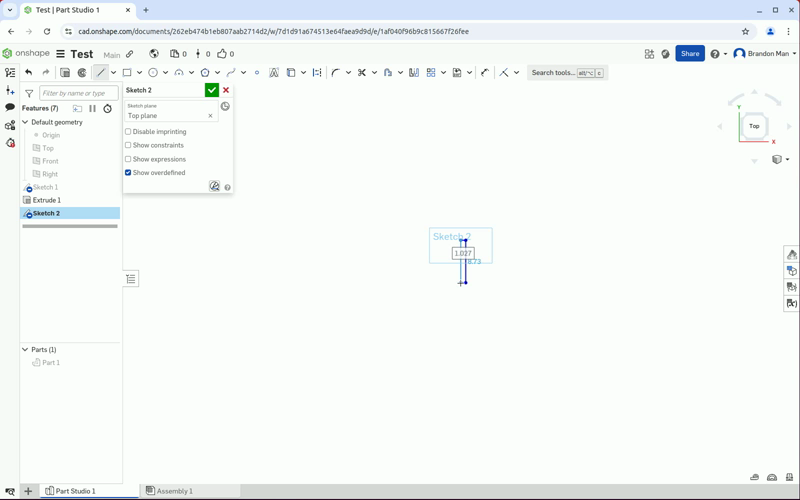
key_up(shift)
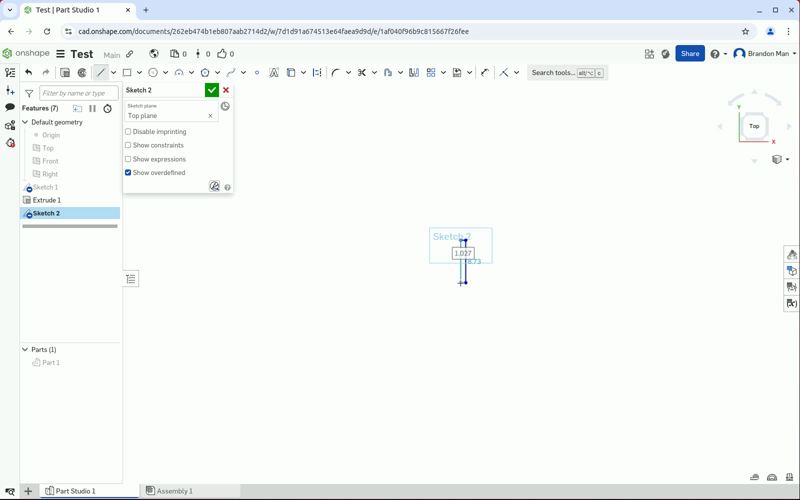
click(460, 282)
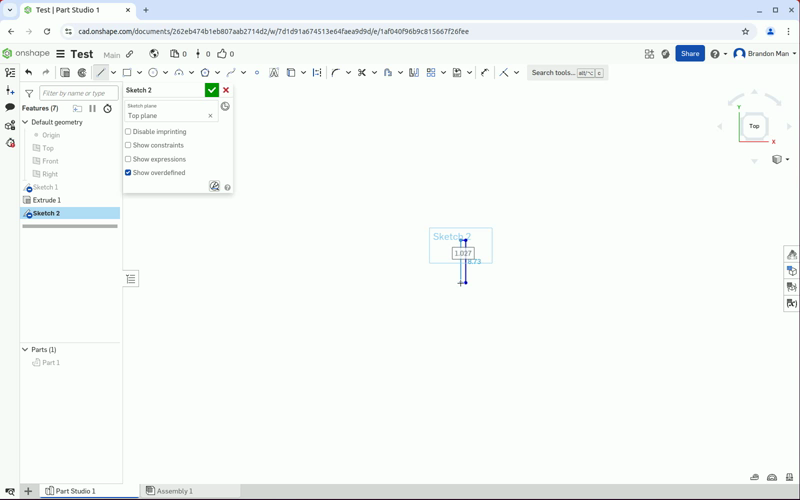
key(esc)
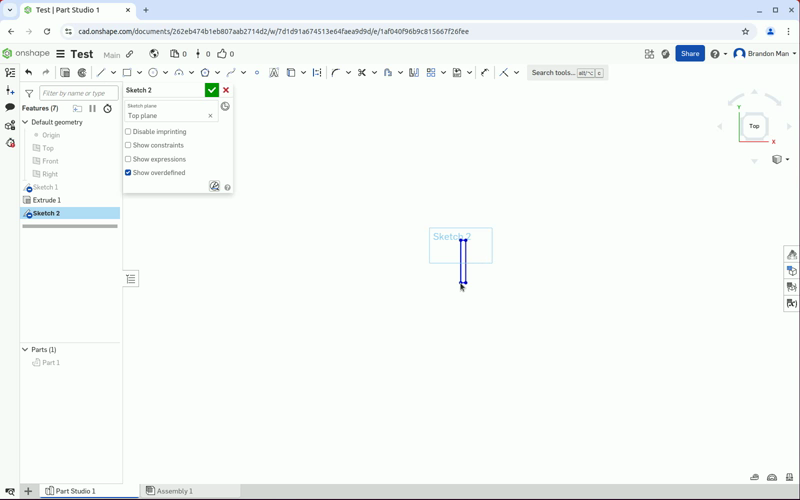
mouse_move(464, 268)
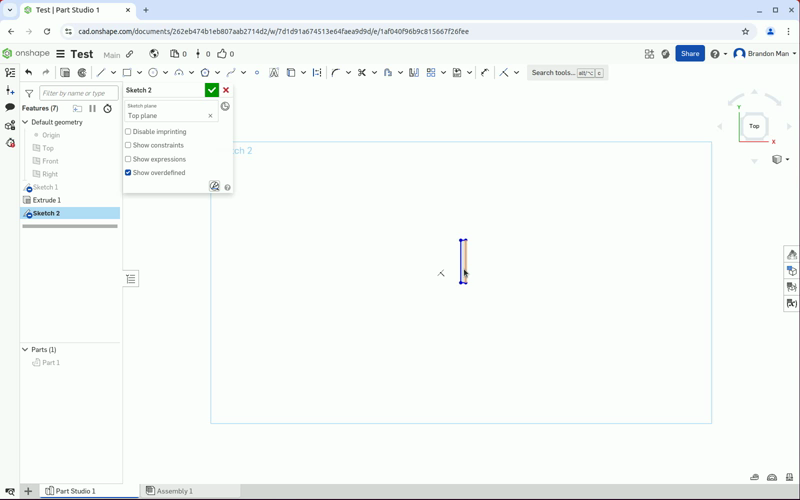
scroll(6)
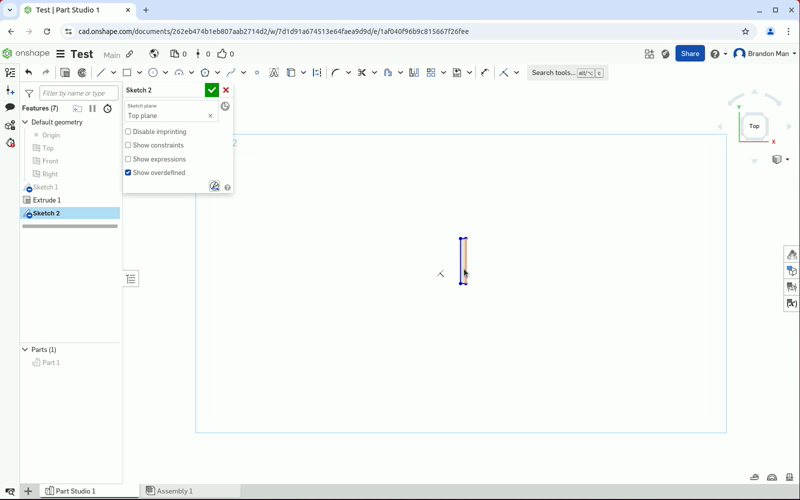
scroll(6)
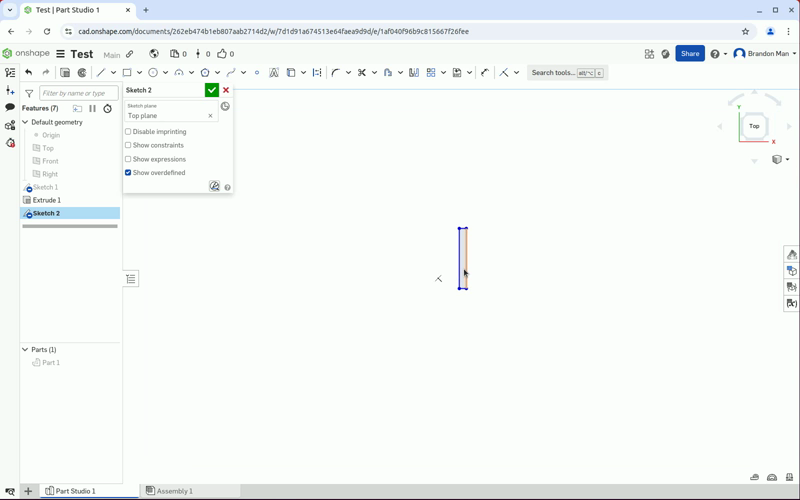
scroll(6)
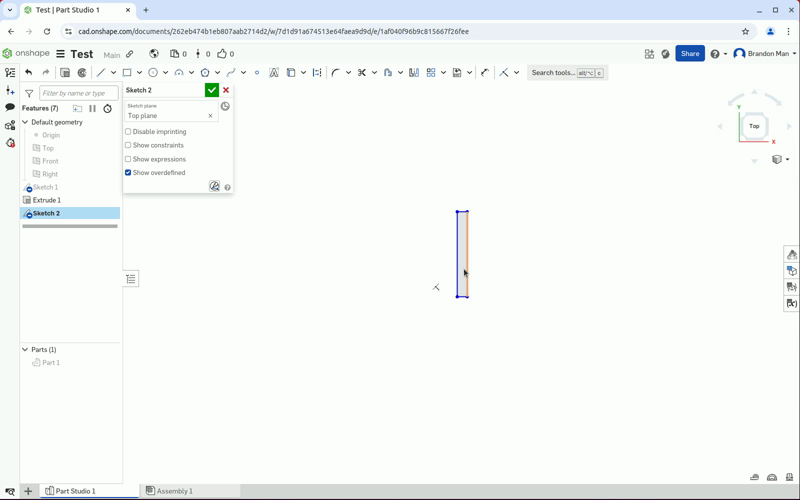
scroll(6)
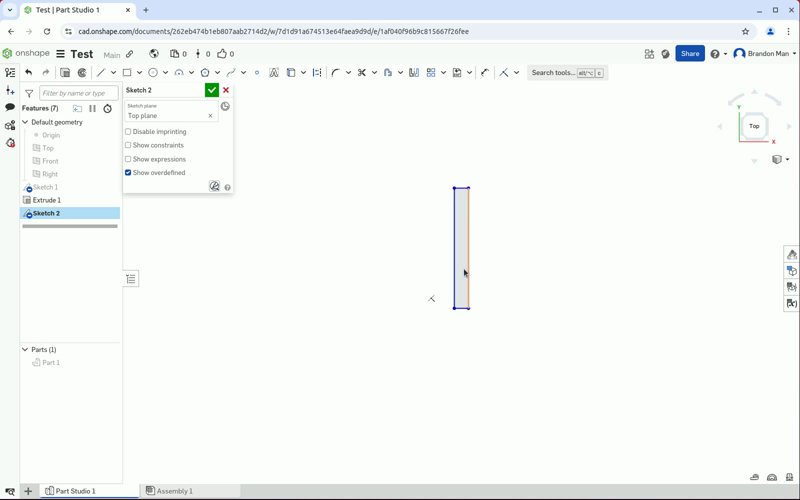
scroll(6)
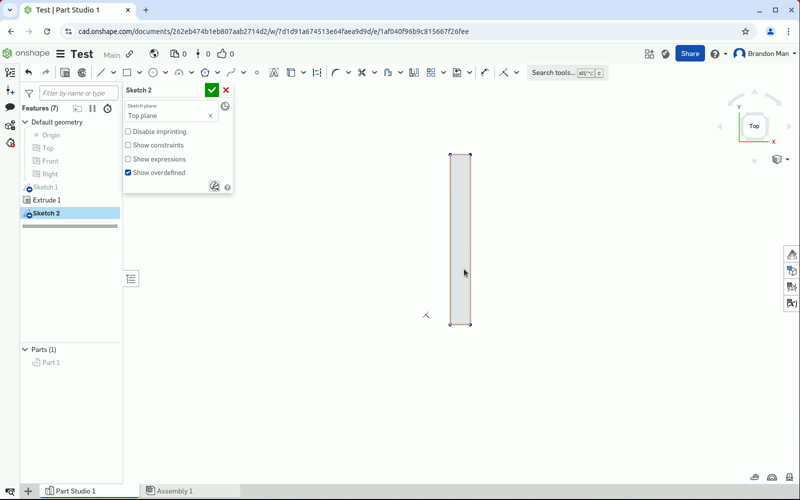
scroll(6)
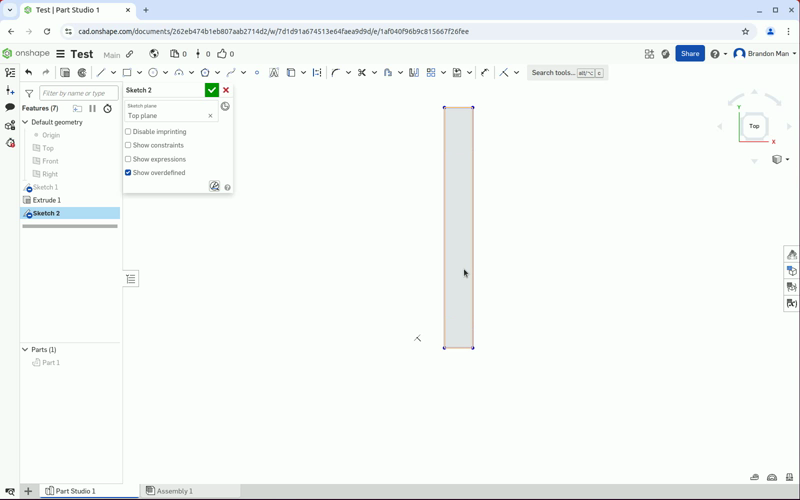
scroll(6)
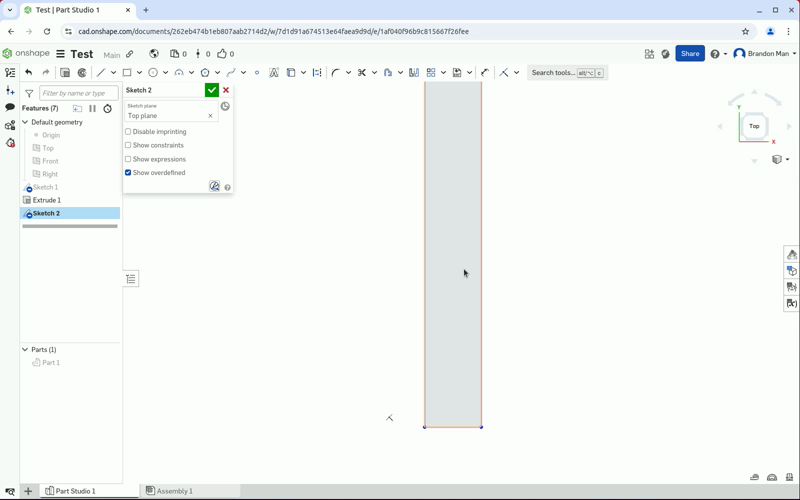
click(464, 268)
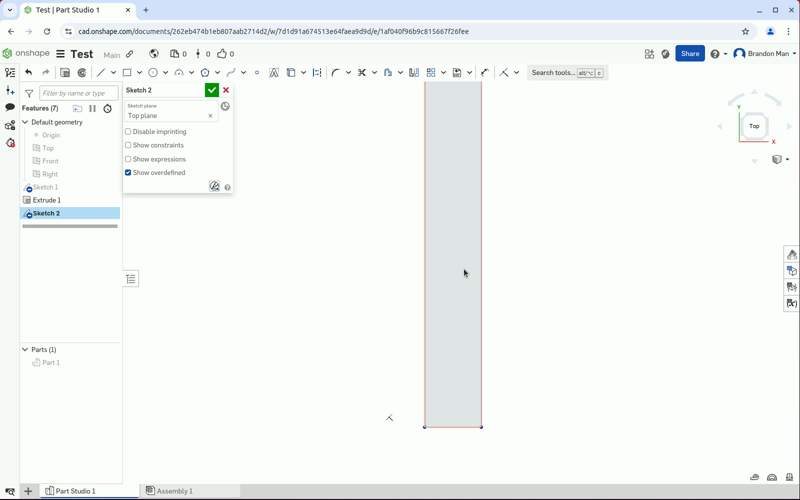
scroll(-6)
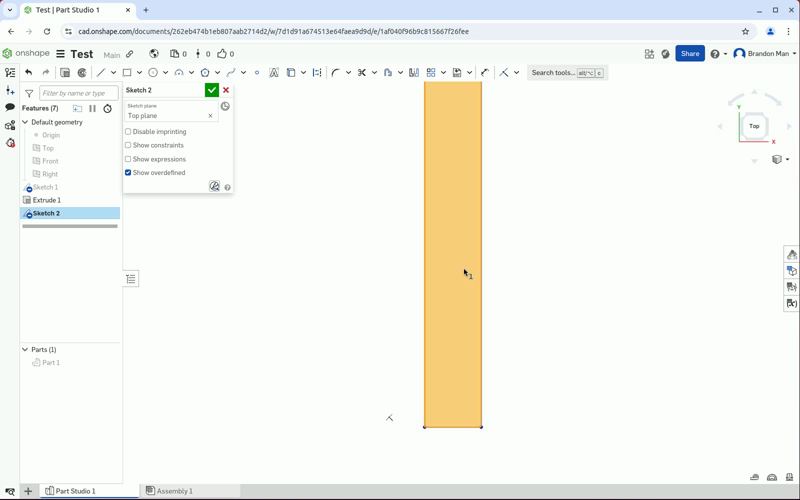
scroll(-6)
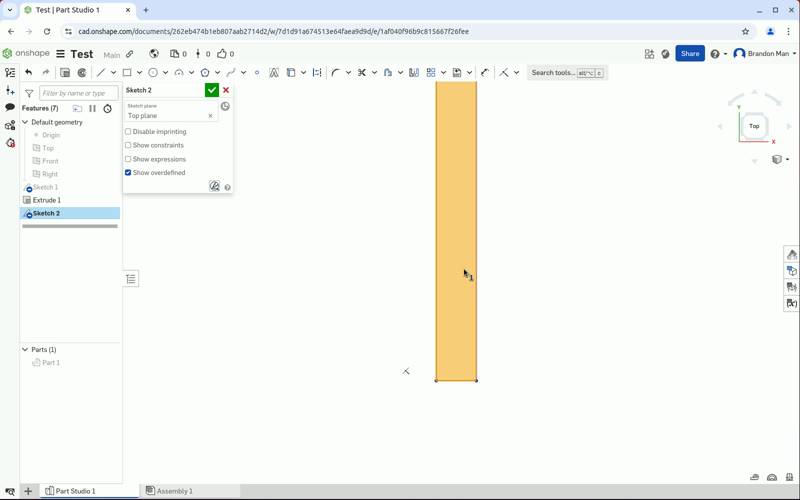
scroll(-6)
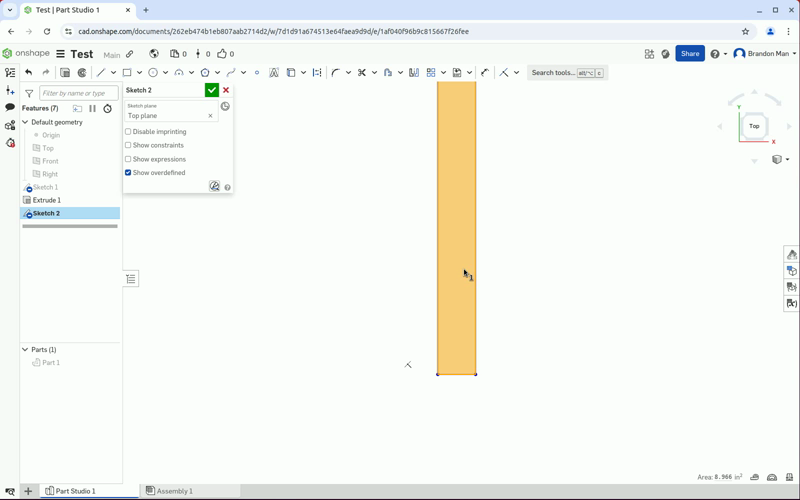
scroll(-6)
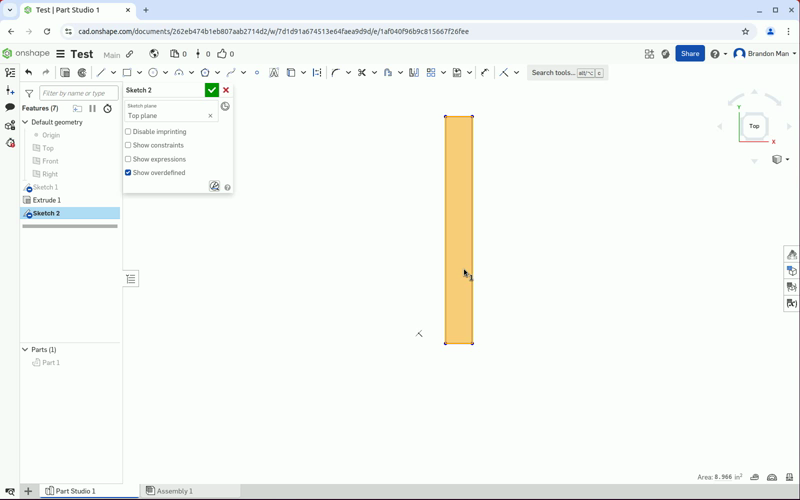
scroll(-6)
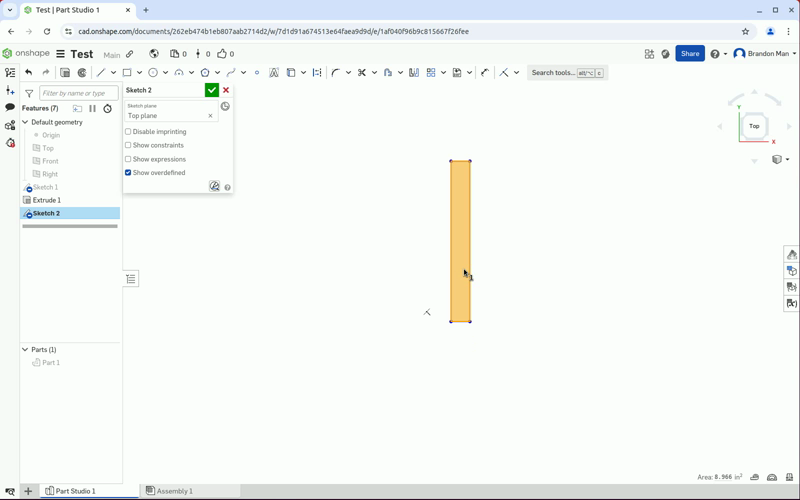
scroll(-6)
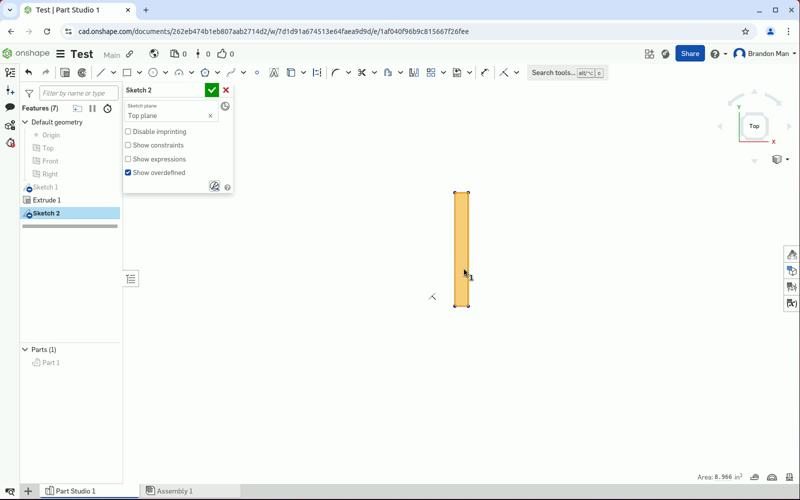
scroll(-6)
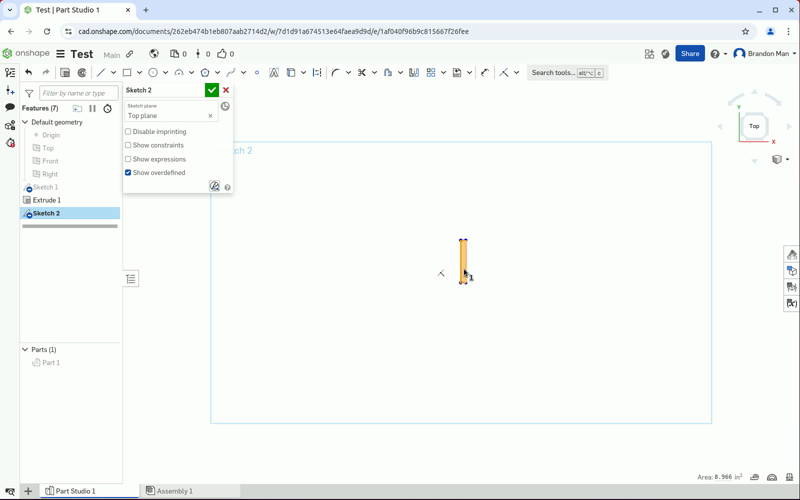
mouse_move(73, 352)
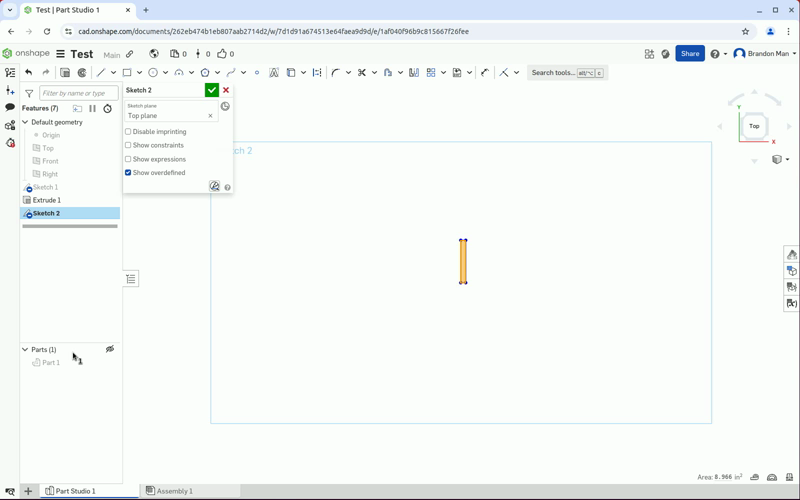
key(shift+y)
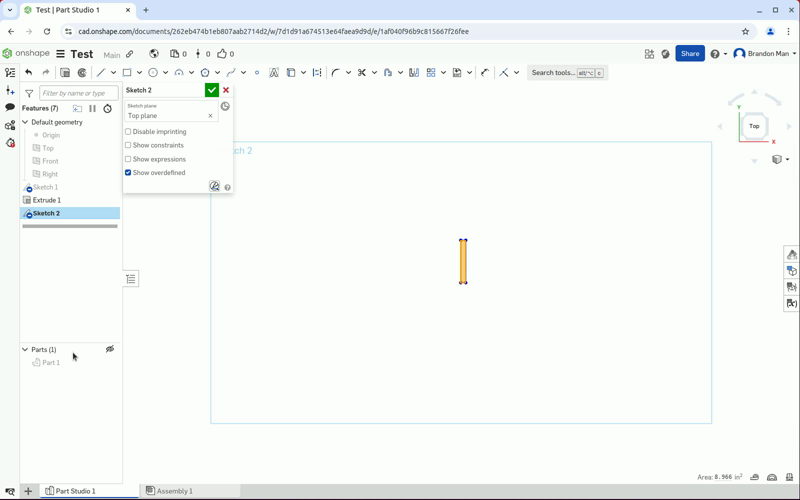
key(shift+e)
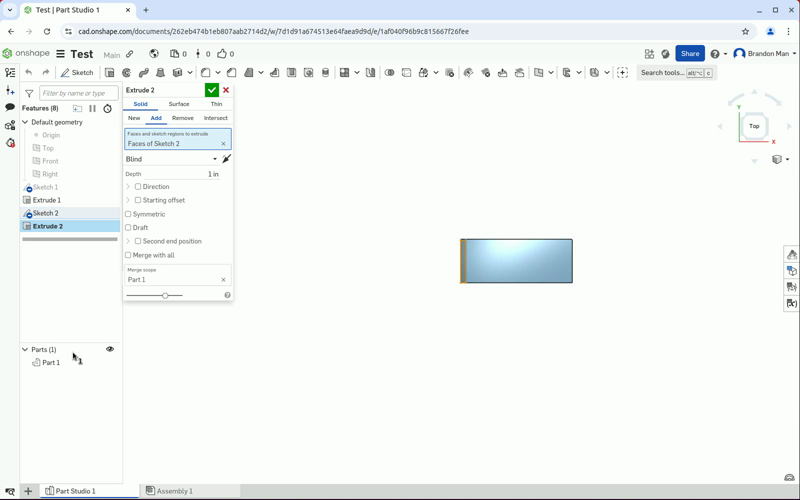
mouse_move(143, 106)
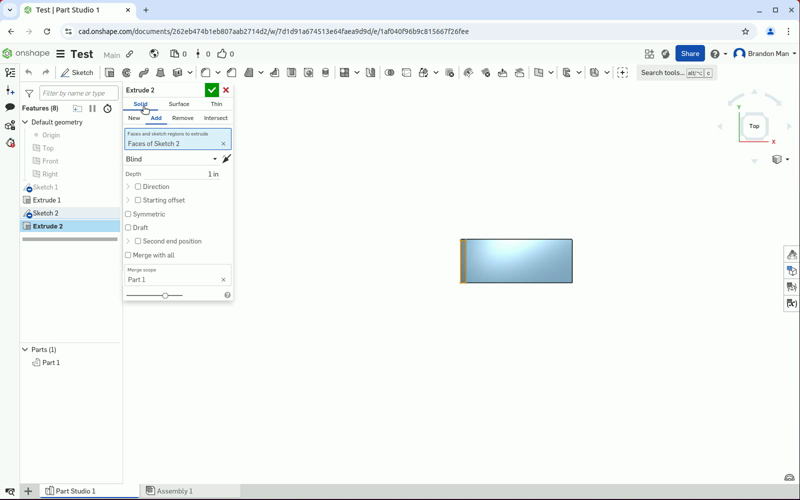
click(143, 106)
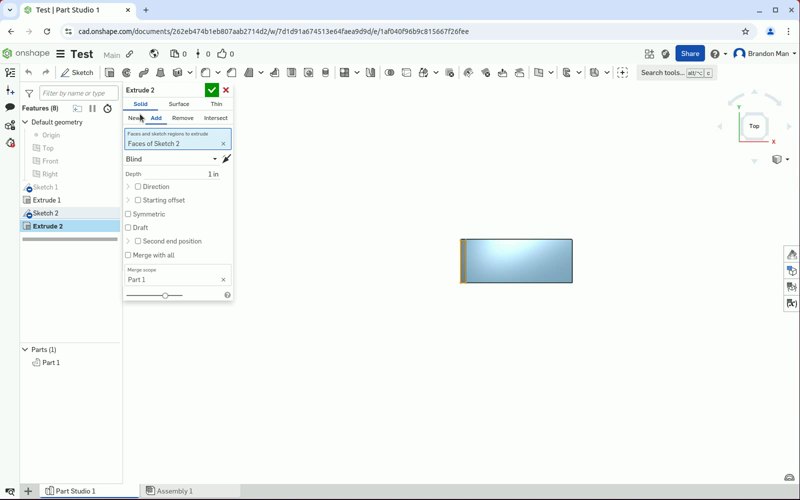
mouse_move(137, 120)
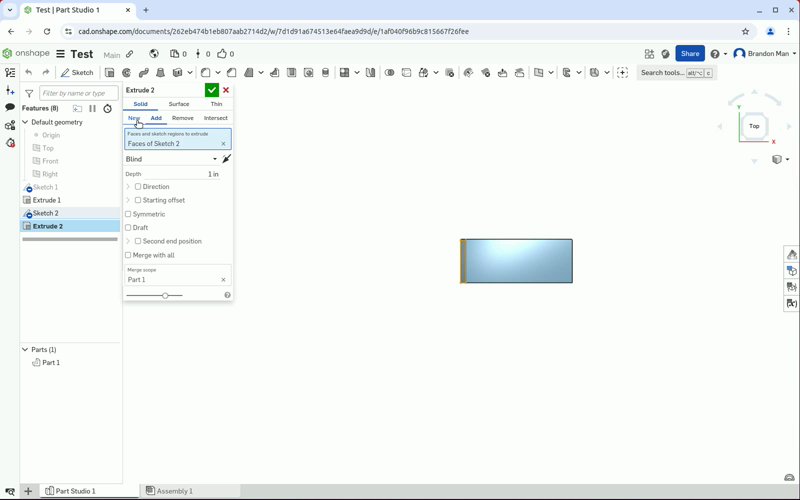
click(137, 120)
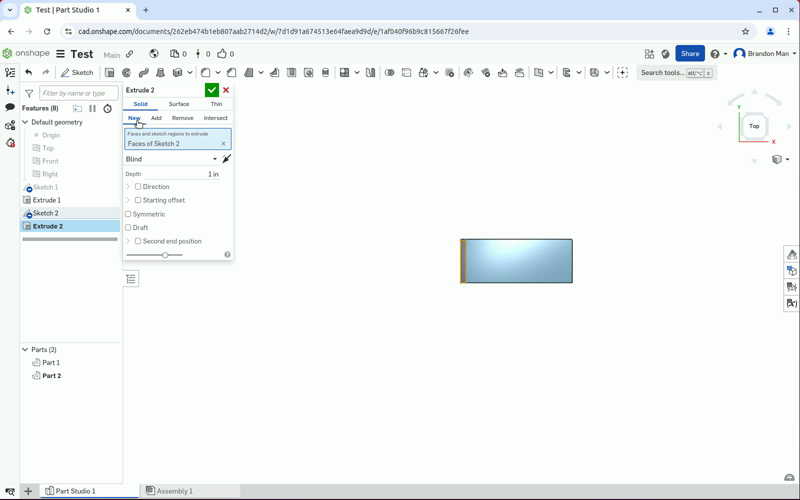
key(tab, 4)
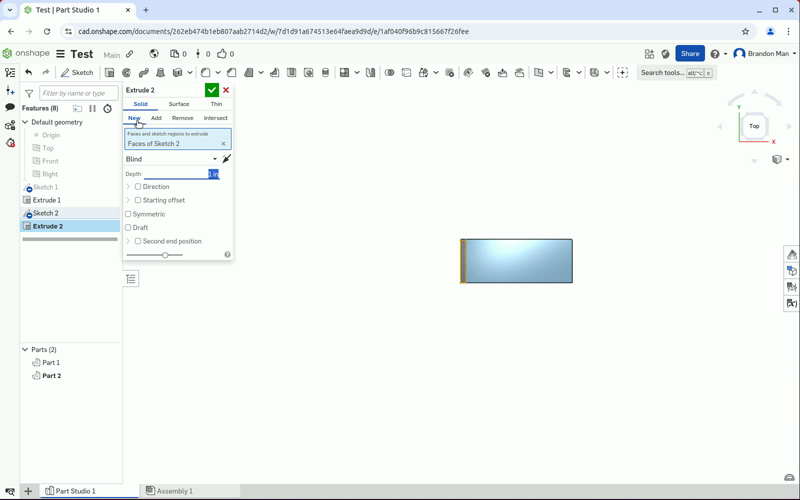
text(23.108)
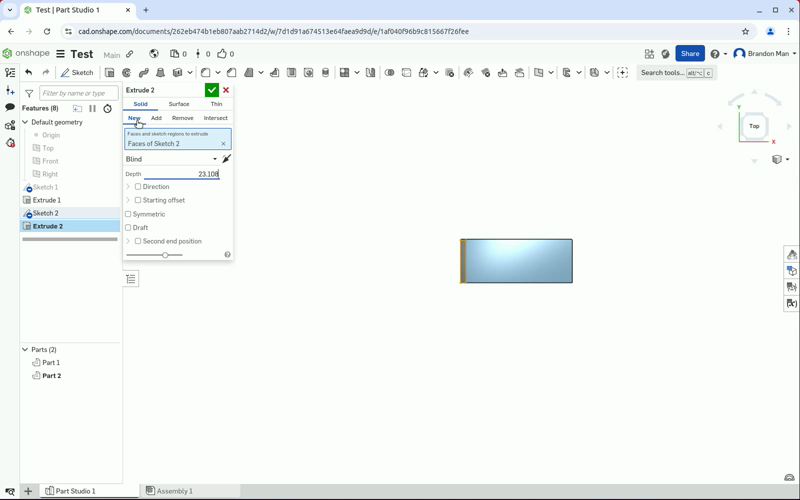
key(enter)
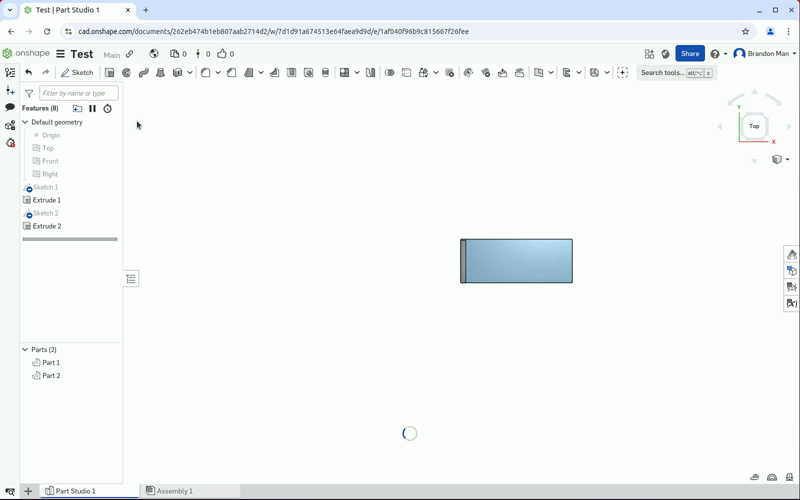
key(shift+h)
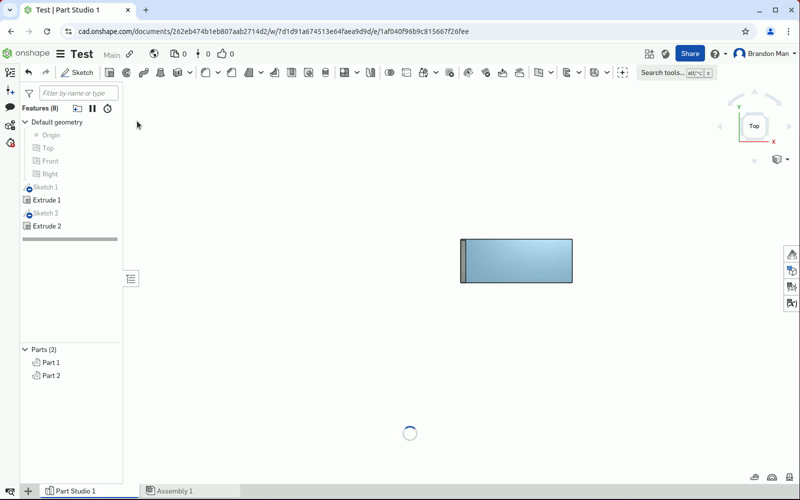
key(shift+h)
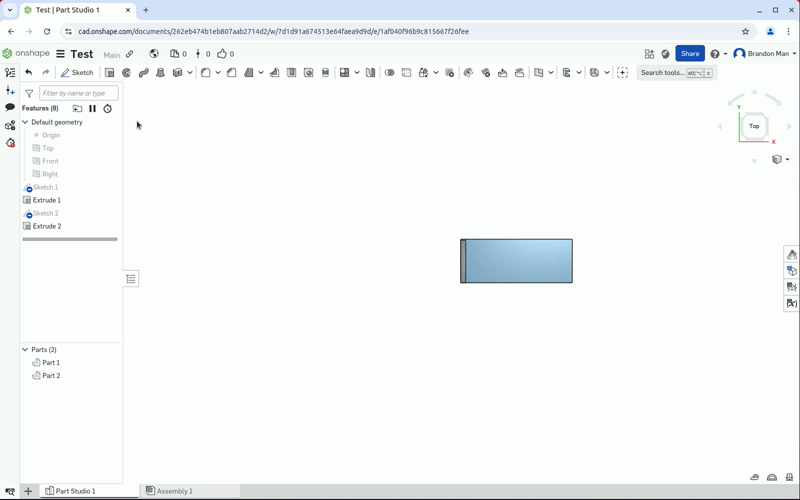
mouse_move(73, 189)
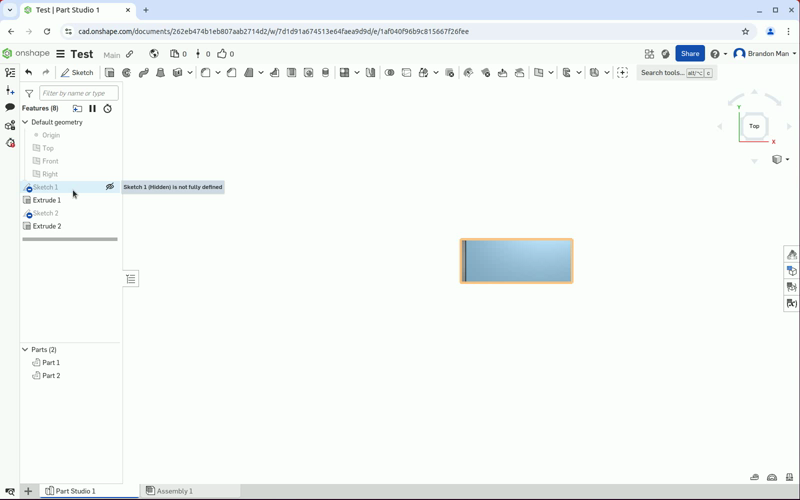
click(73, 189)
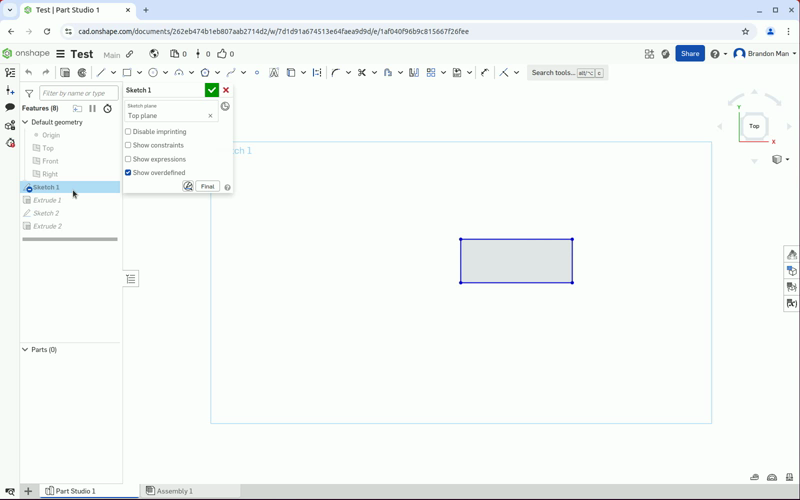
mouse_move(229, 92)
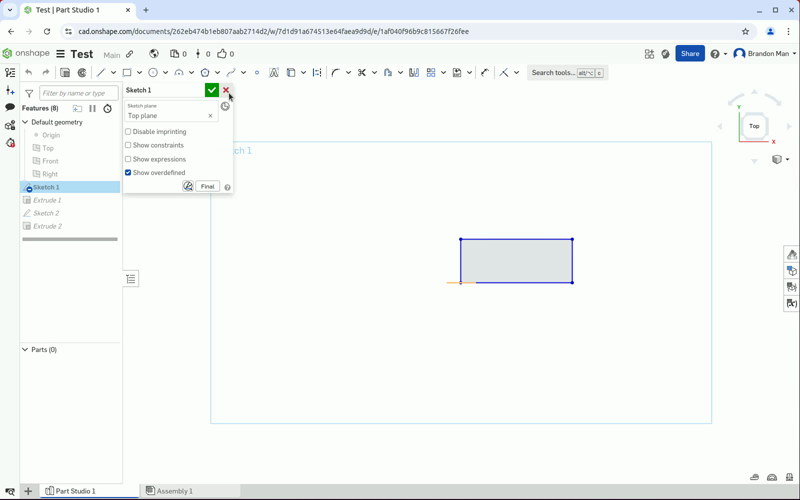
click(229, 92)
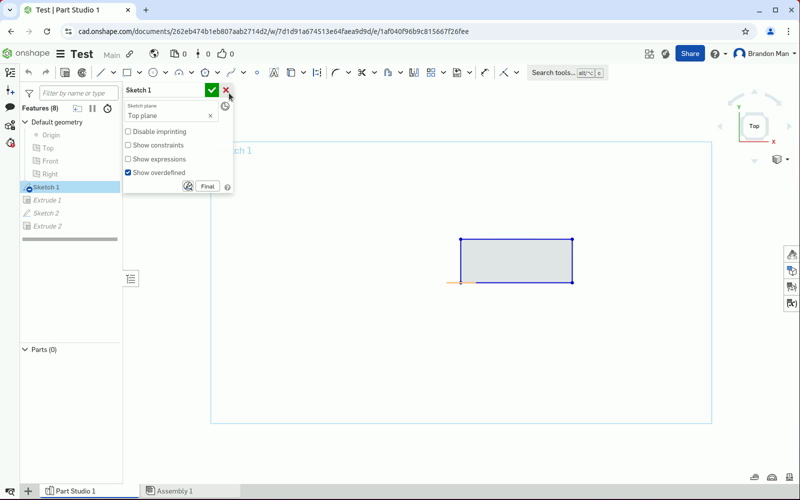
key(shift+s)
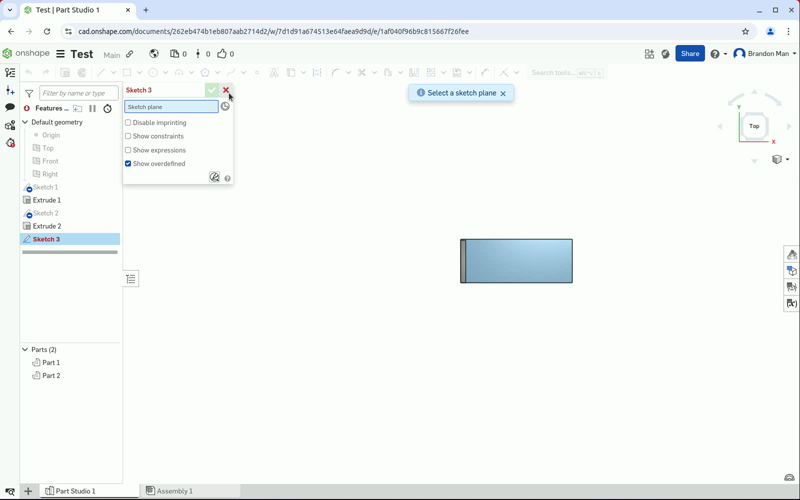
mouse_move(73, 150)
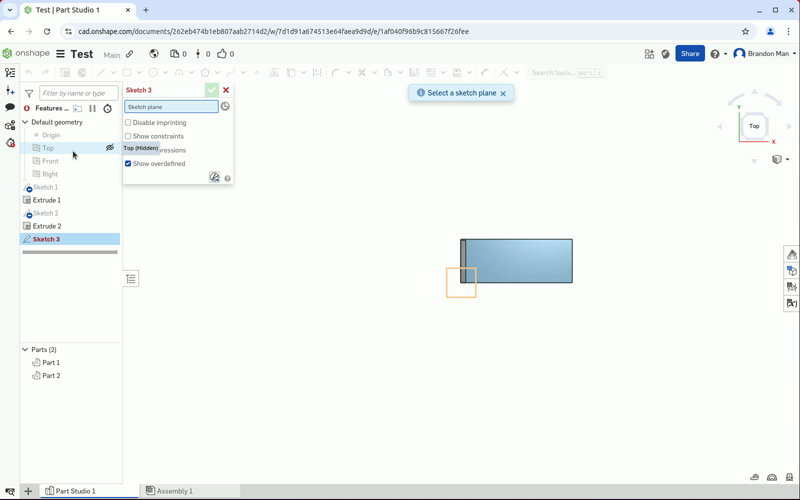
click(73, 150)
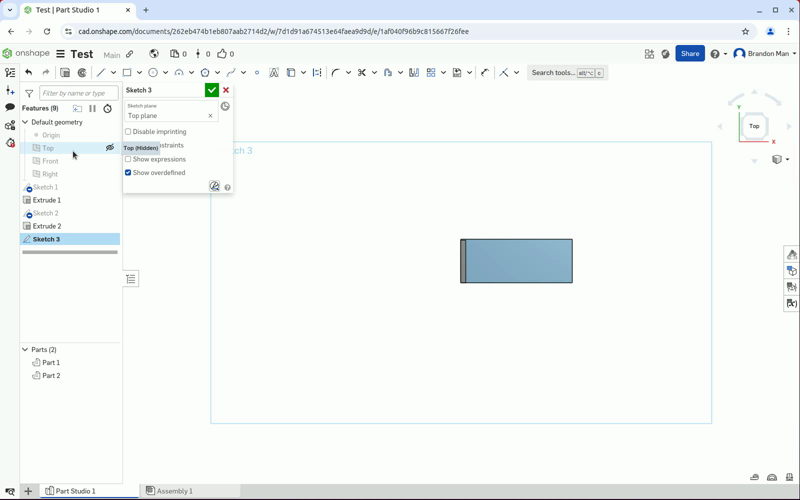
mouse_move(73, 352)
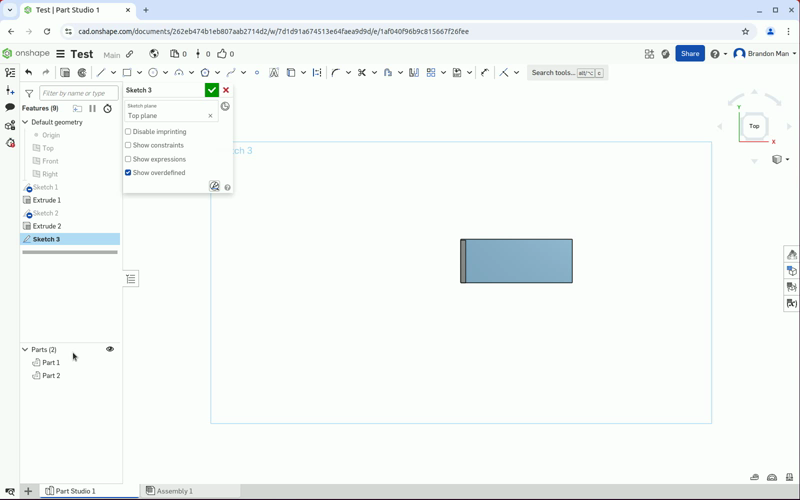
key(y)
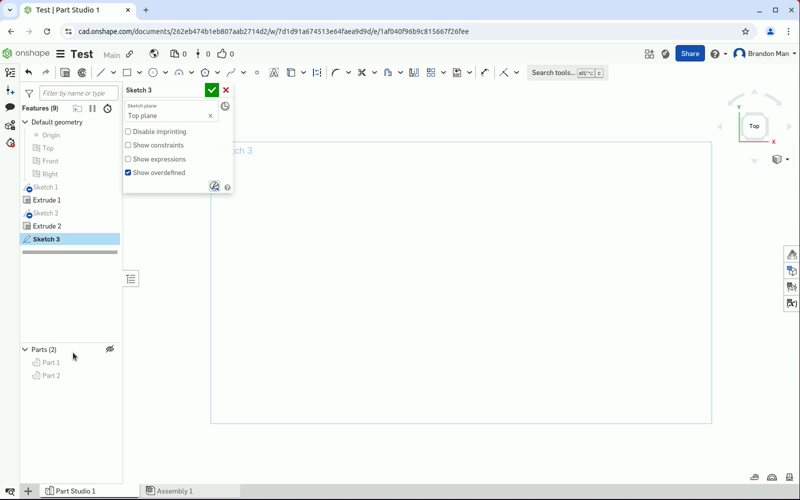
key(l)
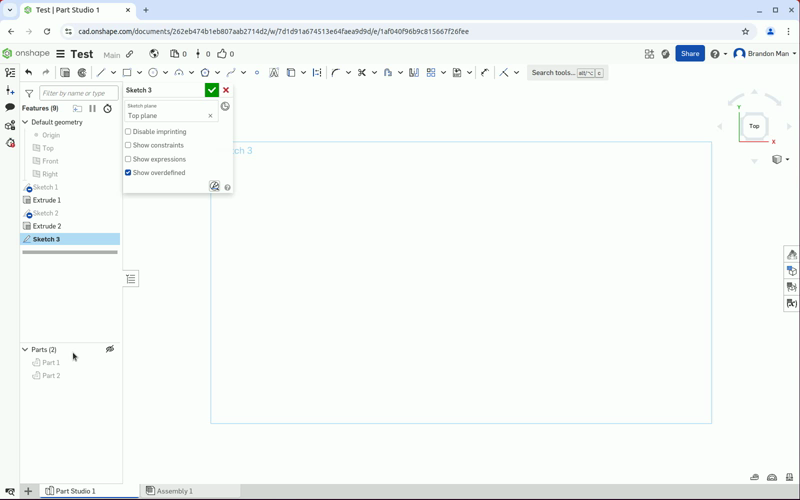
key_down(shift)
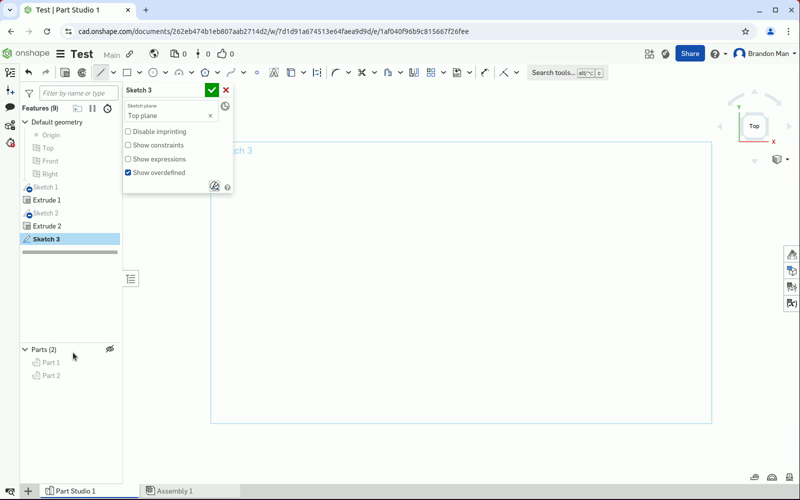
mouse_move(566, 282)
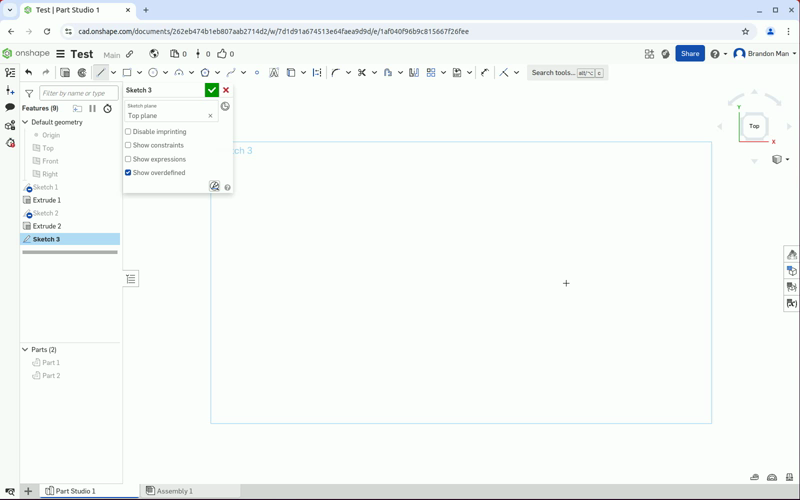
click(566, 282)
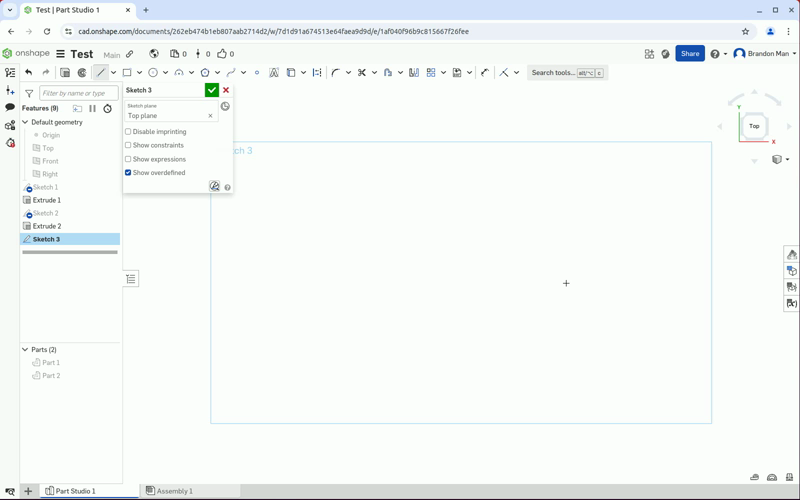
key_up(shift)
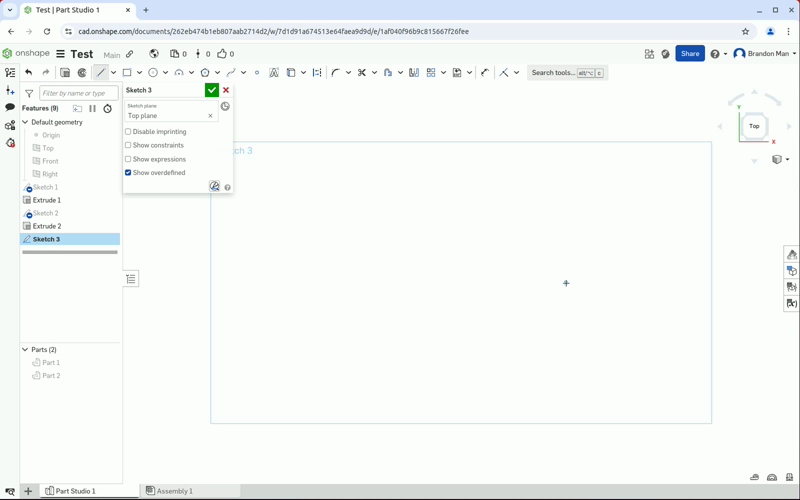
key_down(shift)
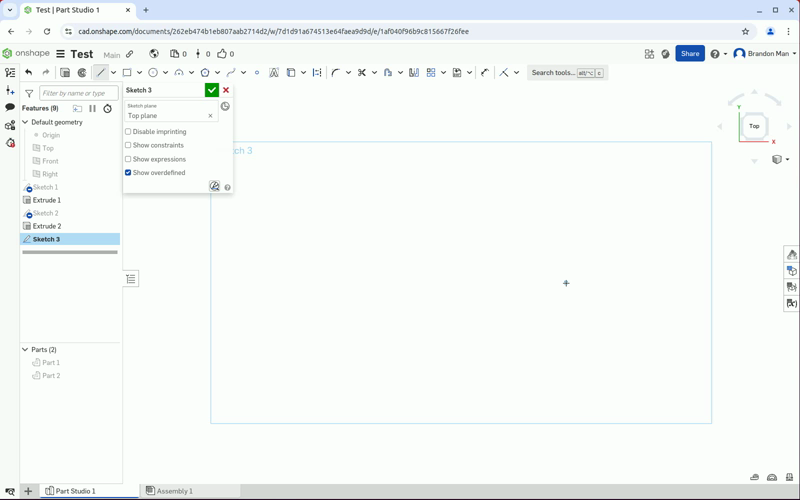
mouse_move(589, 282)
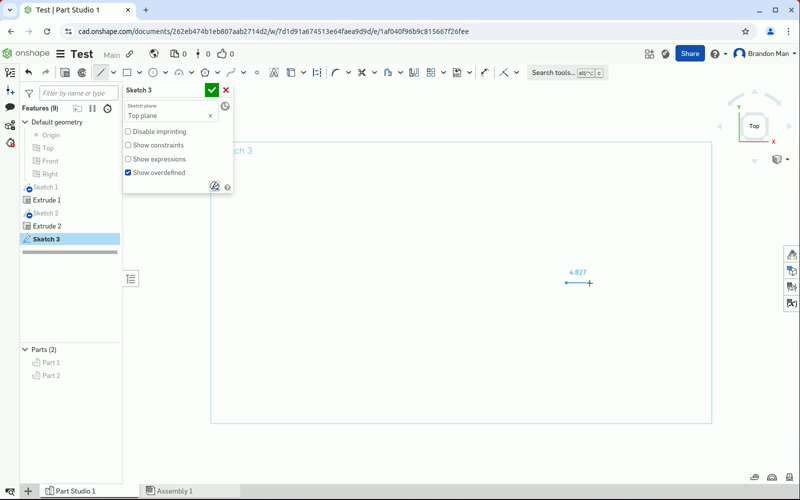
mouse_move(571, 282)
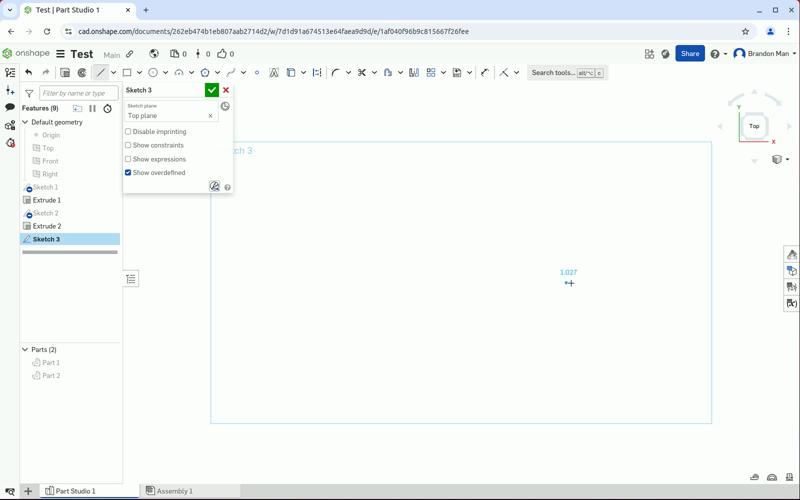
scroll(6)
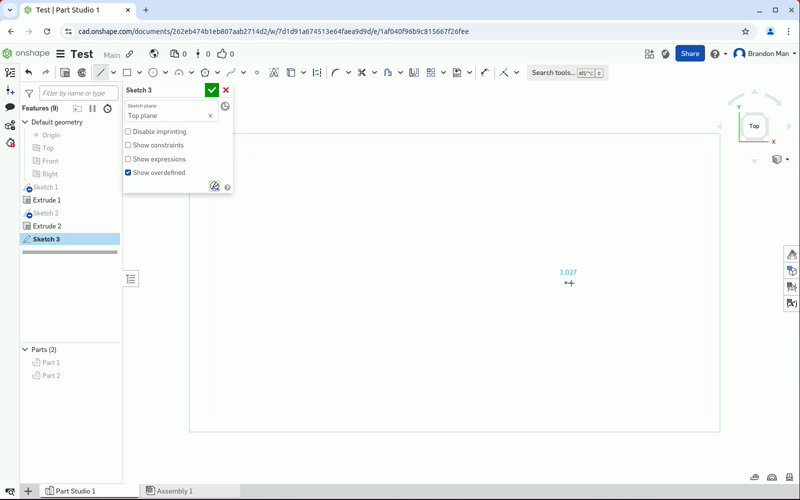
scroll(6)
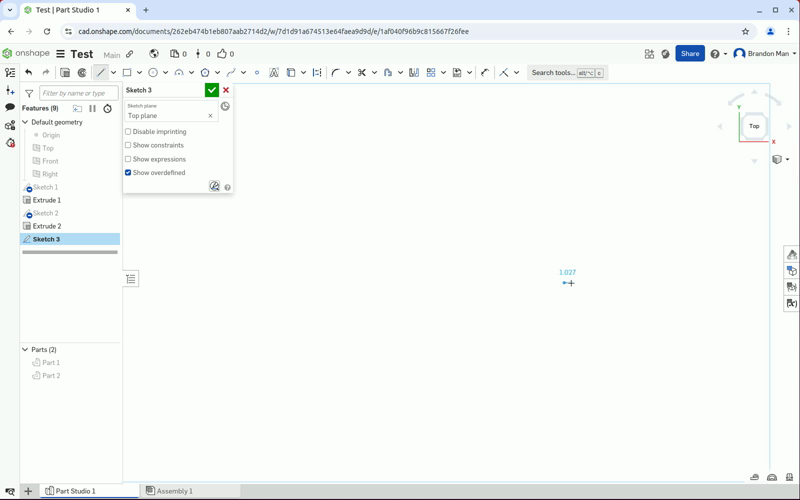
scroll(6)
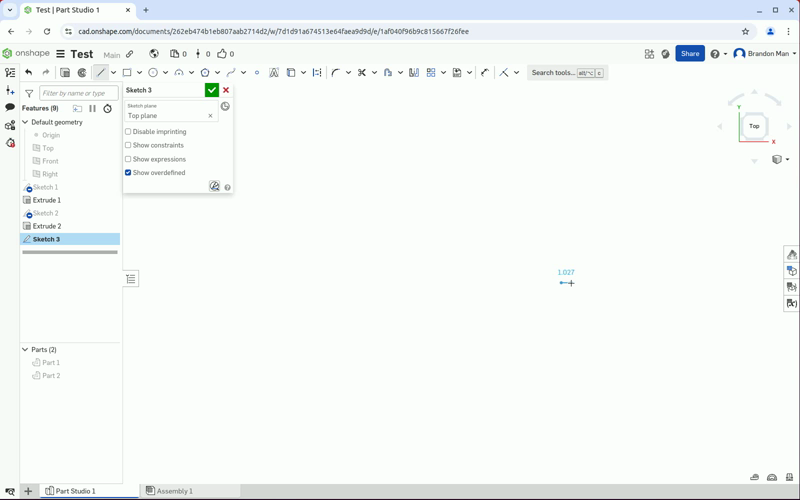
scroll(6)
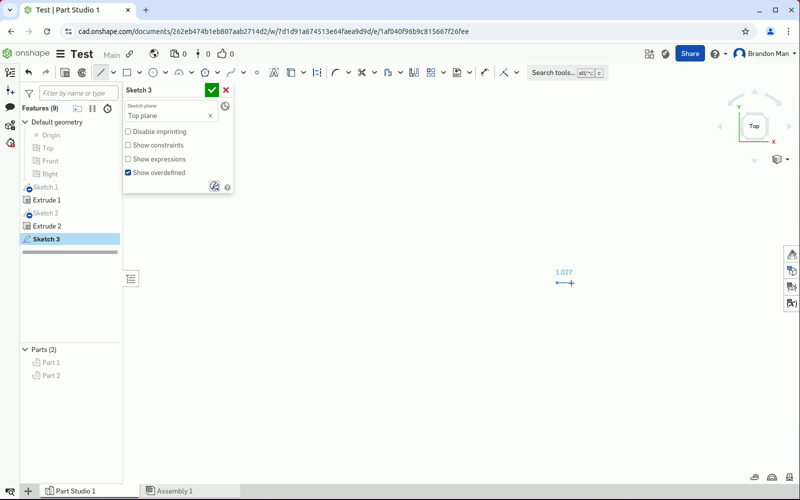
scroll(6)
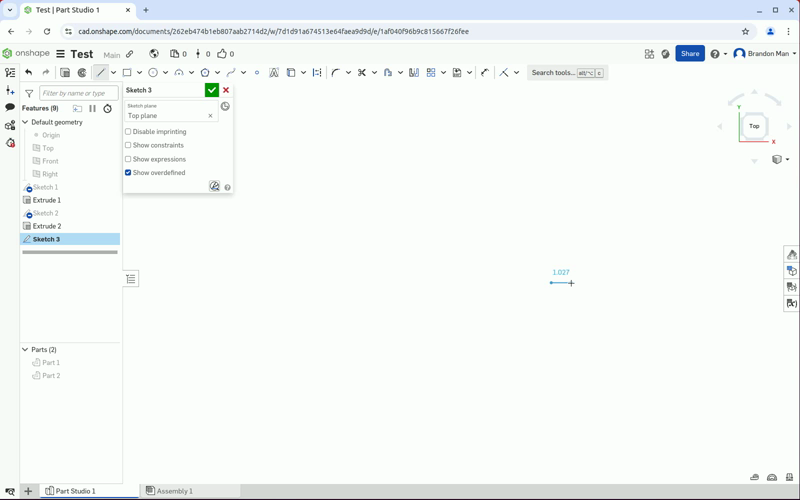
scroll(6)
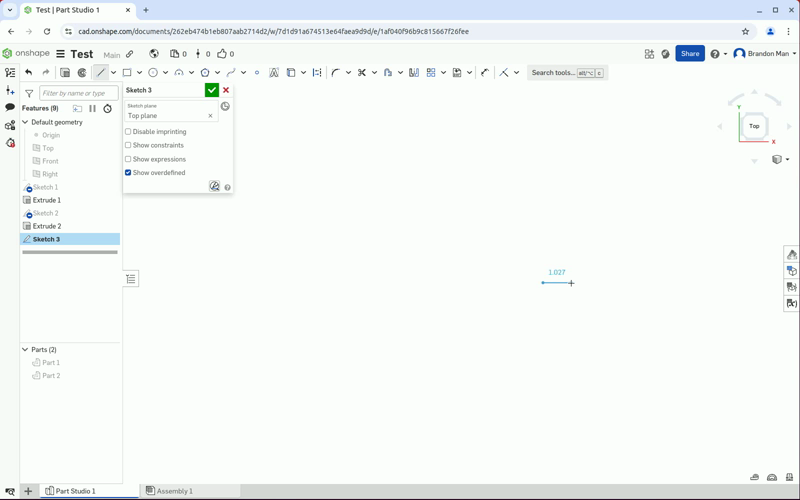
scroll(6)
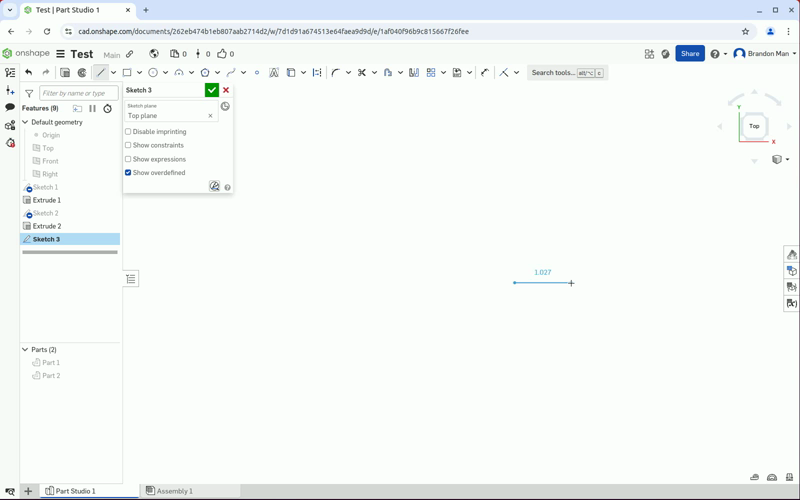
click(571, 282)
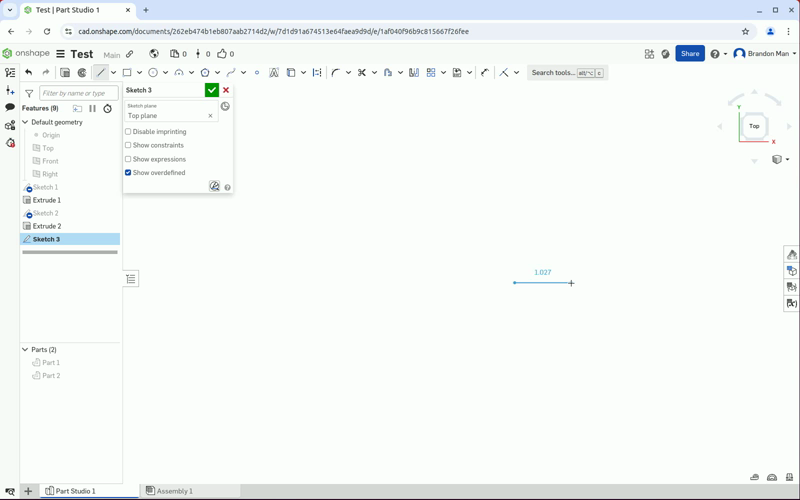
scroll(-6)
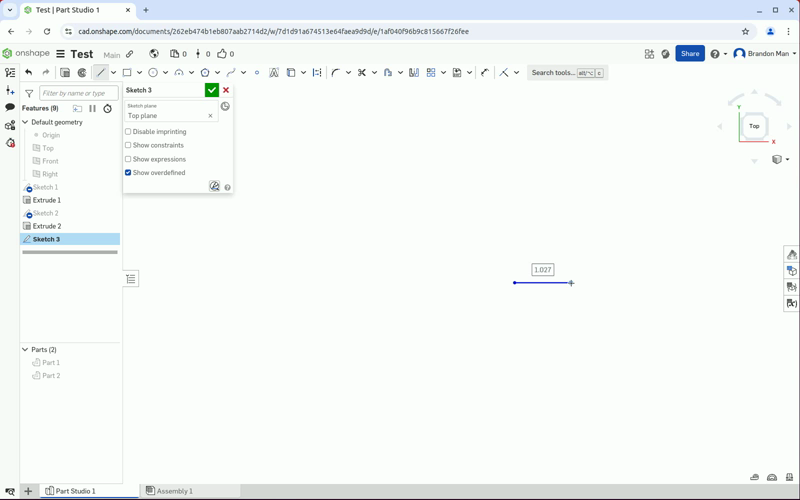
scroll(-6)
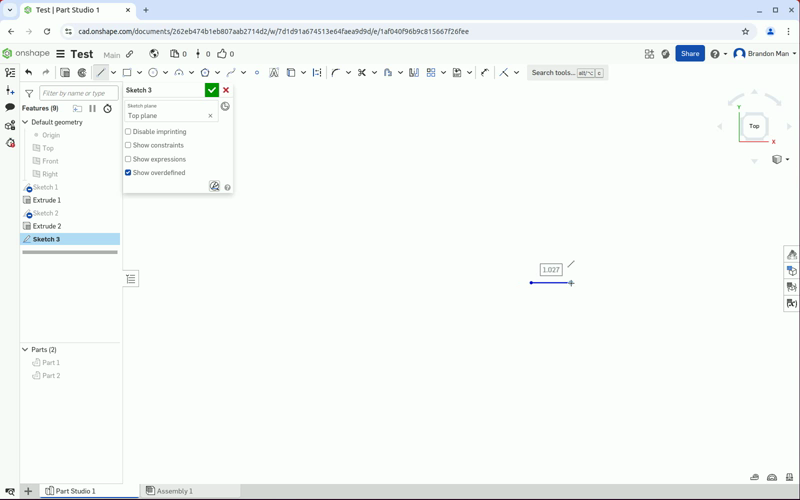
scroll(-6)
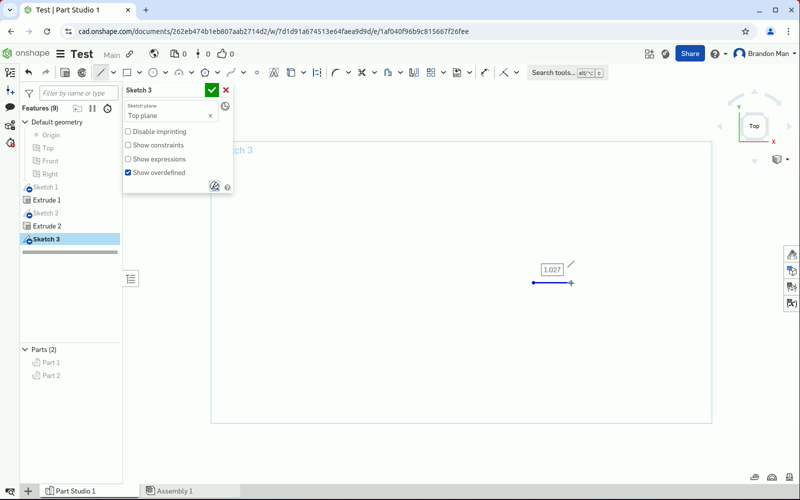
scroll(-6)
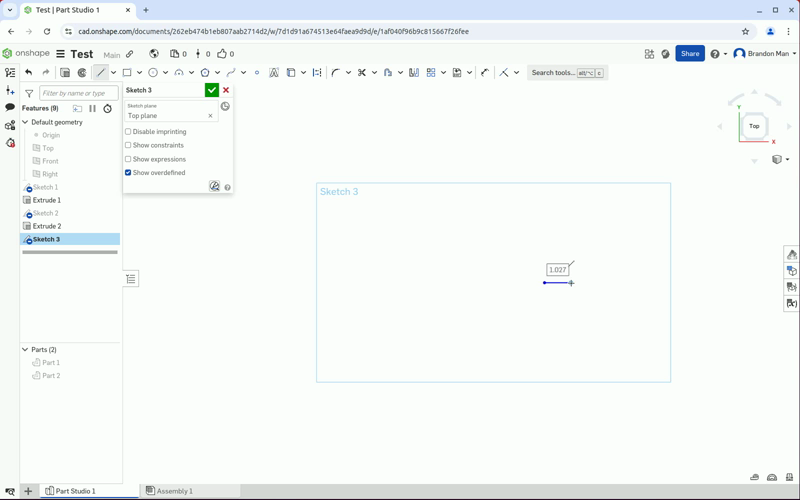
scroll(-6)
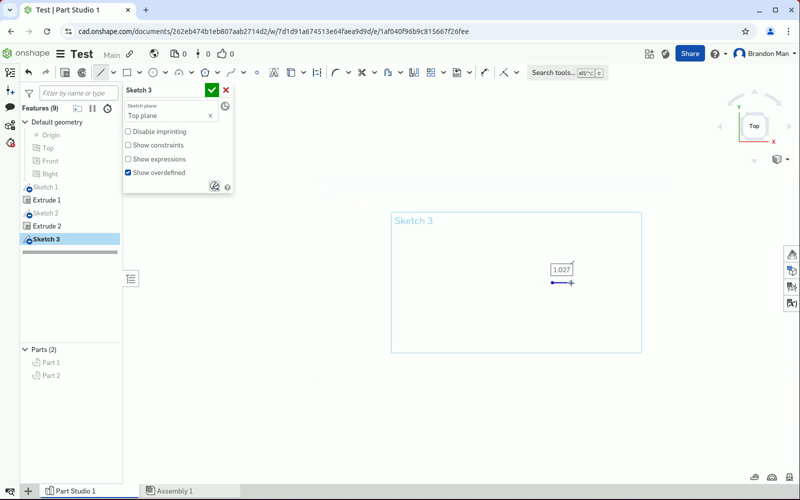
scroll(-6)
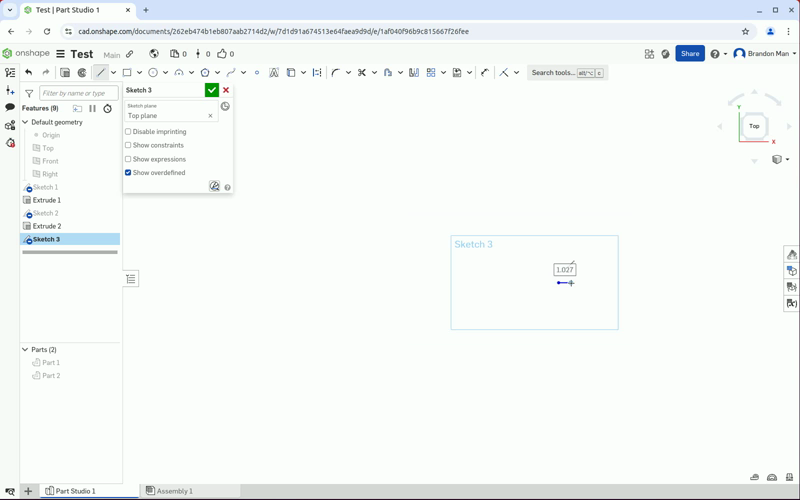
scroll(-6)
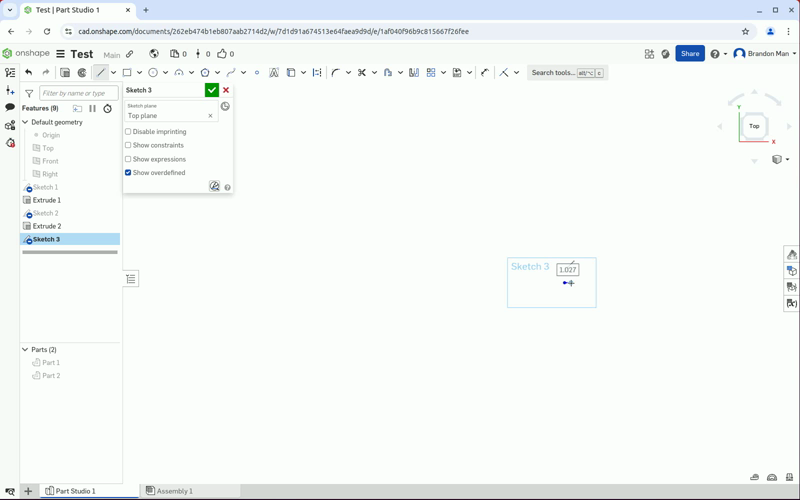
key_up(shift)
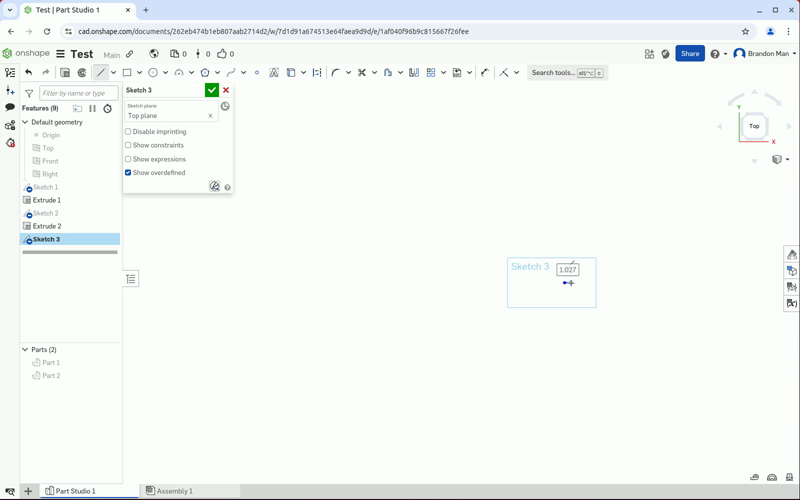
key_down(shift)
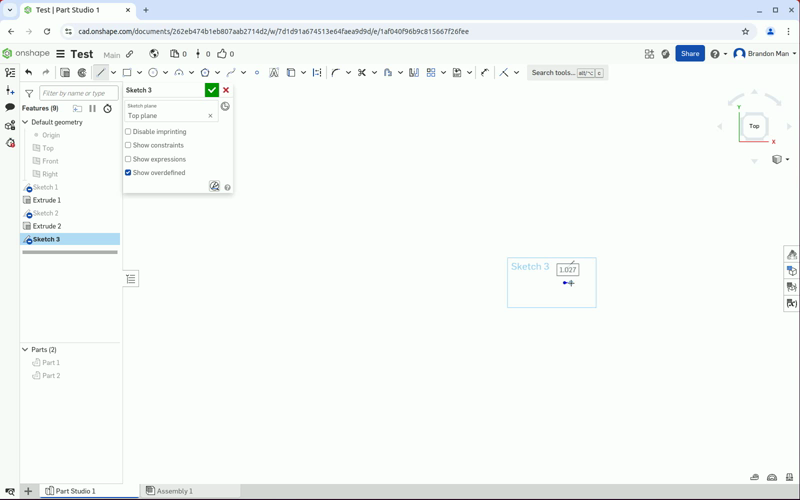
mouse_move(589, 282)
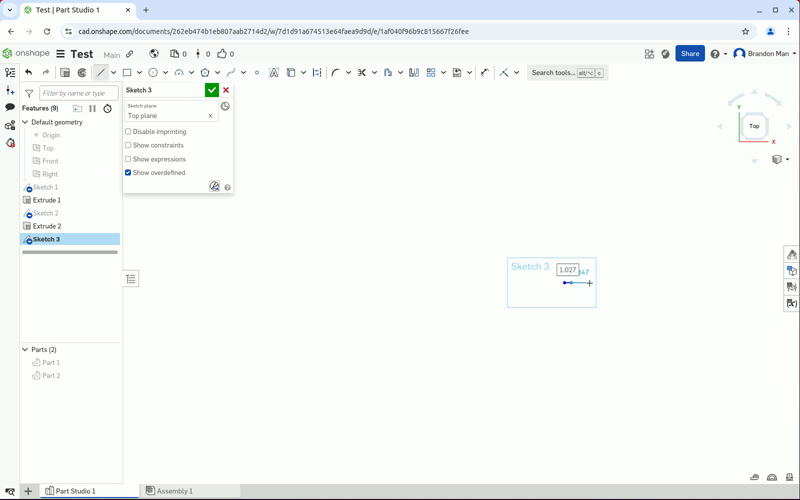
mouse_move(571, 240)
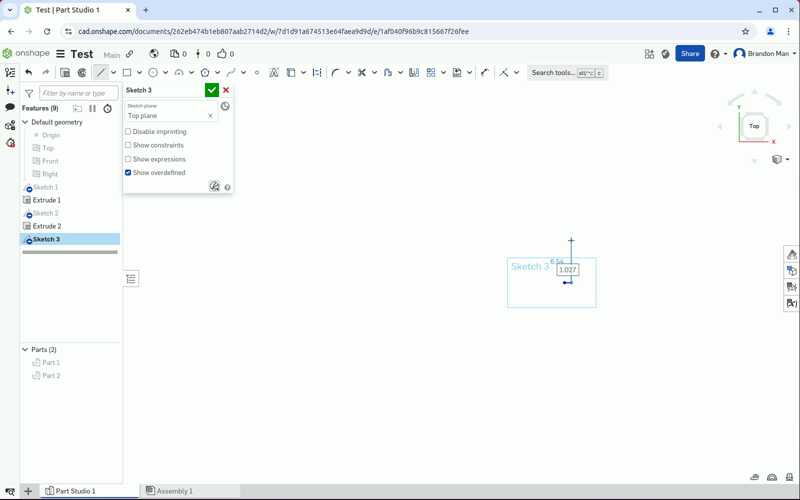
click(571, 240)
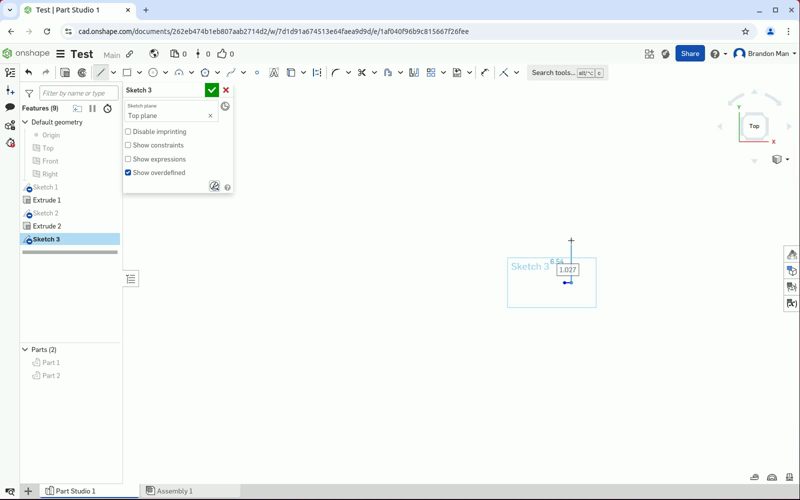
key_up(shift)
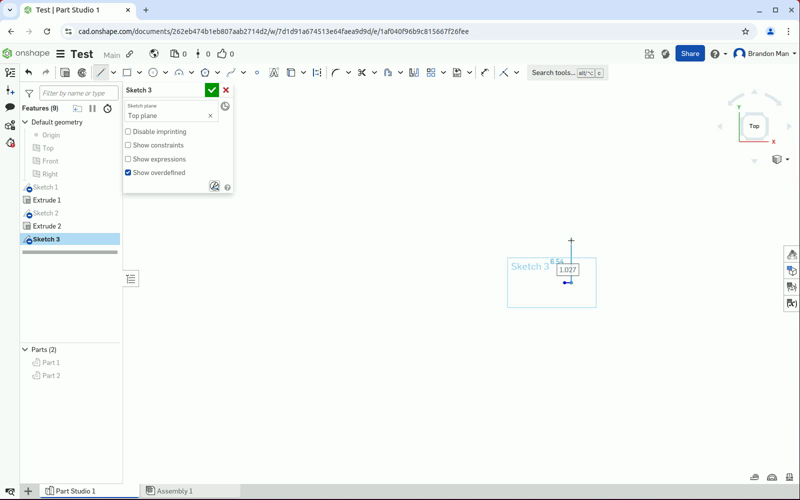
key_down(shift)
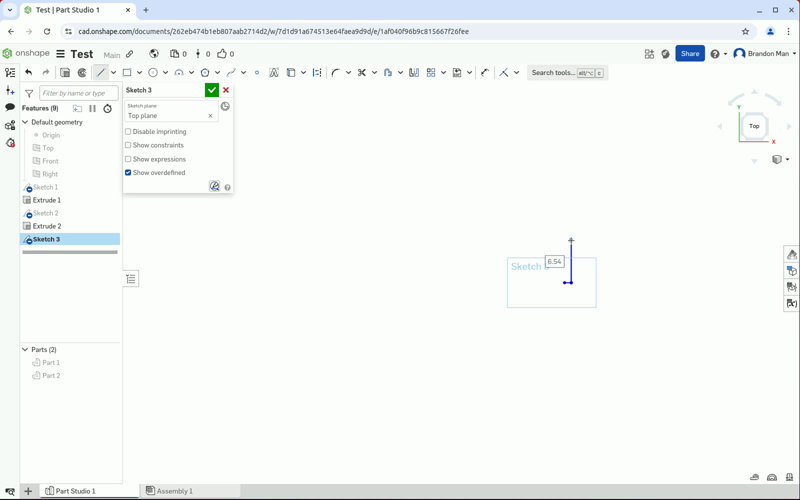
mouse_move(589, 240)
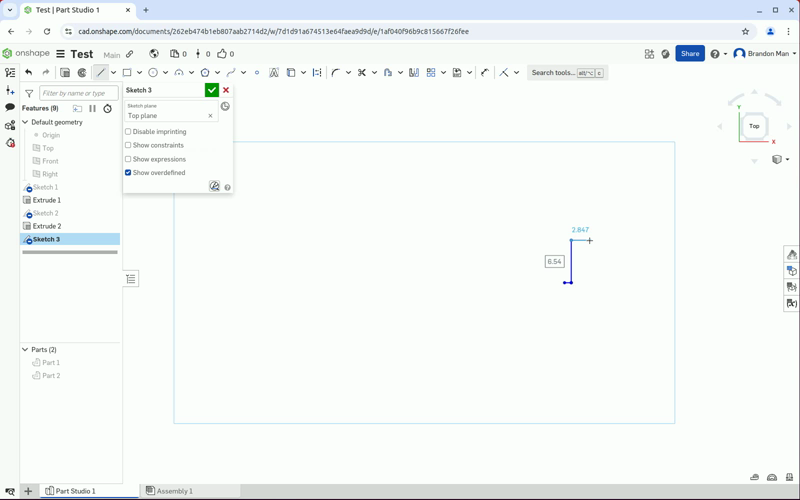
mouse_move(566, 240)
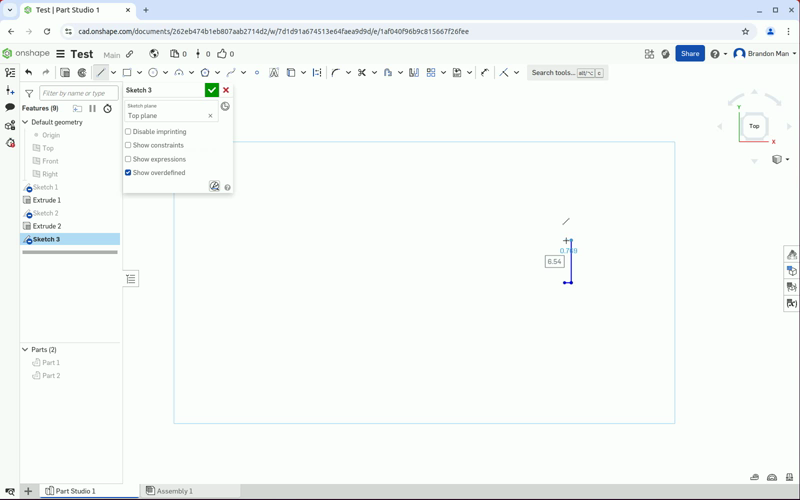
scroll(6)
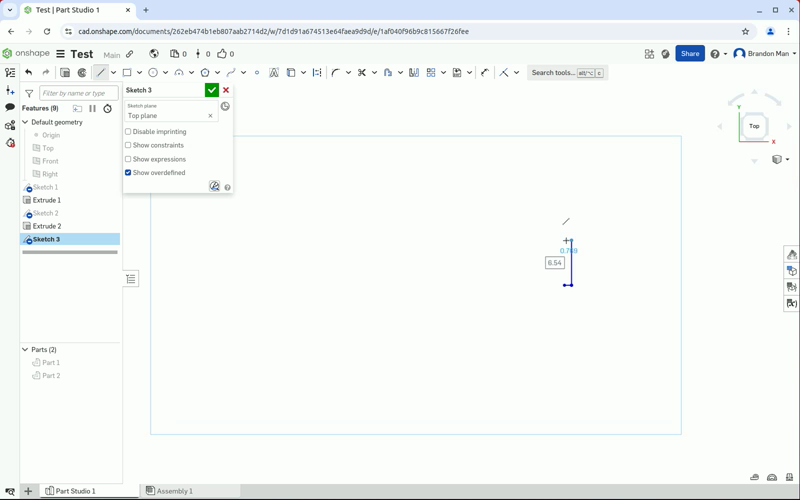
scroll(6)
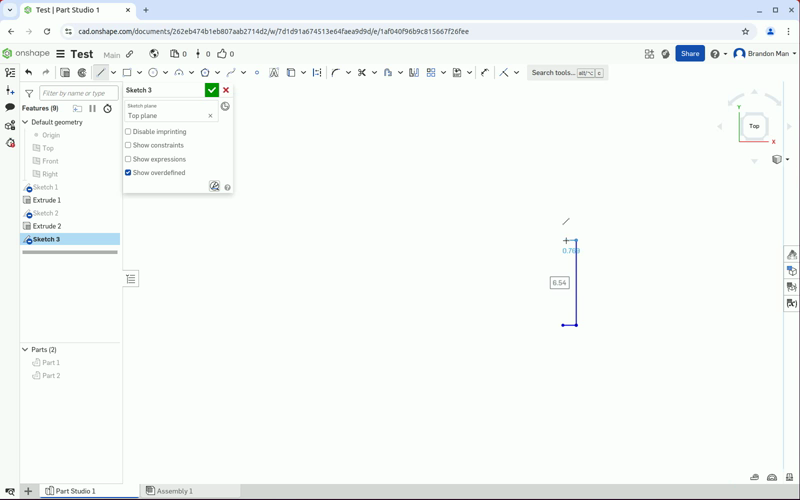
scroll(6)
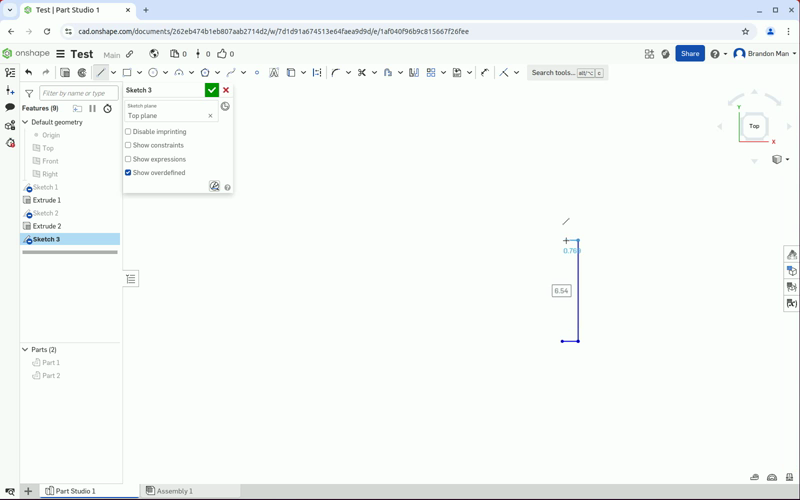
scroll(6)
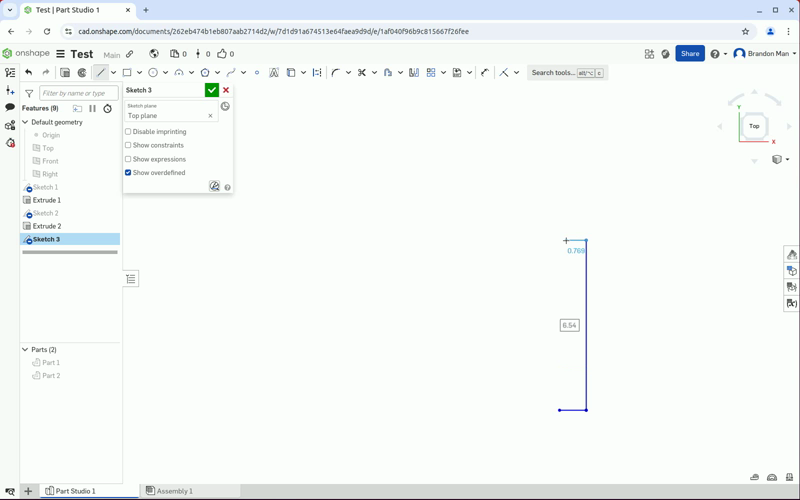
scroll(6)
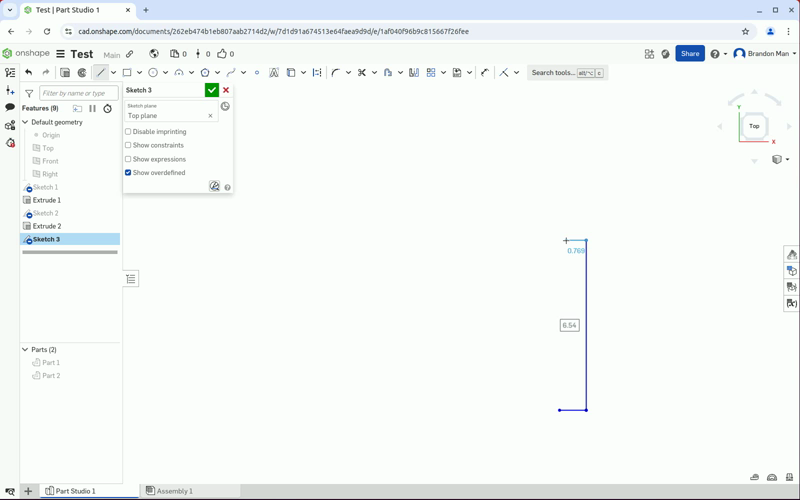
scroll(6)
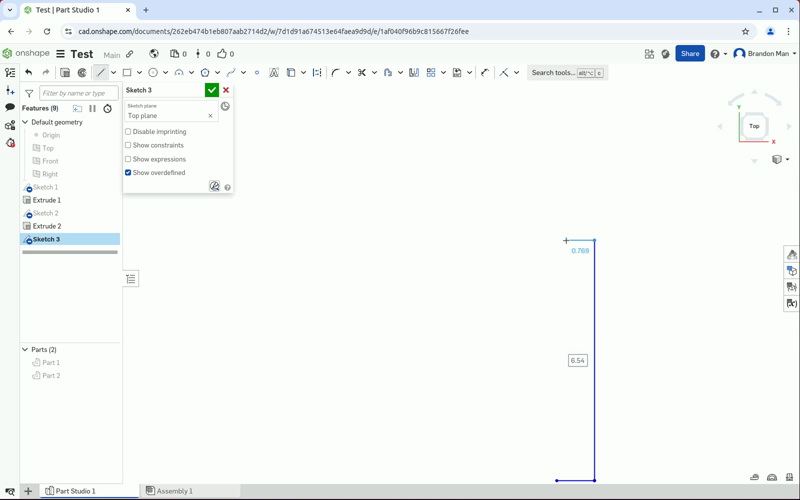
scroll(6)
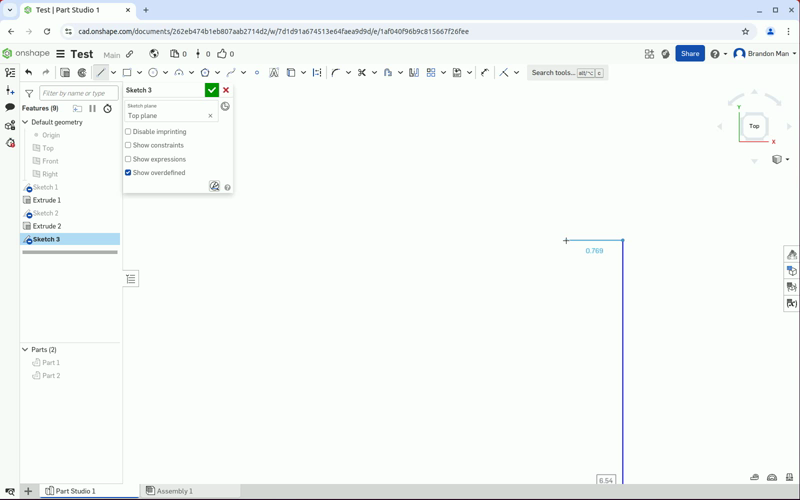
click(566, 240)
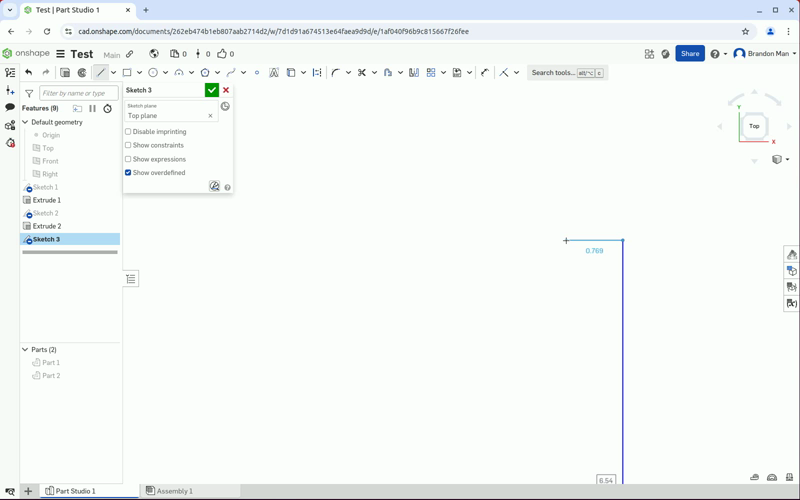
scroll(-6)
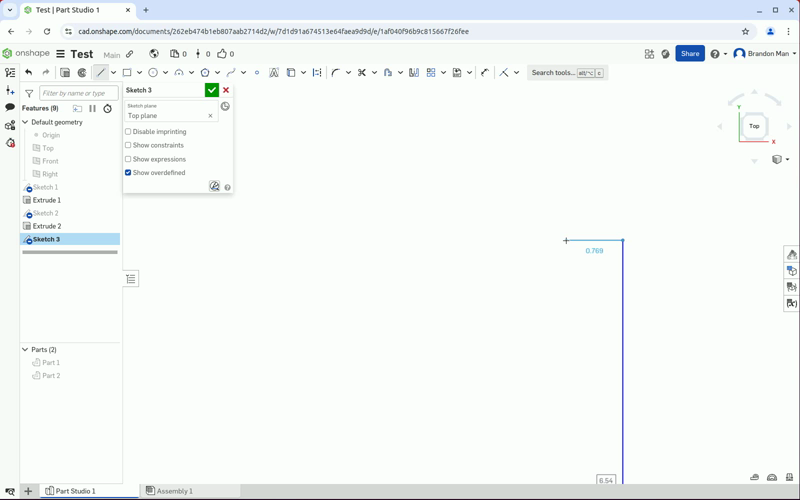
scroll(-6)
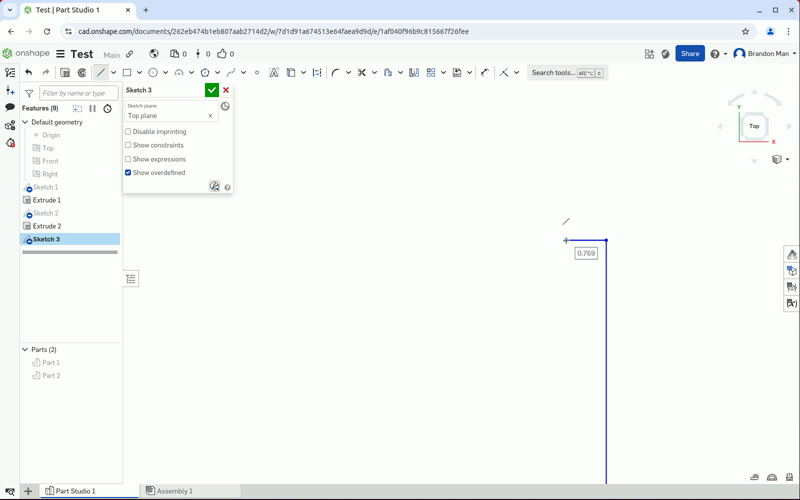
scroll(-6)
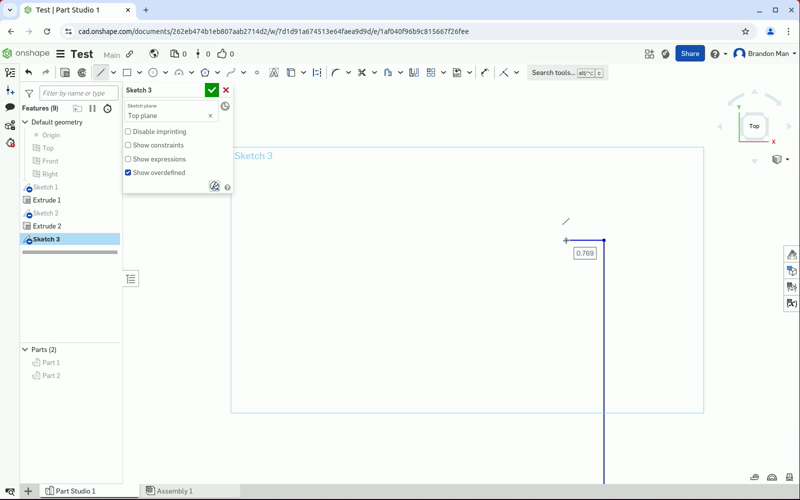
scroll(-6)
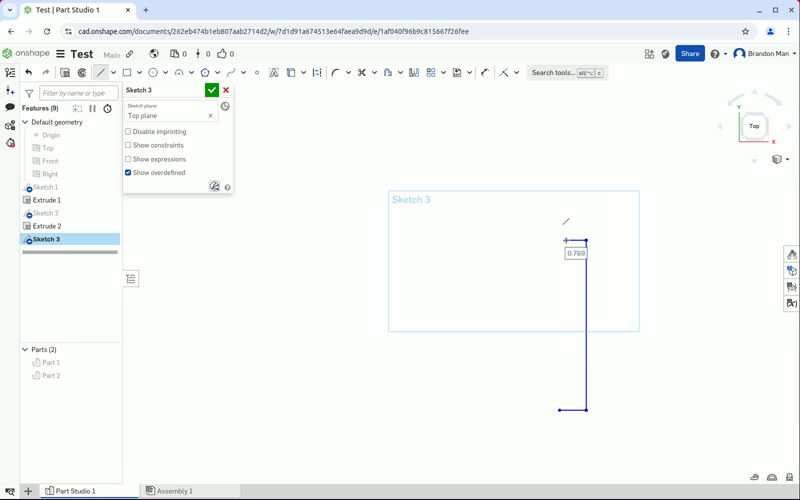
scroll(-6)
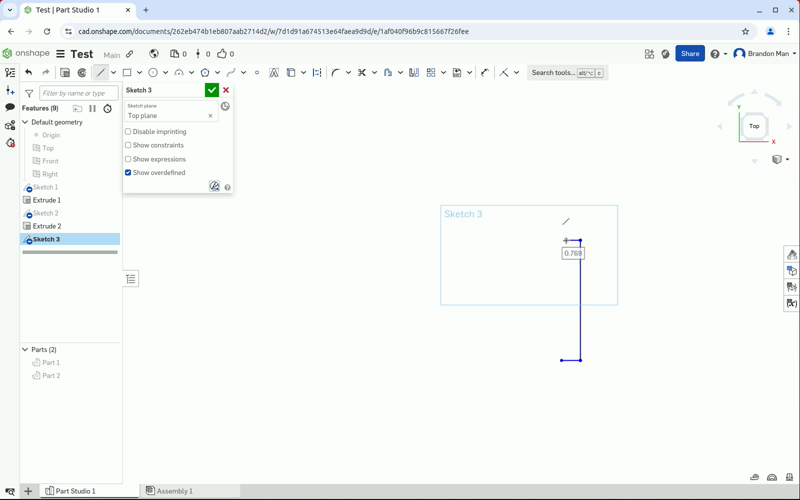
scroll(-6)
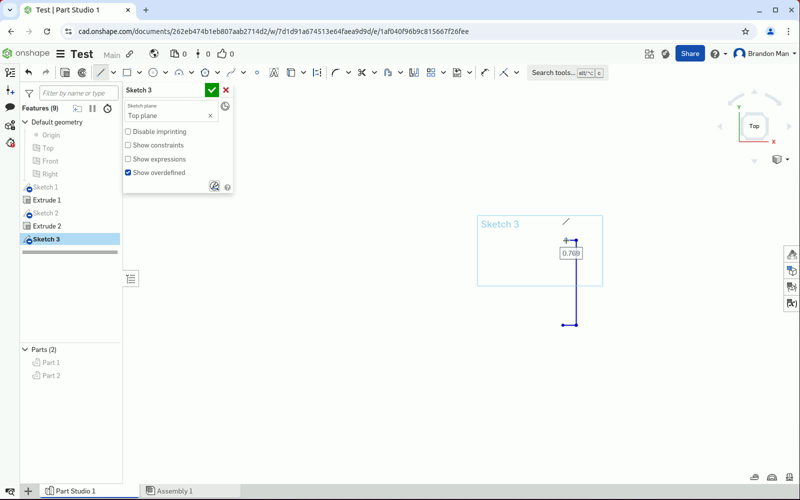
scroll(-6)
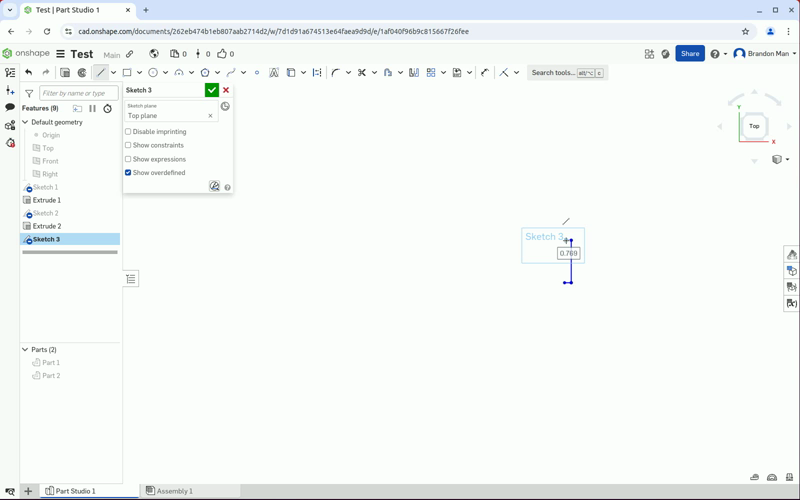
key_up(shift)
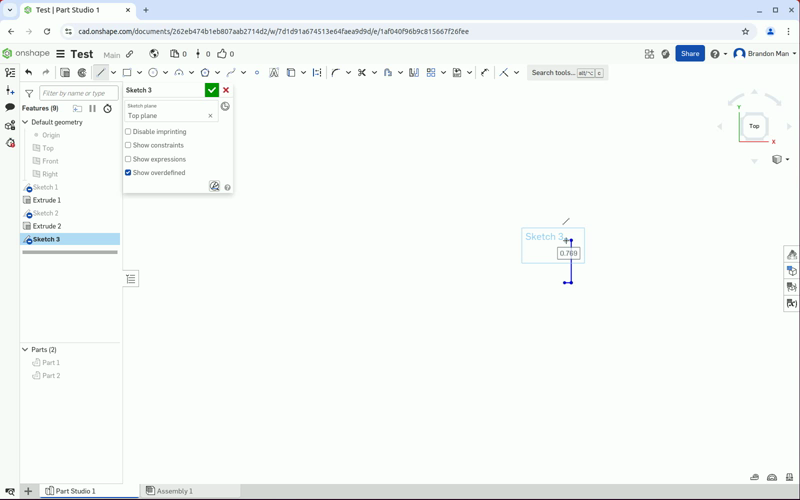
mouse_move(589, 240)
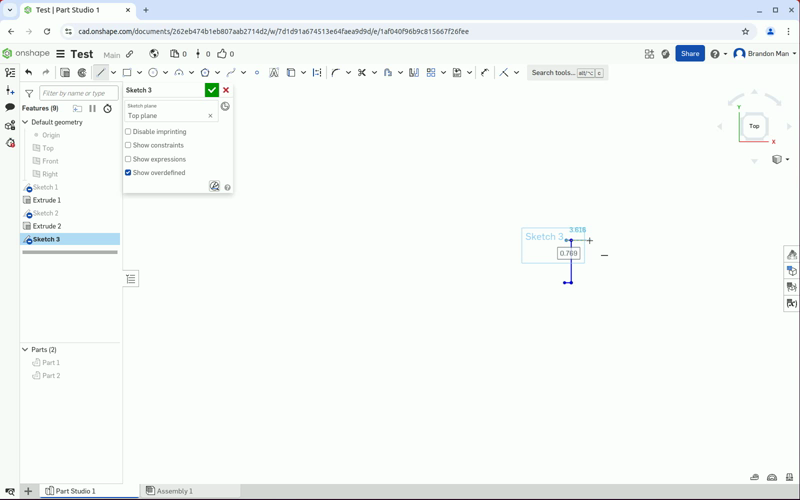
key_down(shift)
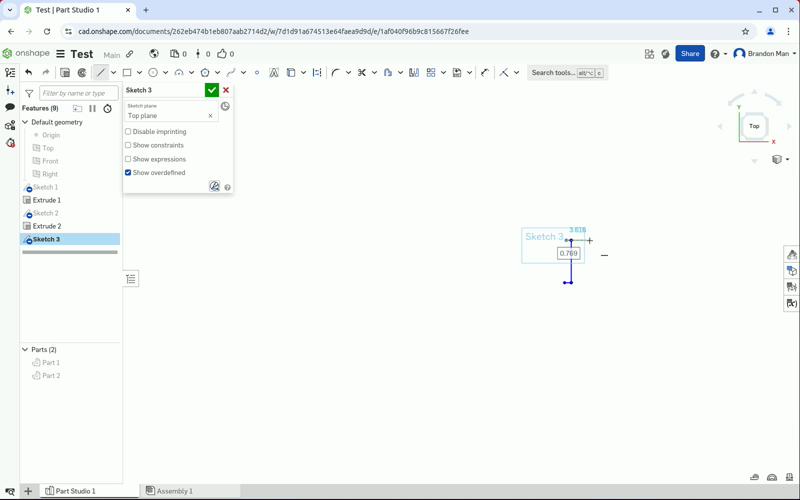
mouse_move(566, 282)
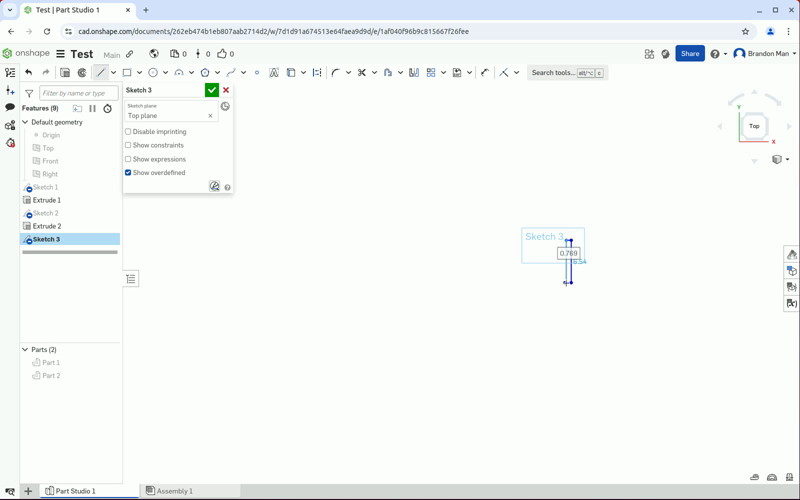
key_up(shift)
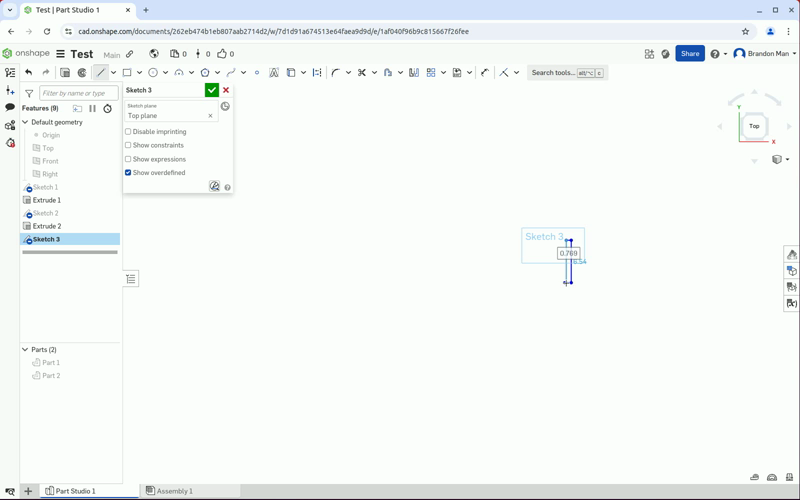
click(566, 282)
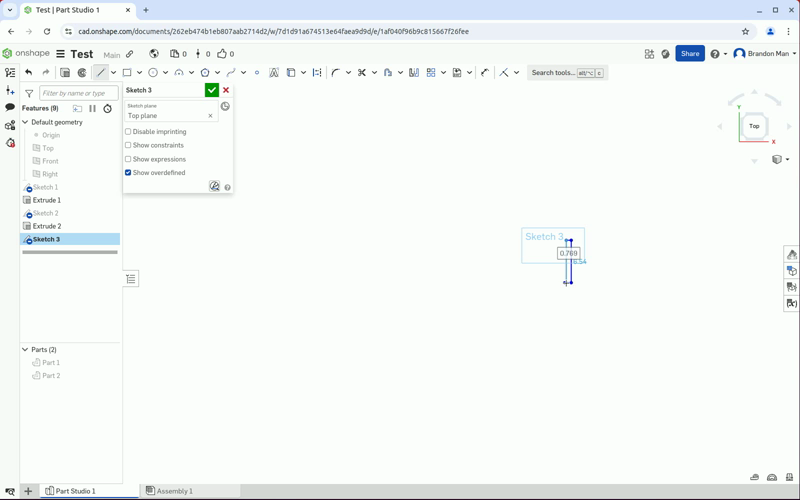
key(esc)
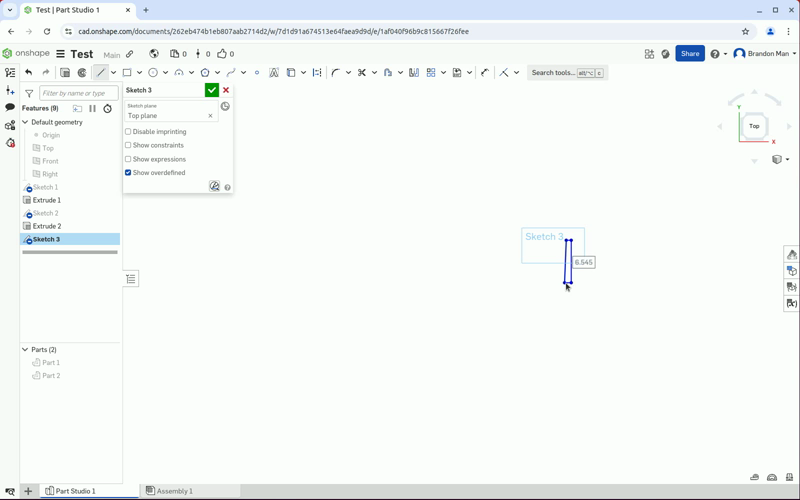
mouse_move(566, 253)
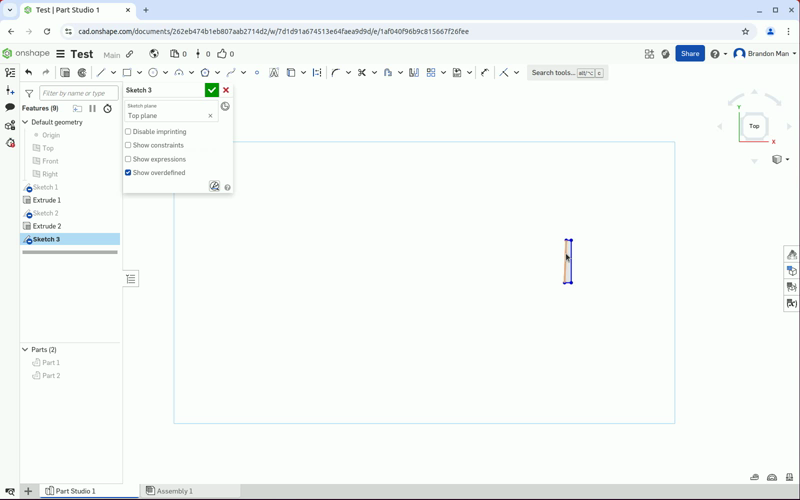
scroll(6)
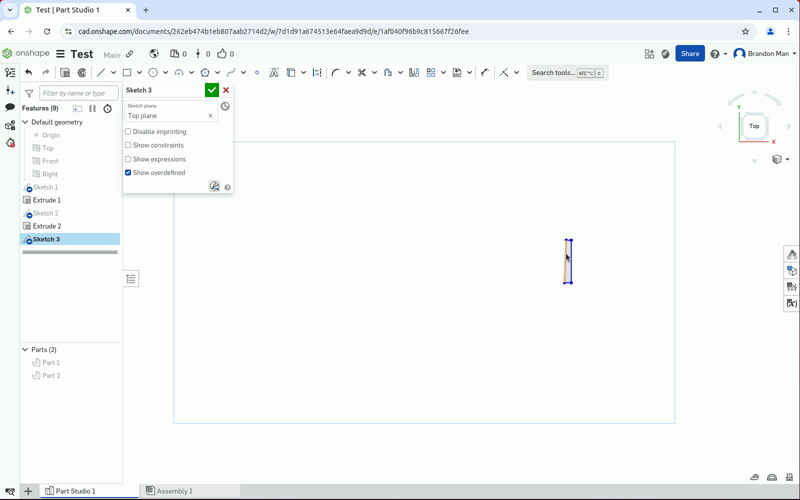
scroll(6)
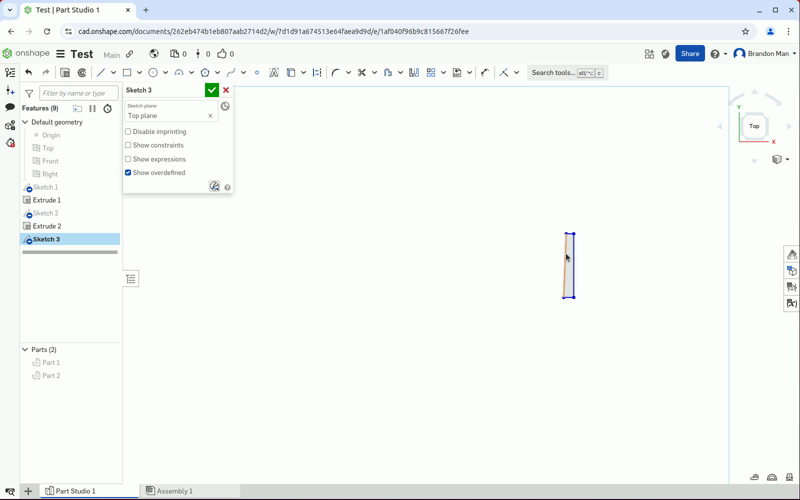
scroll(6)
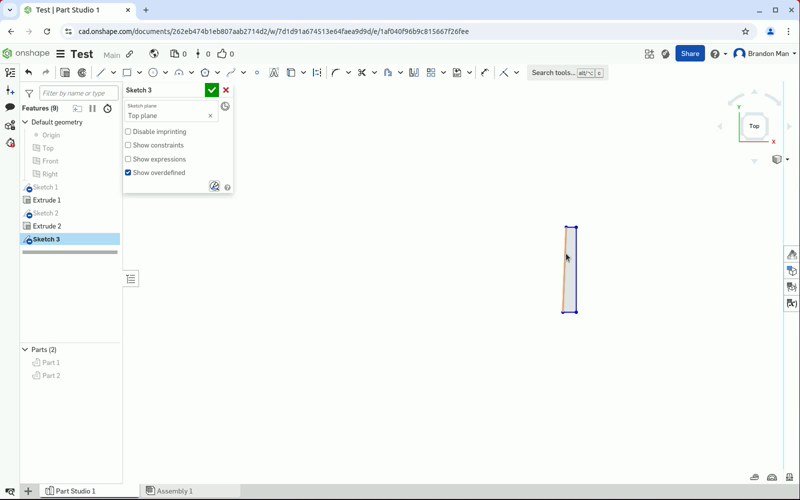
scroll(6)
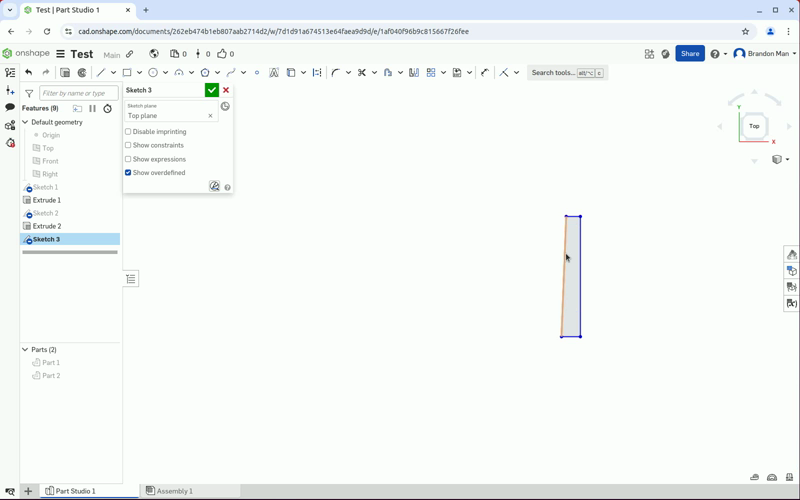
scroll(6)
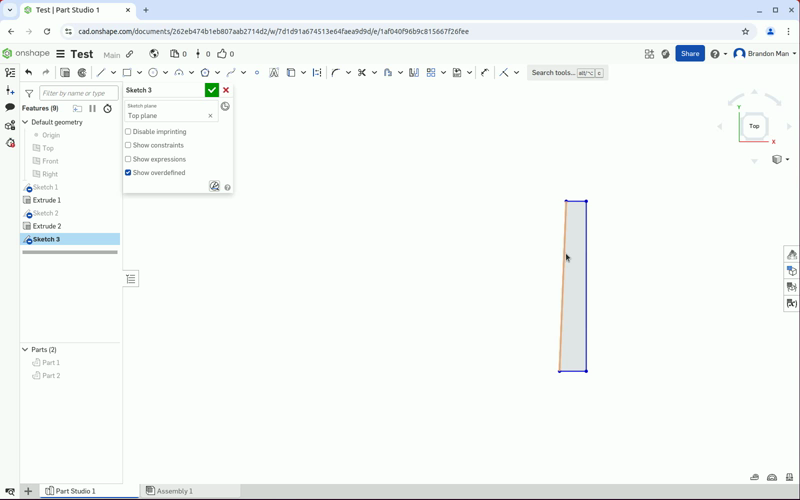
scroll(6)
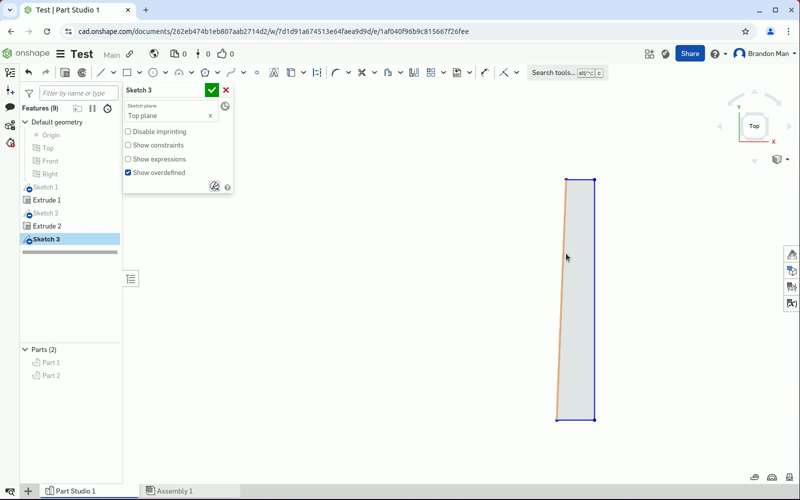
scroll(6)
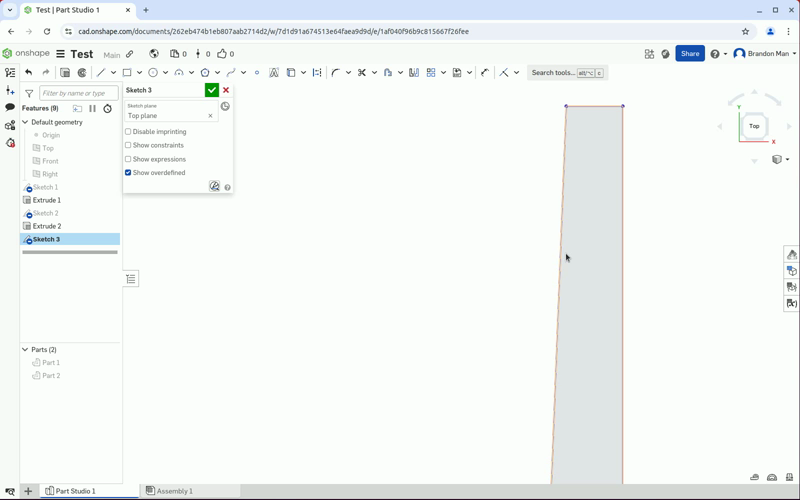
click(566, 253)
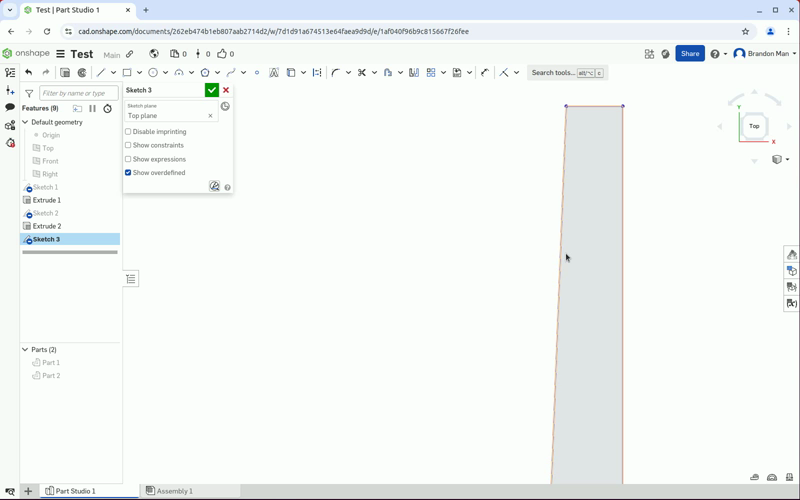
scroll(-6)
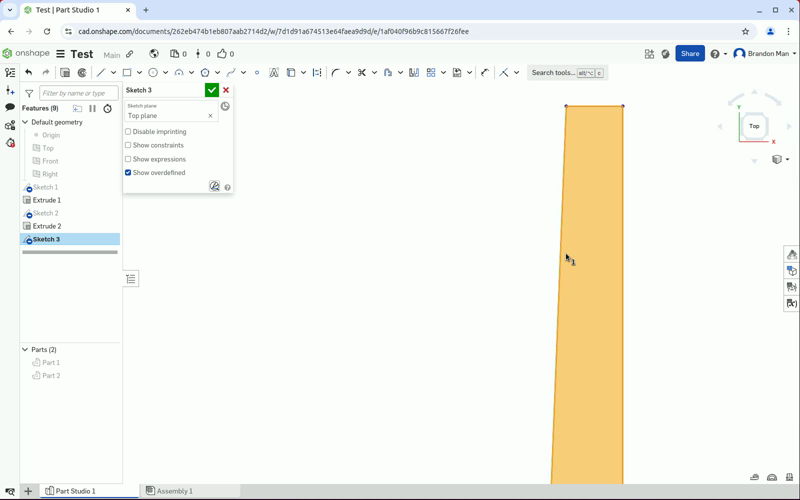
scroll(-6)
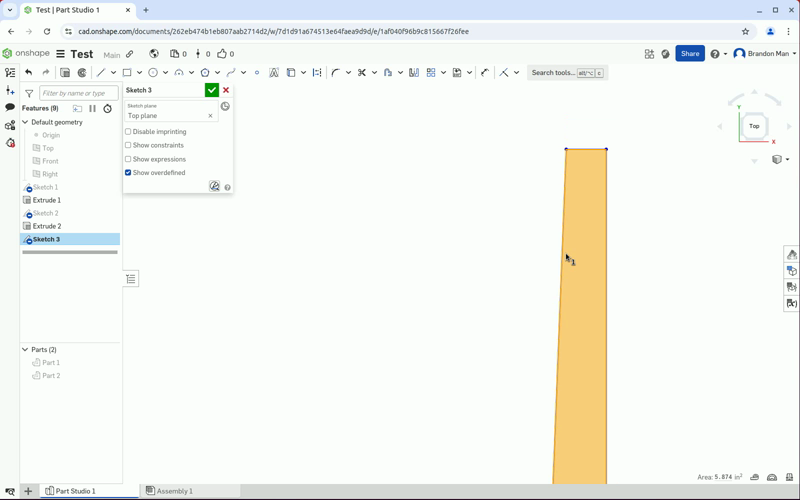
scroll(-6)
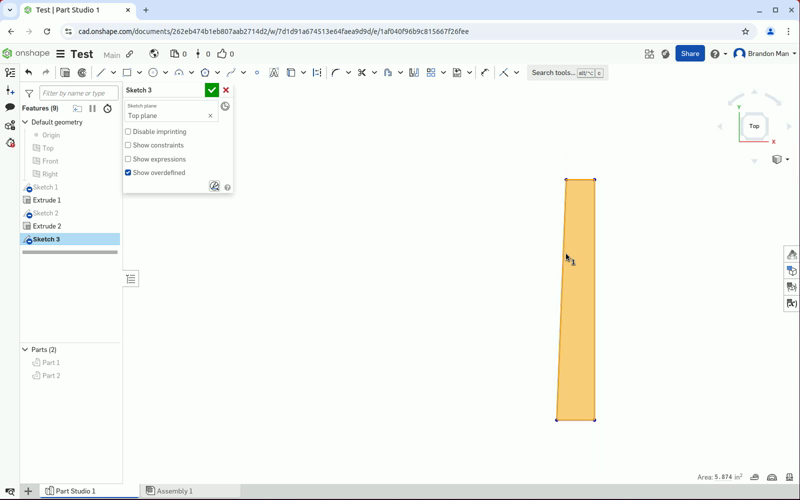
scroll(-6)
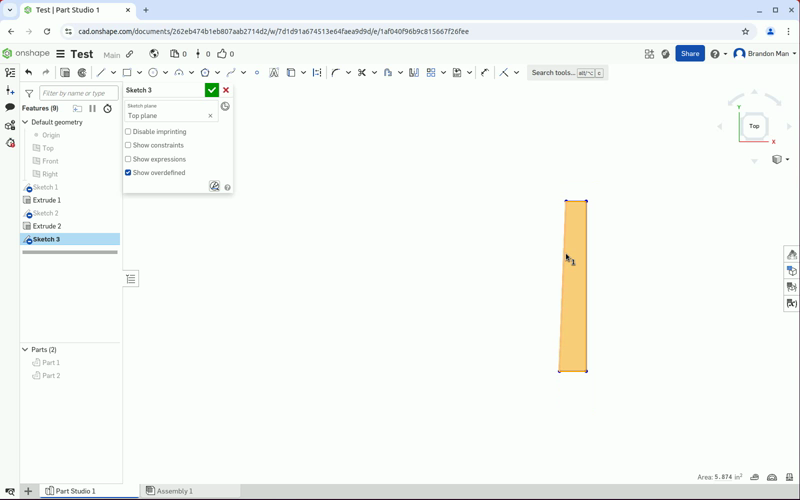
scroll(-6)
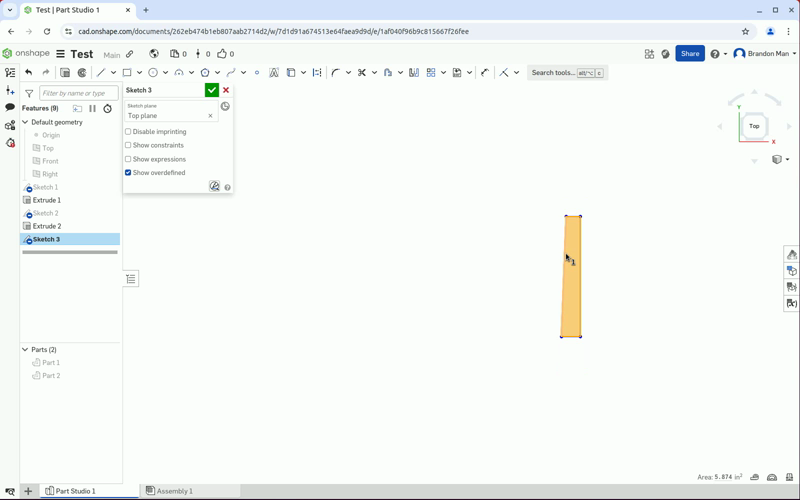
scroll(-6)
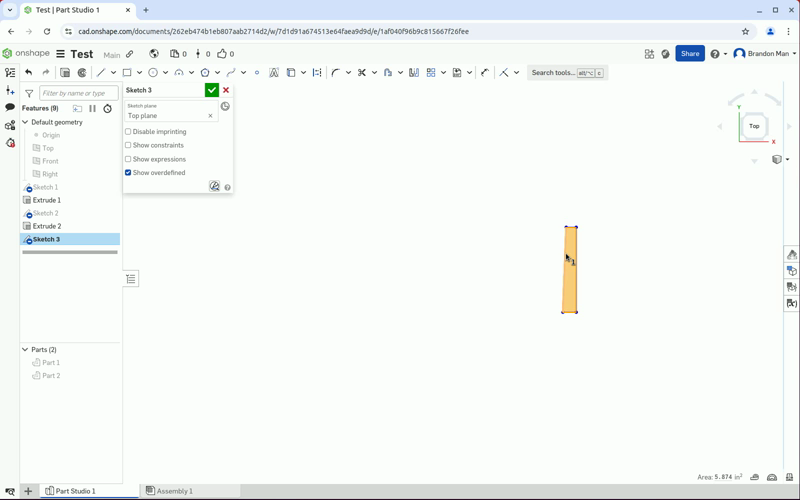
scroll(-6)
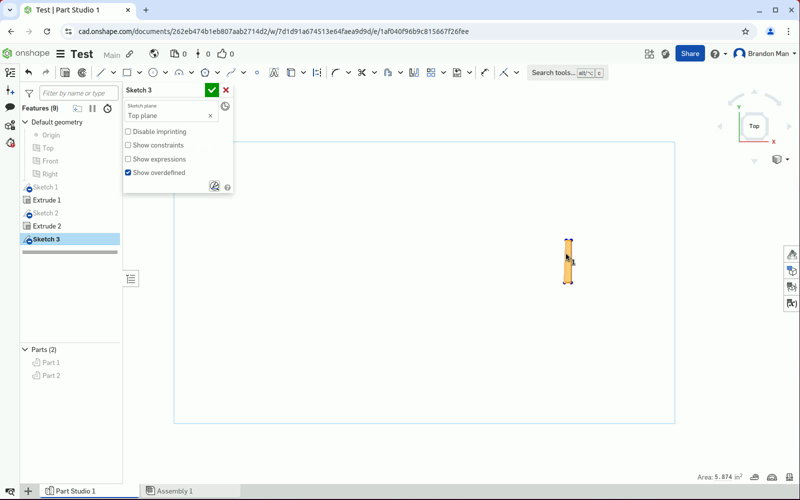
mouse_move(73, 352)
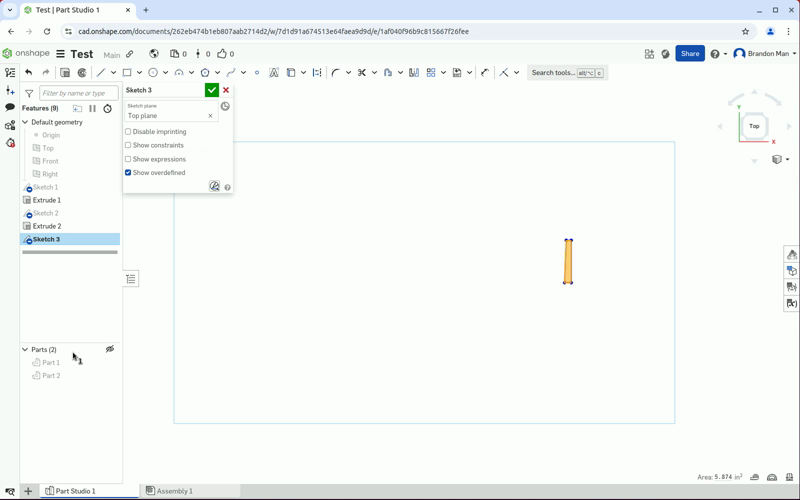
key(shift+y)
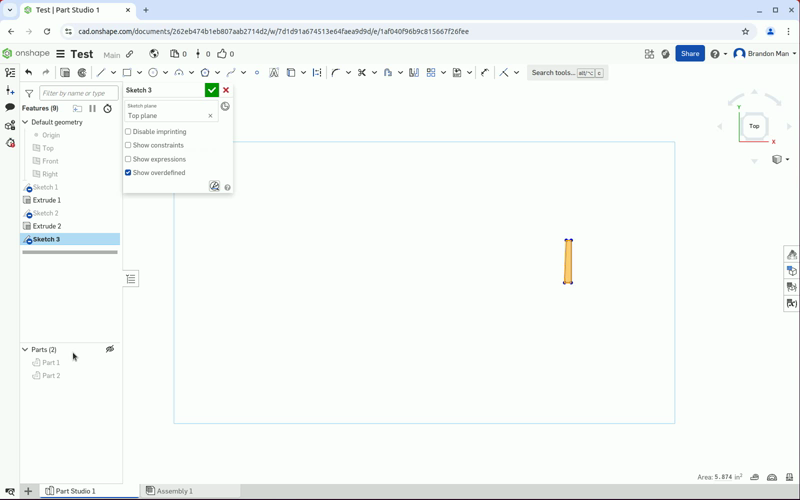
key(shift+e)
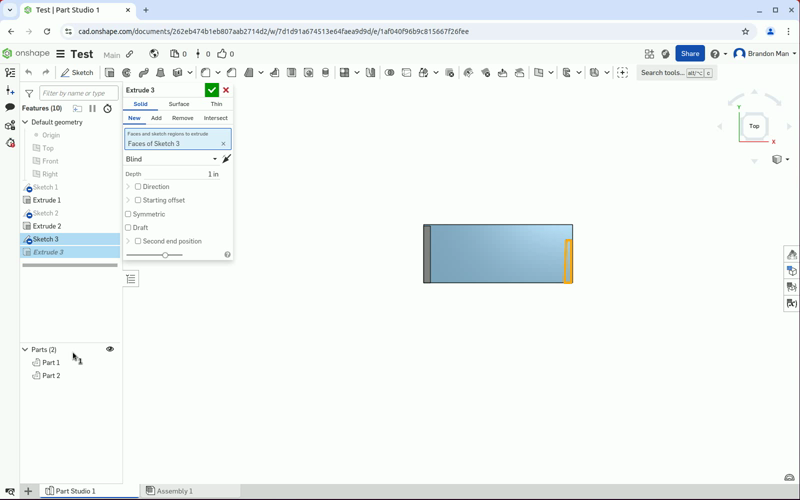
mouse_move(143, 106)
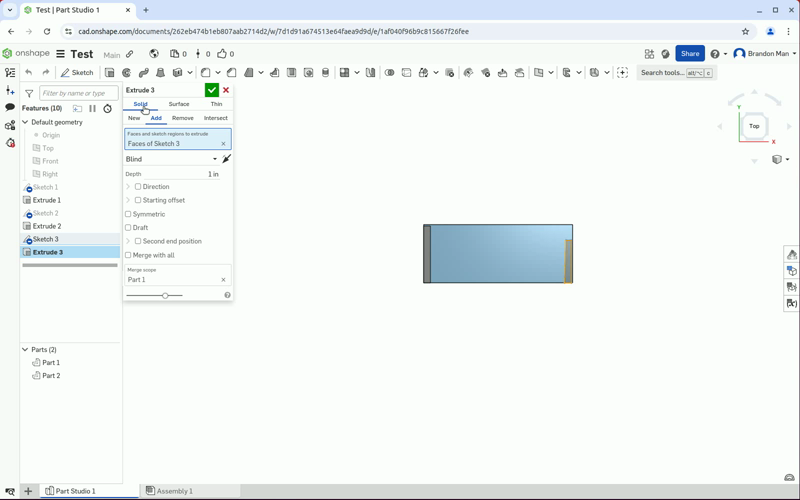
click(143, 106)
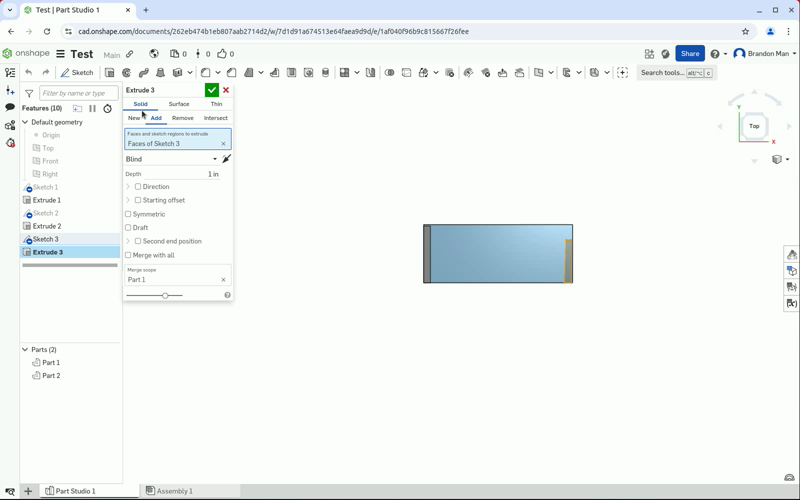
mouse_move(137, 120)
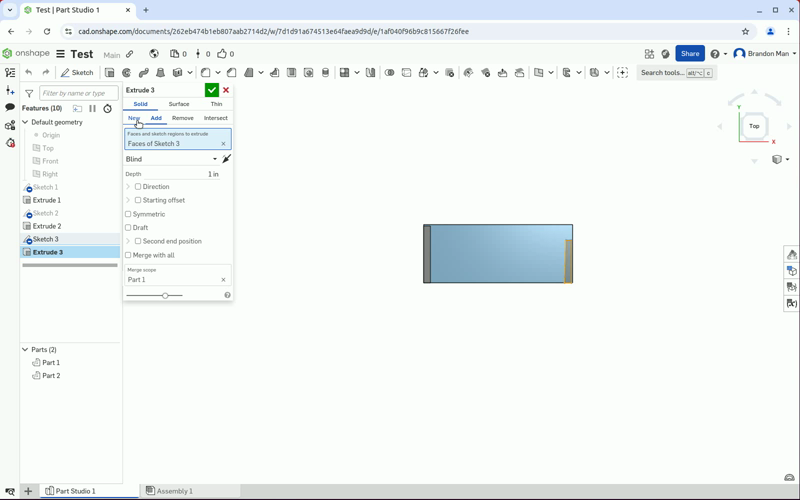
click(137, 120)
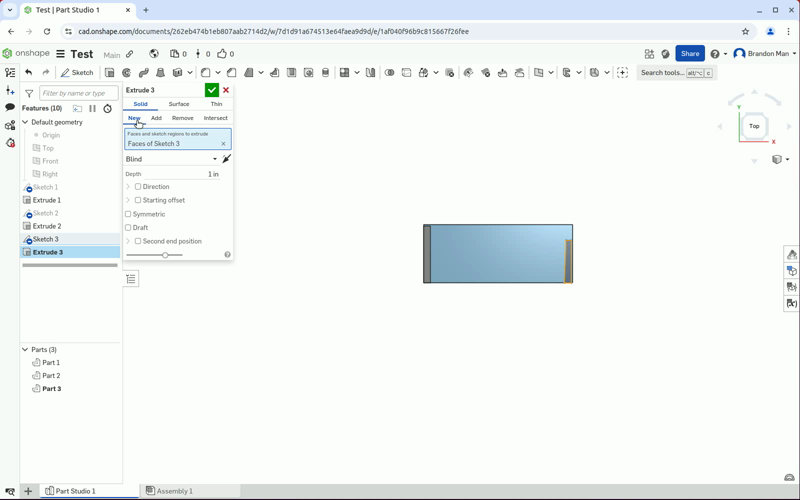
key(tab, 4)
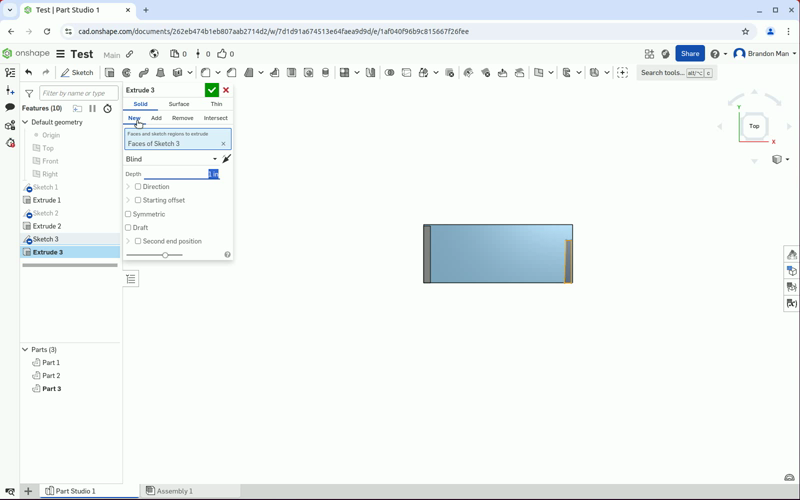
text(23.108)
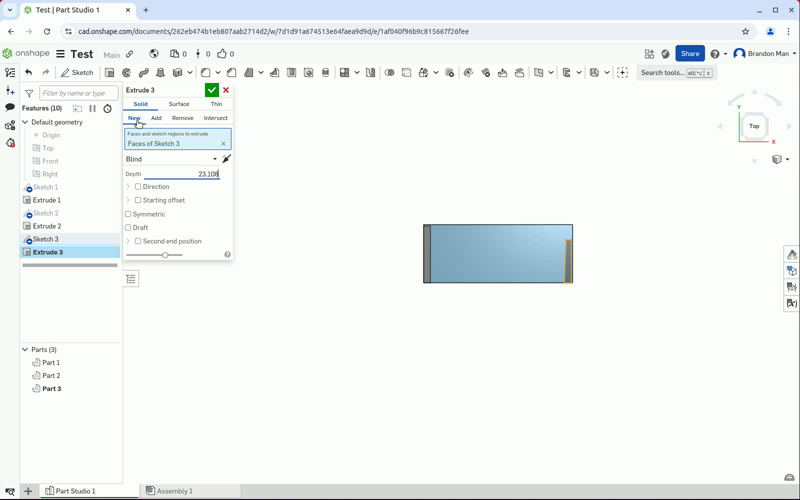
key(enter)
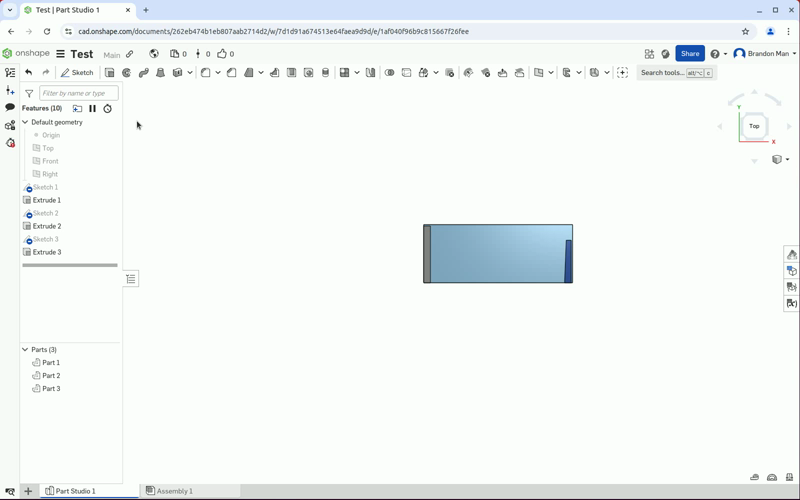
key(shift+h)
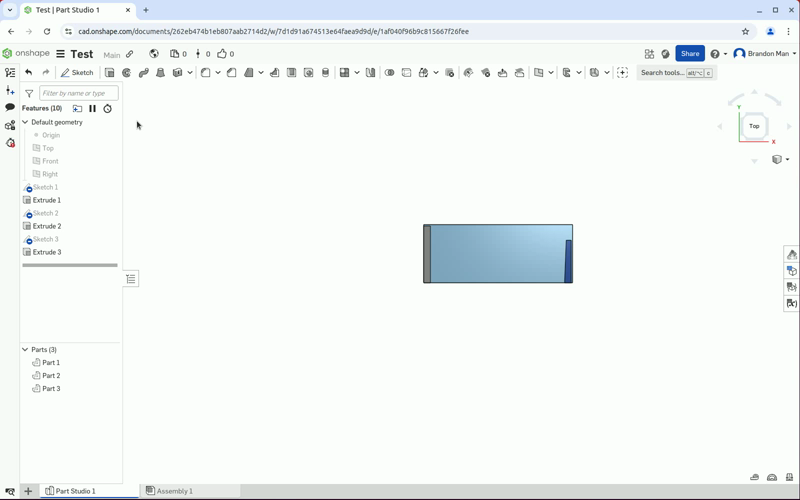
key(shift+h)
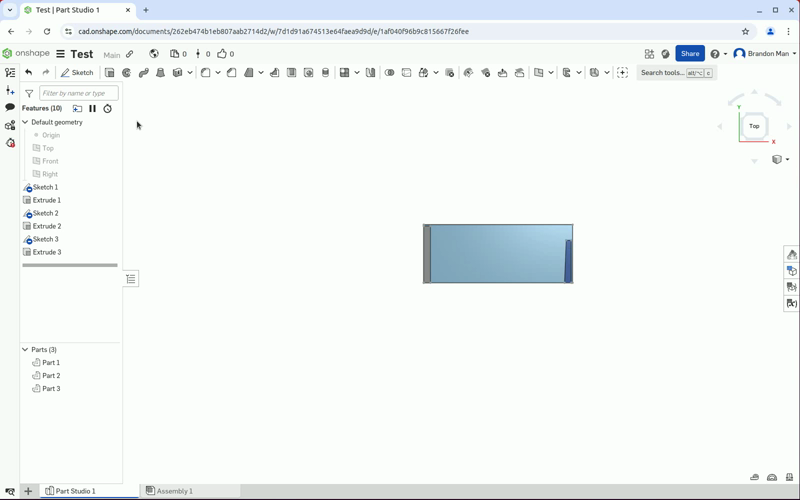
key(shift+7)
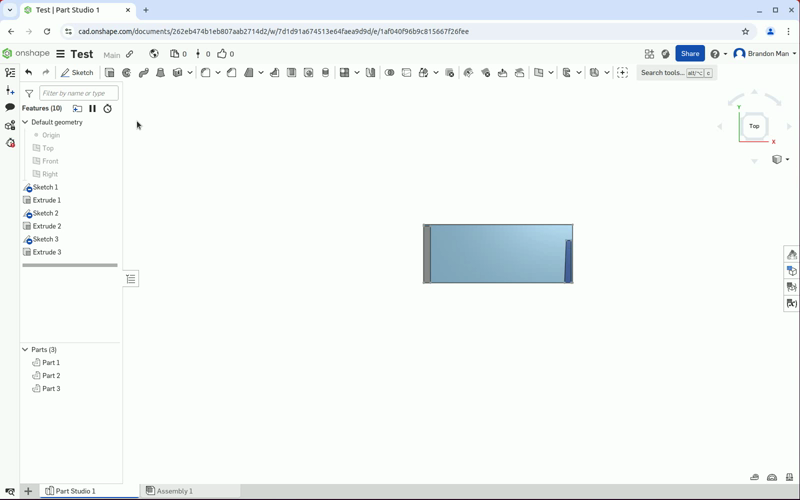
key(up, 3)
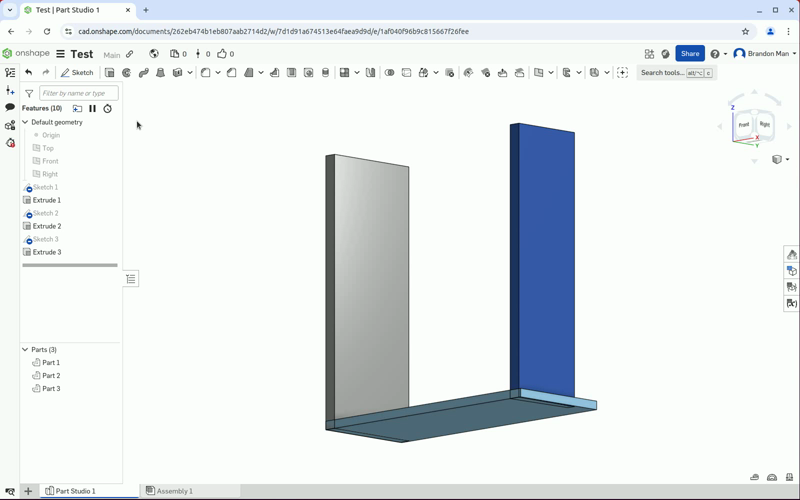
key(left, 3)
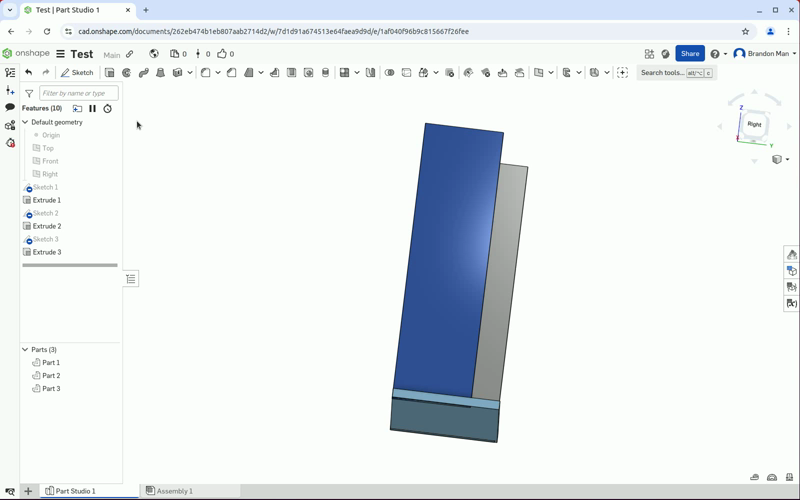
key(right, 3)
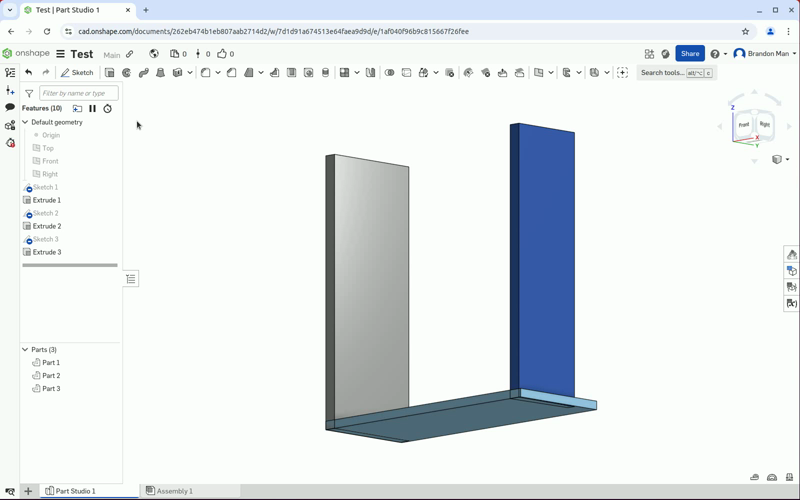
key(down, 3)
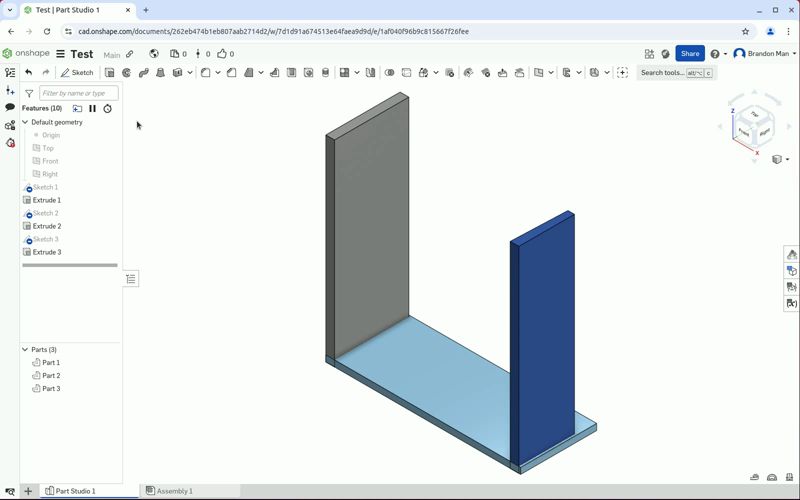
mouse_move(73, 189)
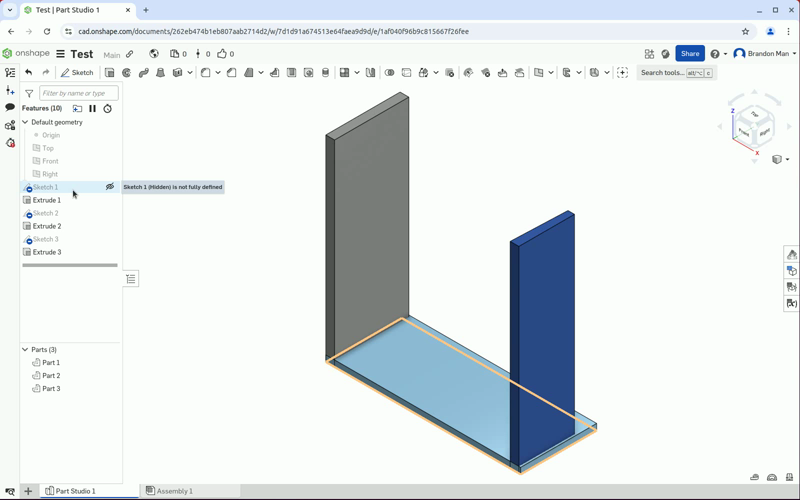
click(73, 189)